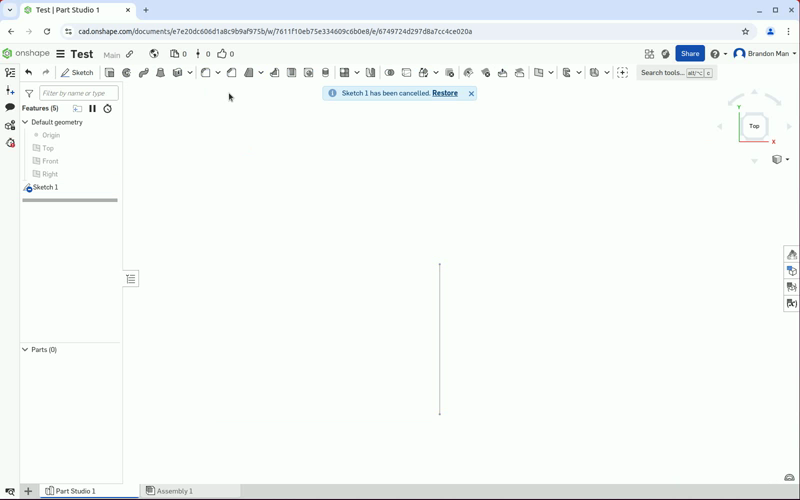
key(shift+h)
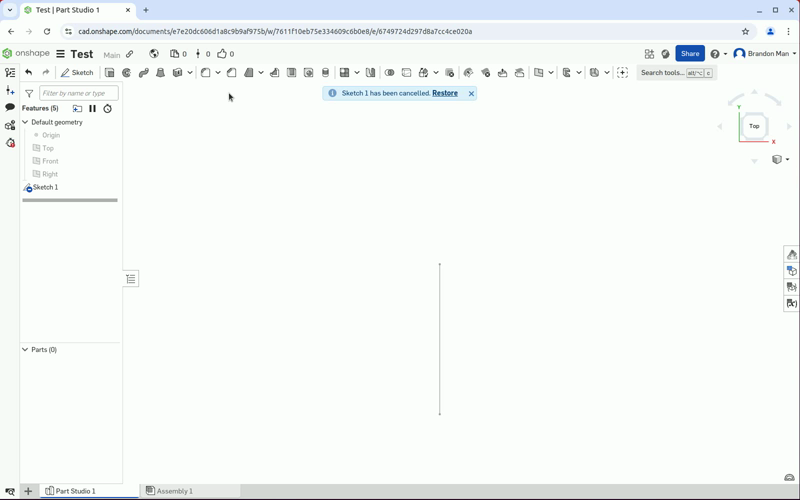
key(shift+s)
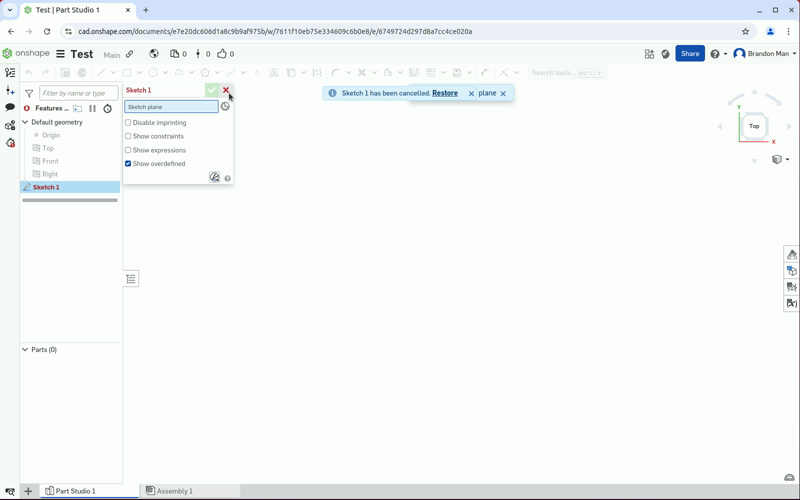
mouse_move(73, 150)
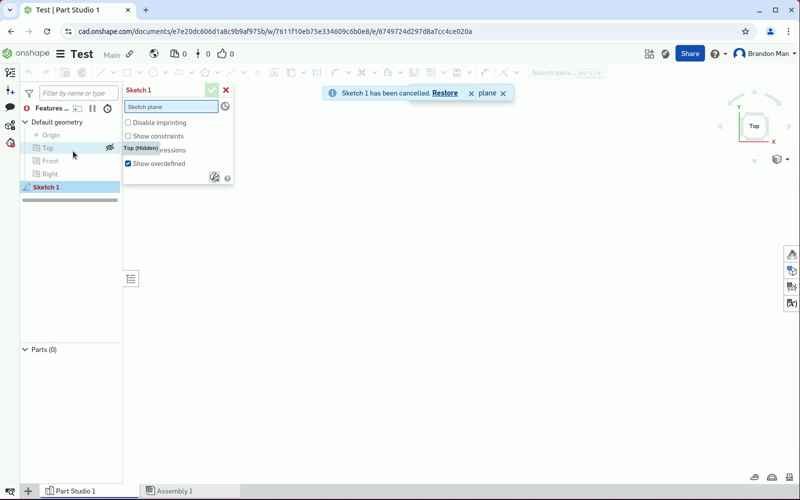
click(73, 150)
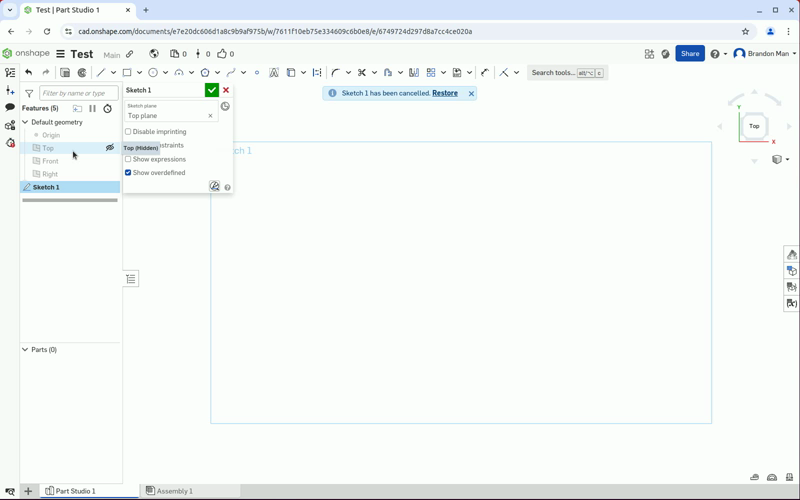
mouse_move(73, 352)
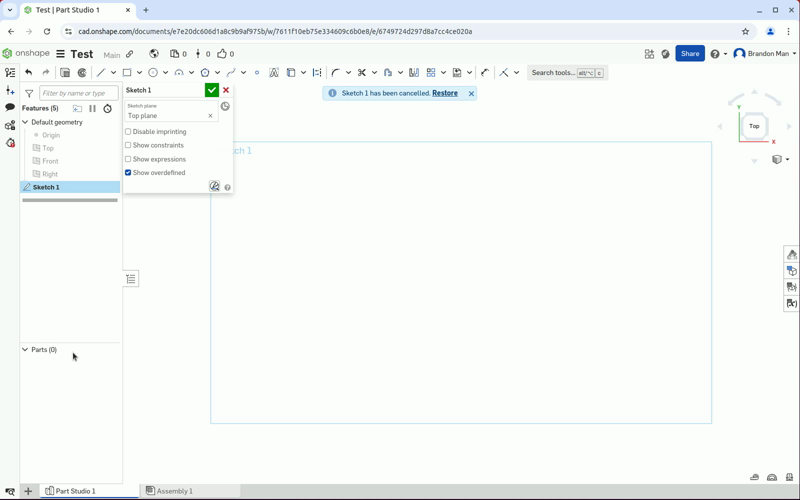
key(y)
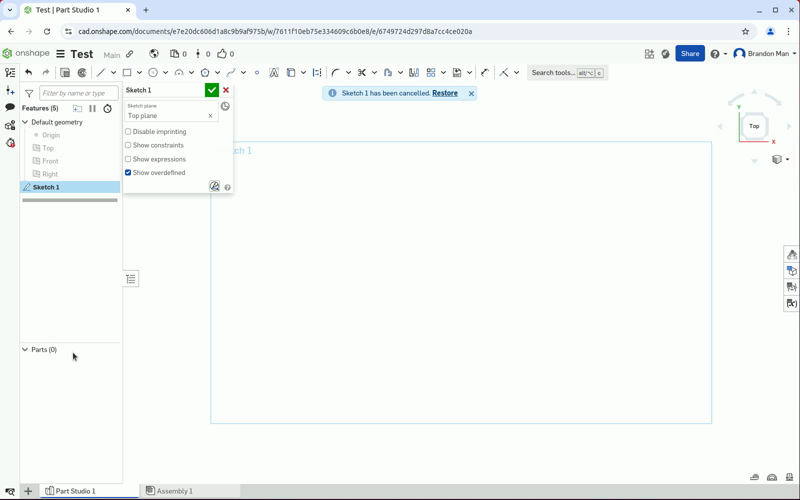
key(a)
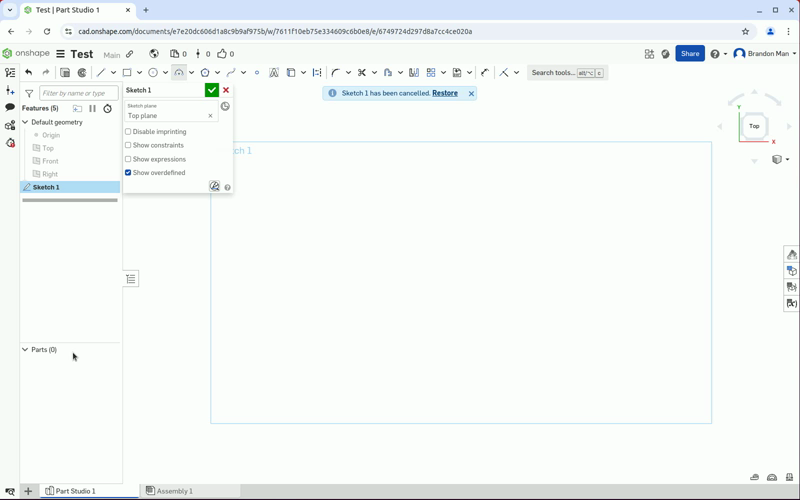
key_down(shift)
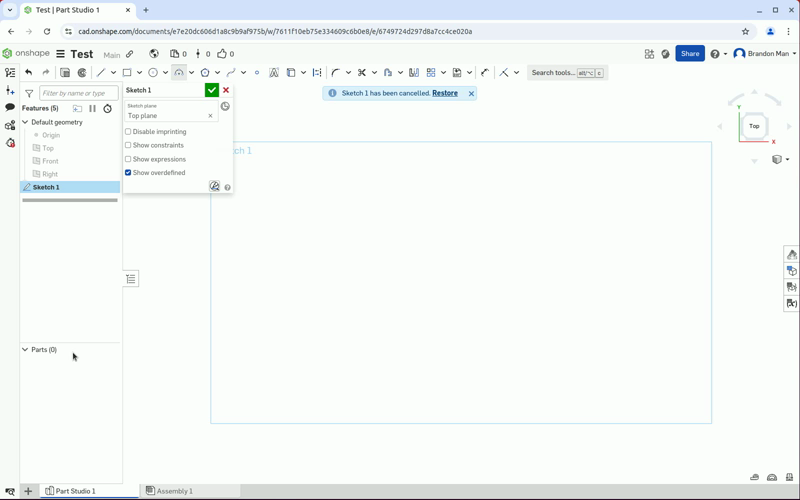
mouse_move(363, 226)
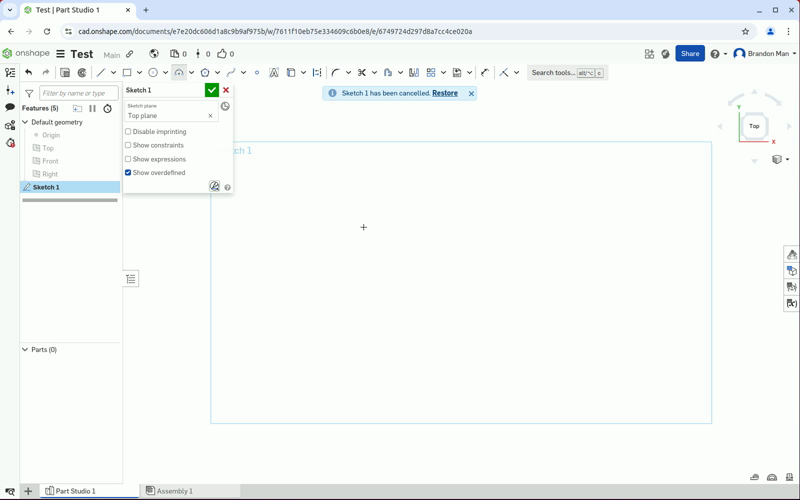
click(363, 226)
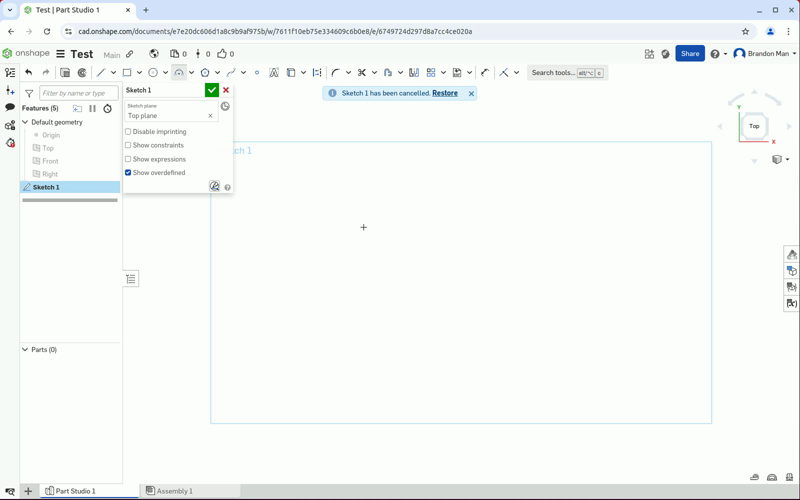
key_up(shift)
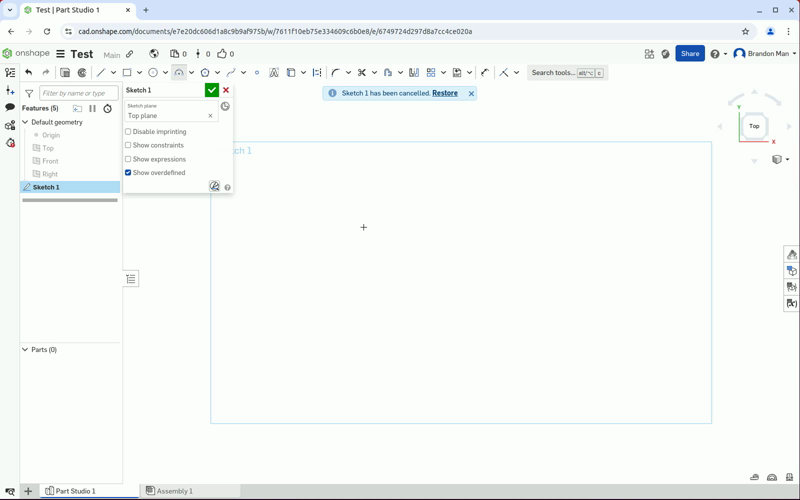
key_down(shift)
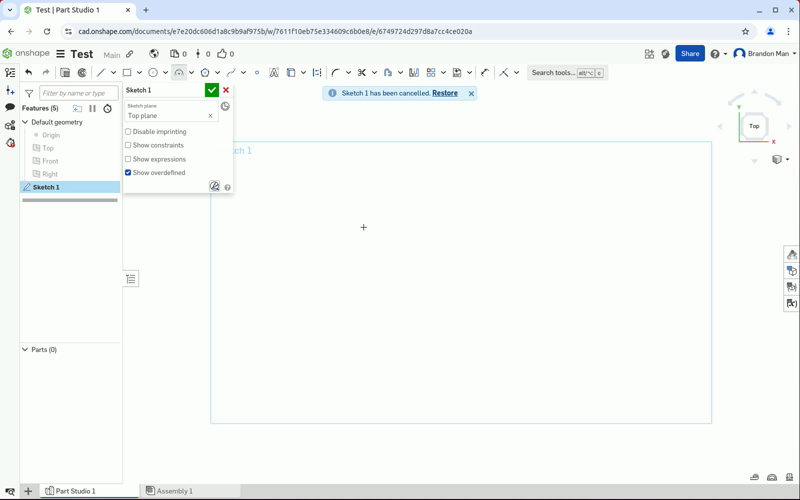
mouse_move(557, 226)
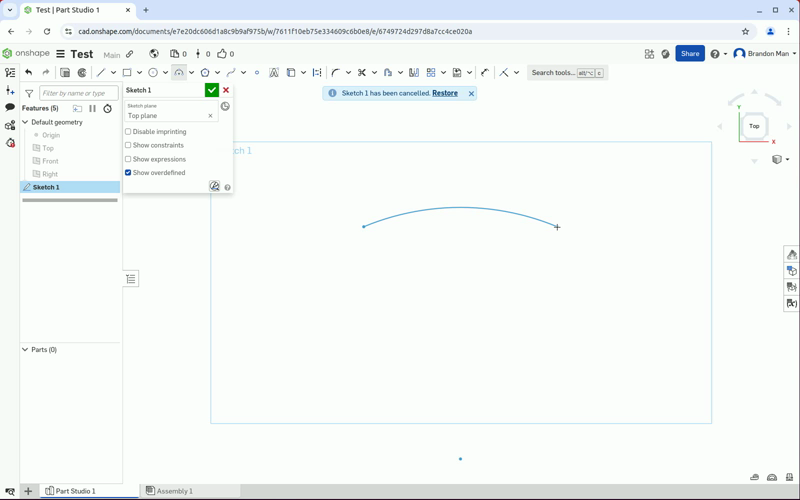
click(557, 226)
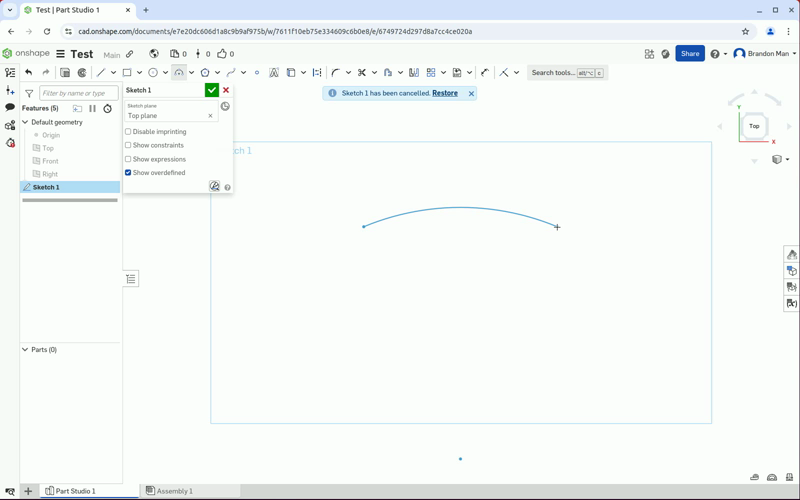
mouse_move(460, 394)
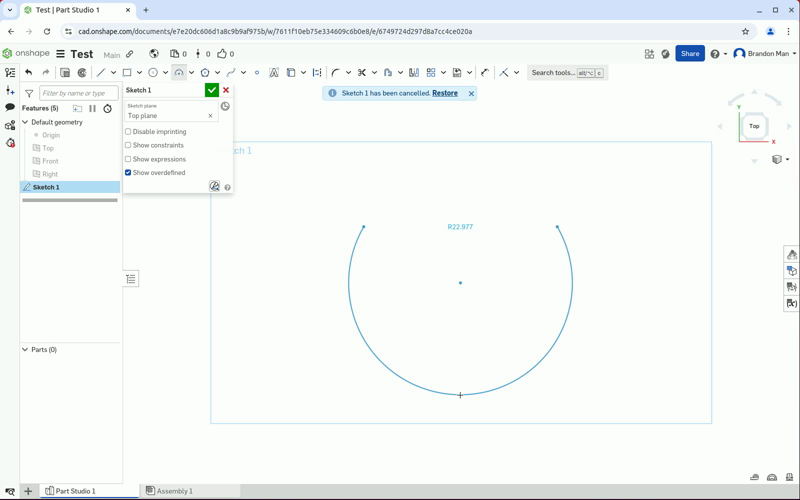
click(460, 394)
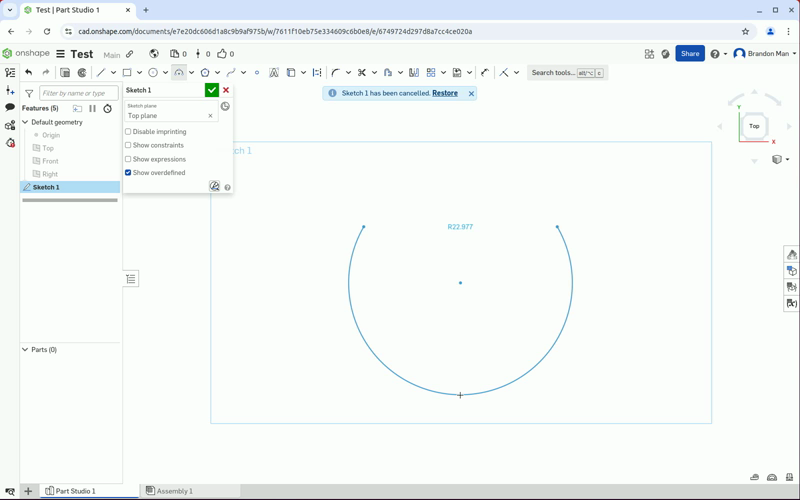
key_up(shift)
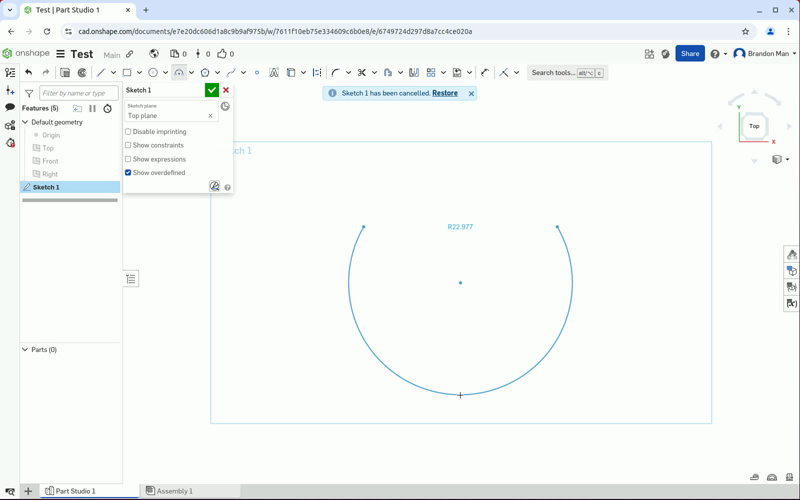
key(esc)
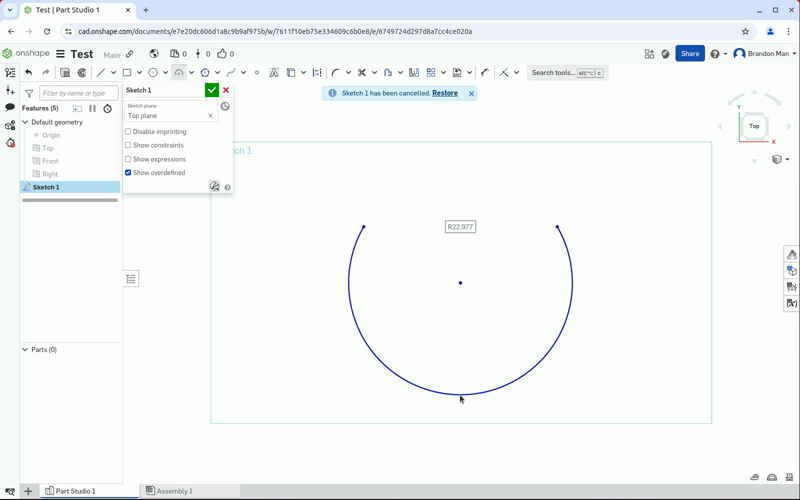
key(l)
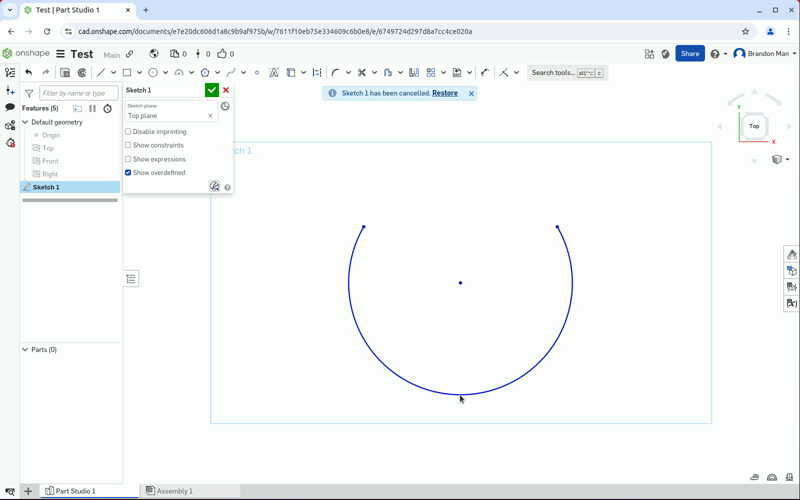
mouse_move(557, 226)
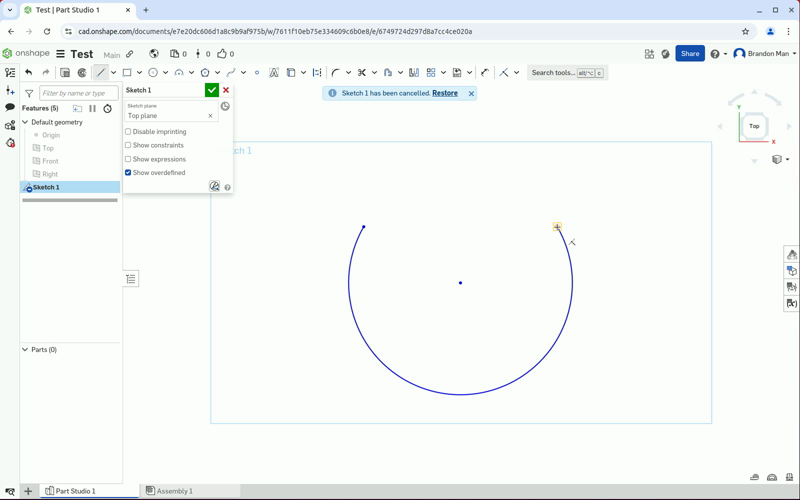
click(557, 226)
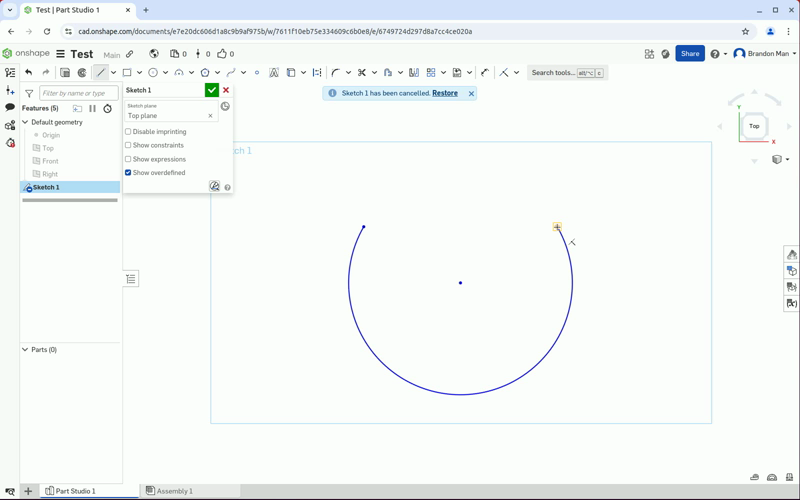
key_down(shift)
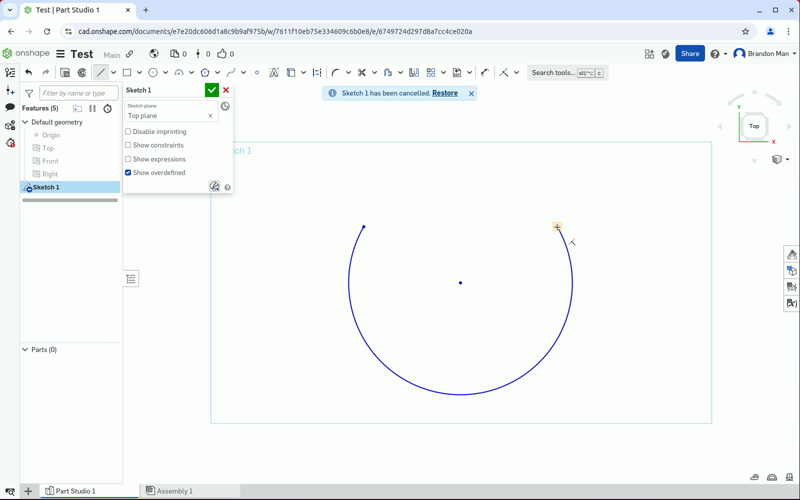
mouse_move(587, 226)
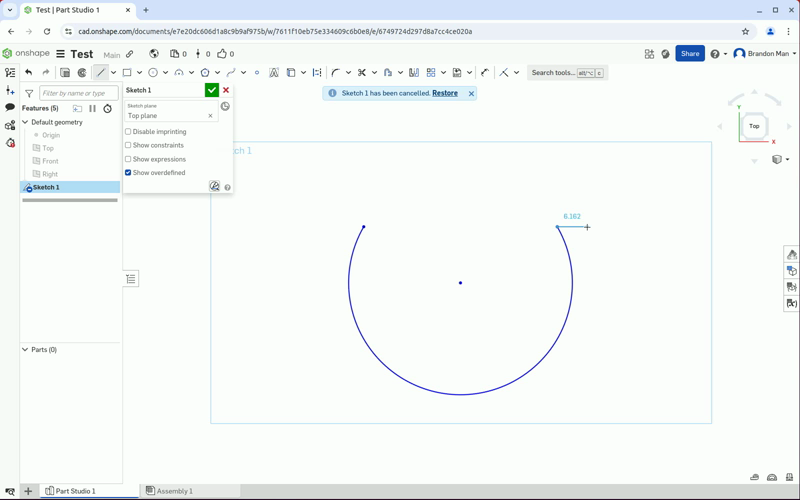
mouse_move(528, 244)
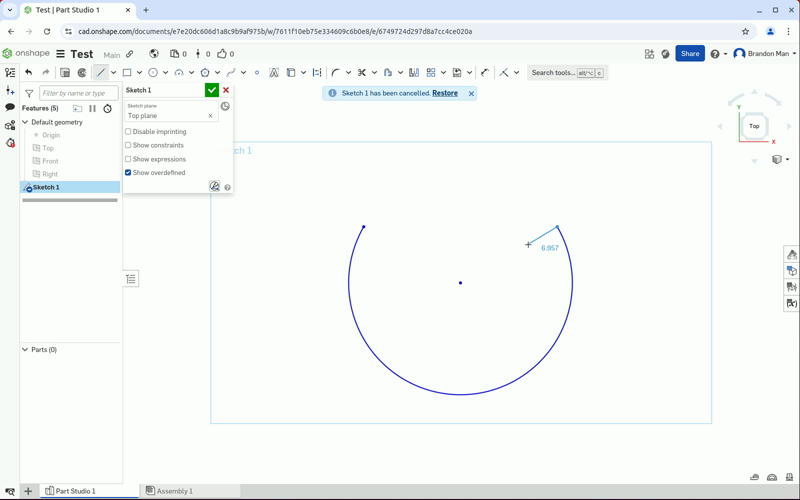
click(528, 244)
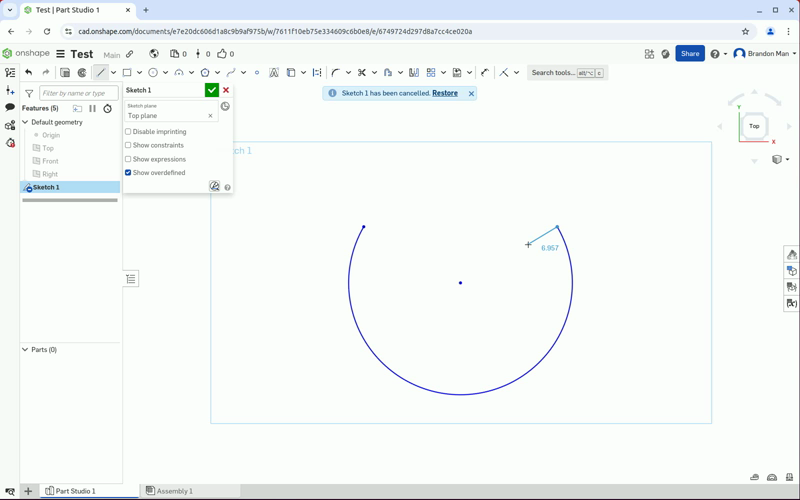
key_up(shift)
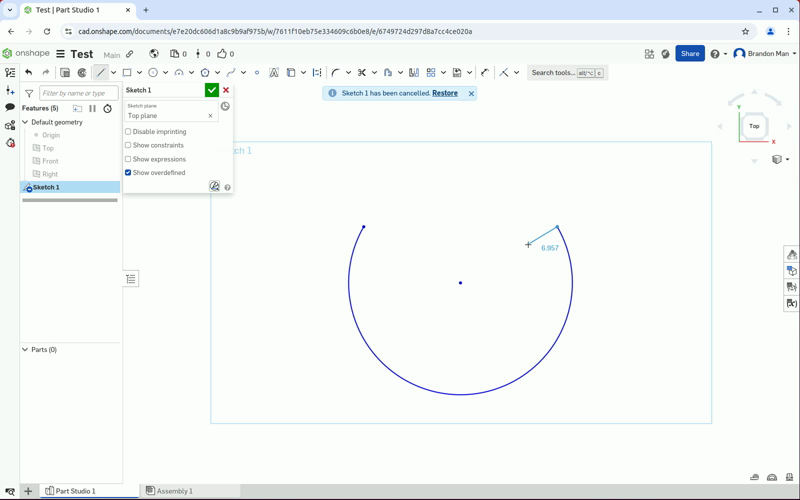
key(esc)
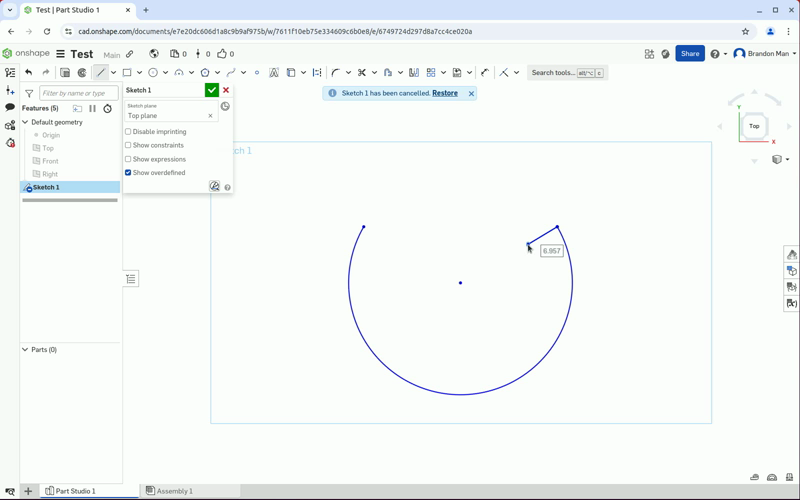
key(a)
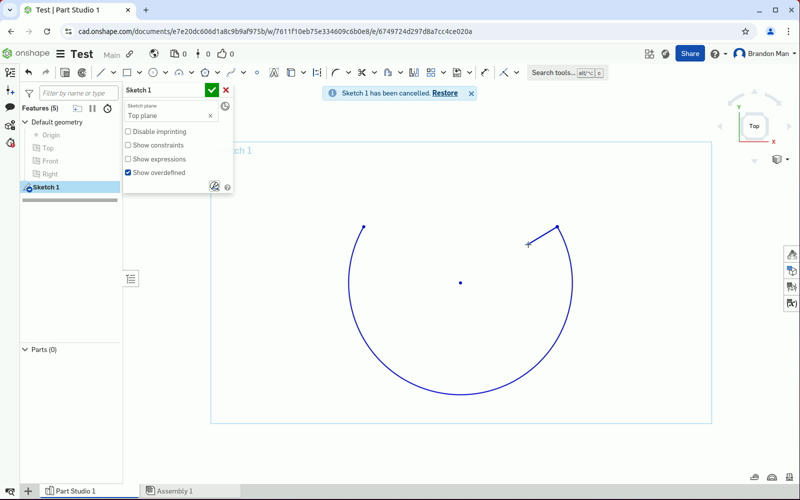
mouse_move(528, 244)
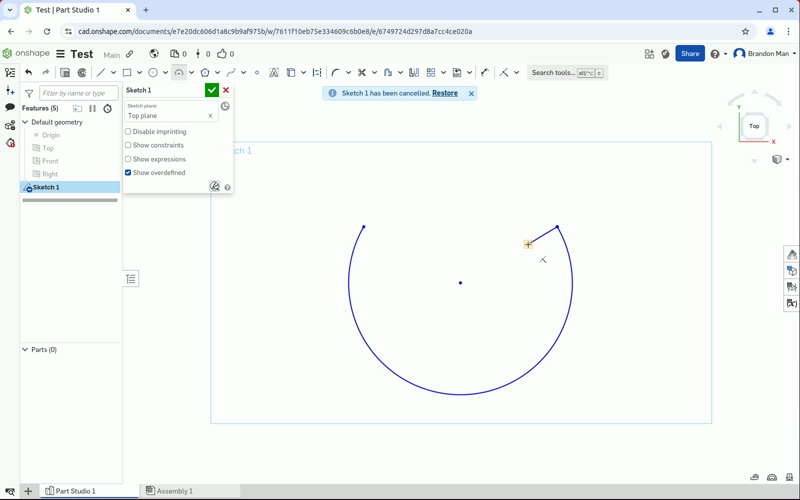
click(528, 244)
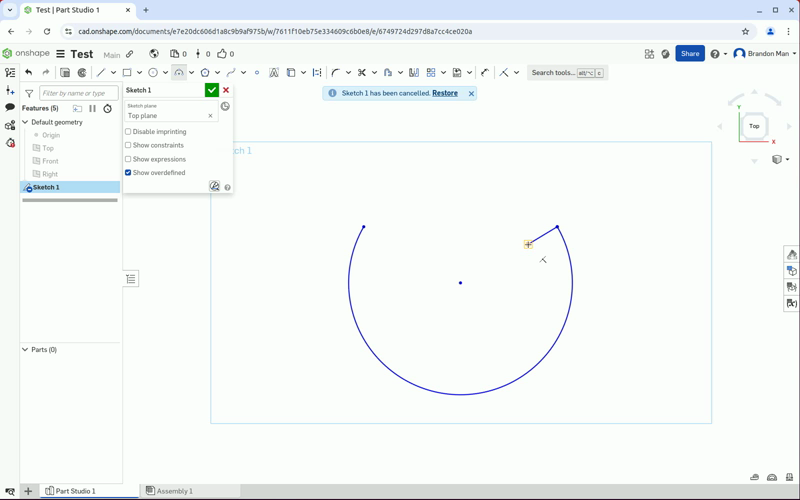
key_down(shift)
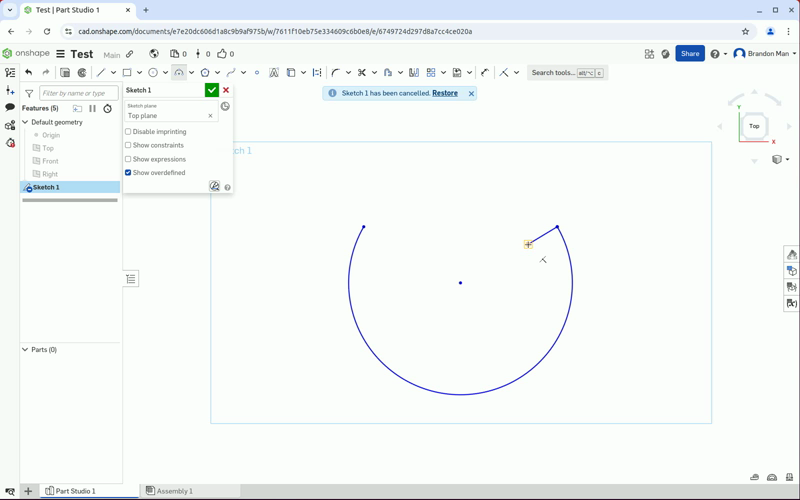
mouse_move(526, 250)
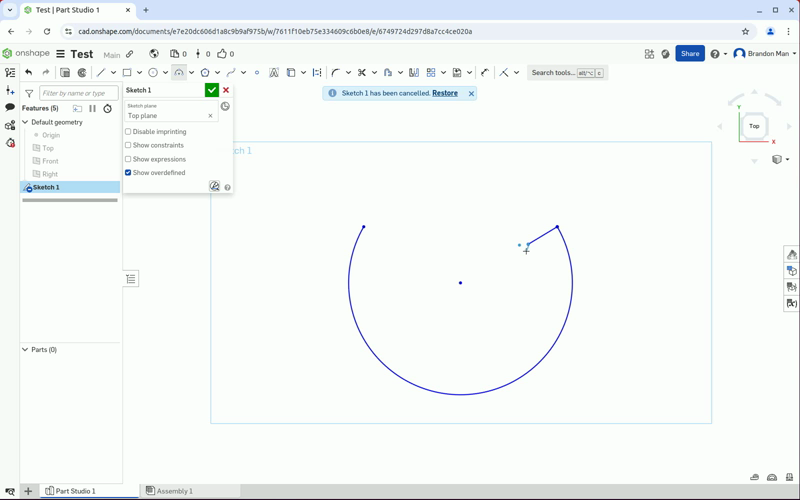
scroll(6)
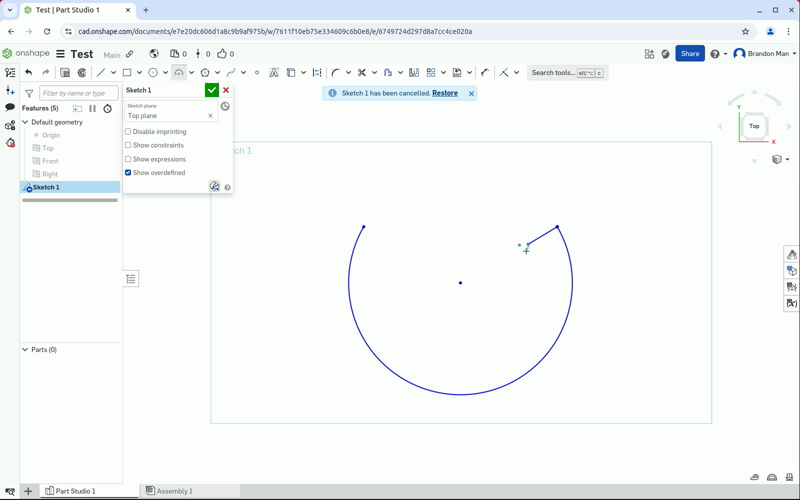
scroll(6)
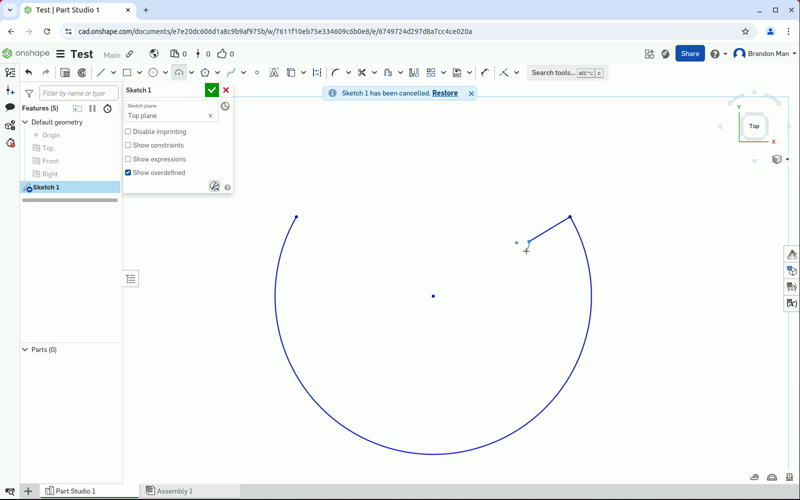
scroll(6)
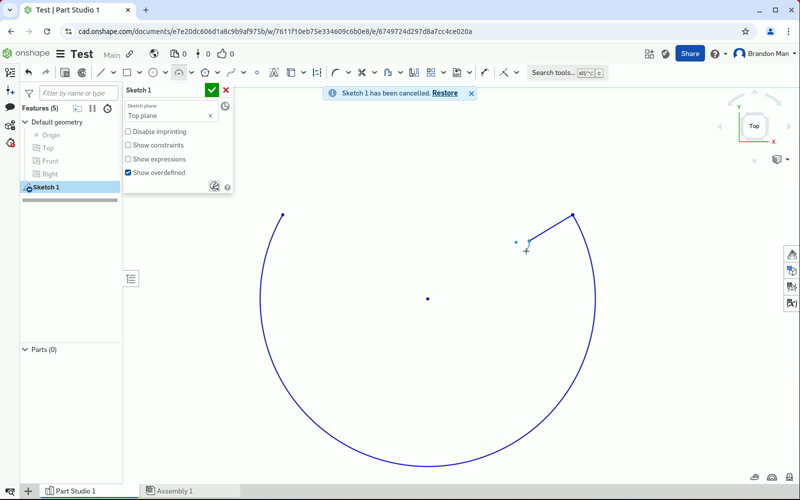
scroll(6)
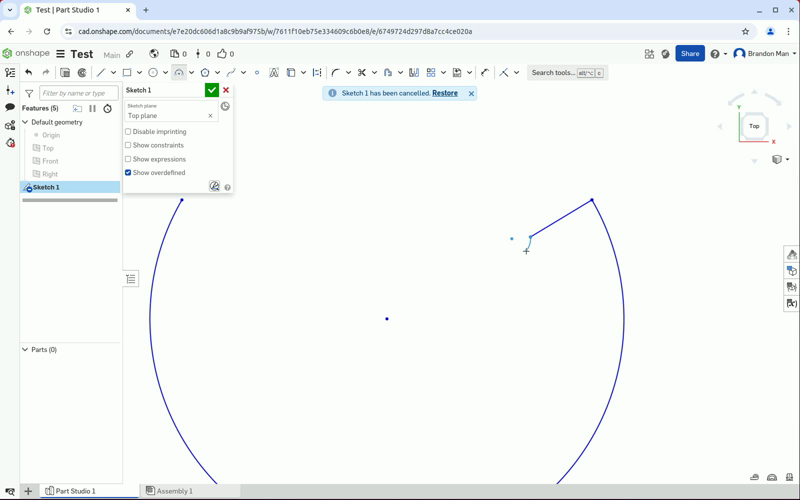
scroll(6)
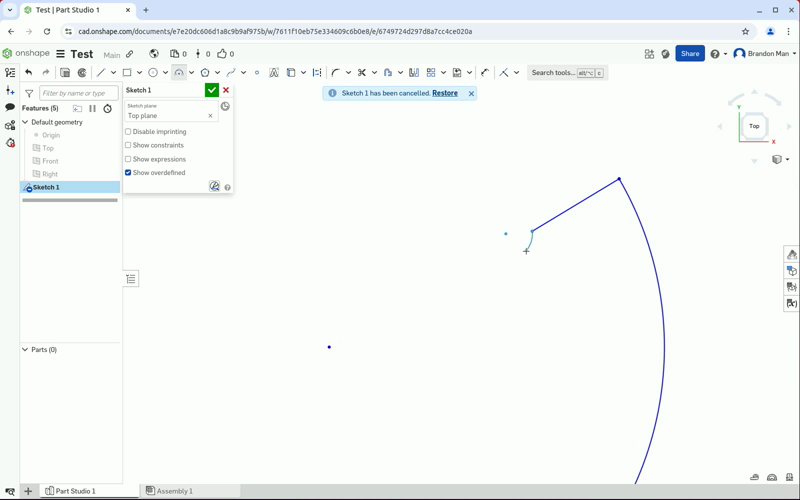
scroll(6)
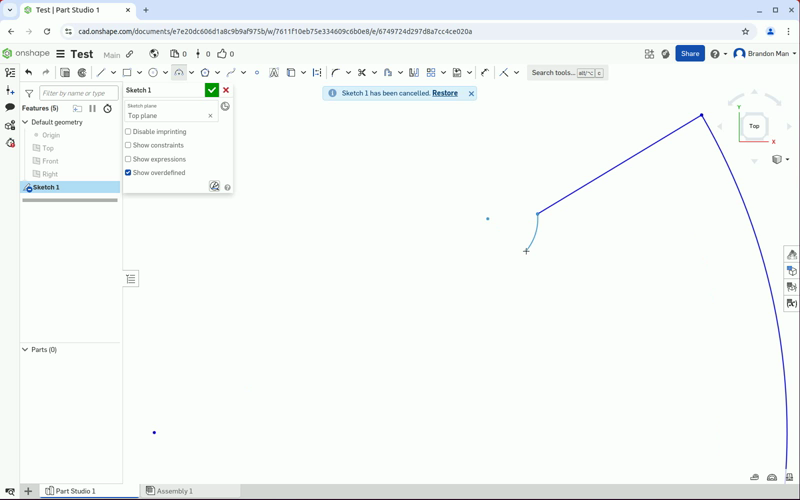
scroll(6)
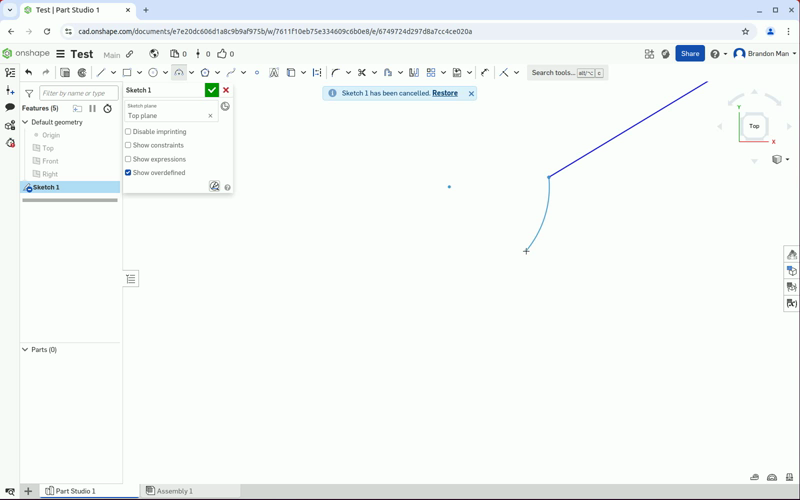
click(526, 250)
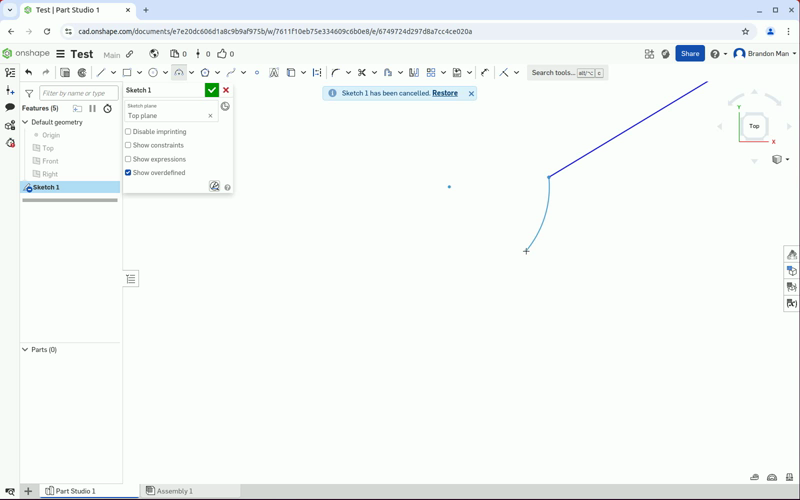
scroll(-6)
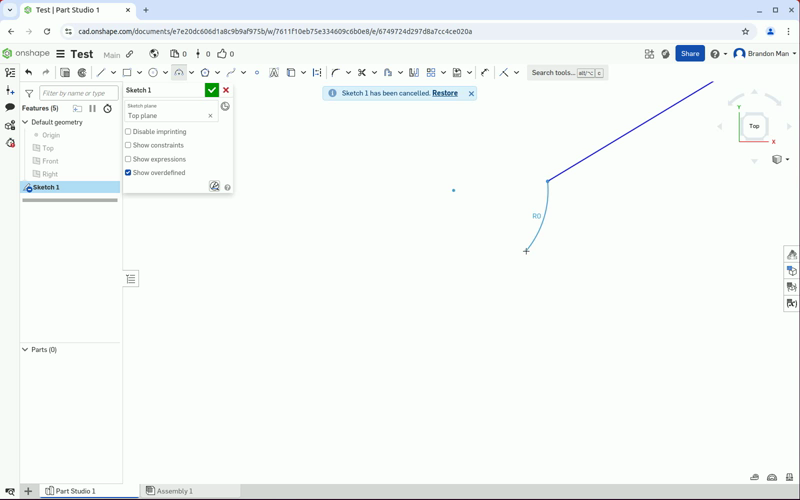
scroll(-6)
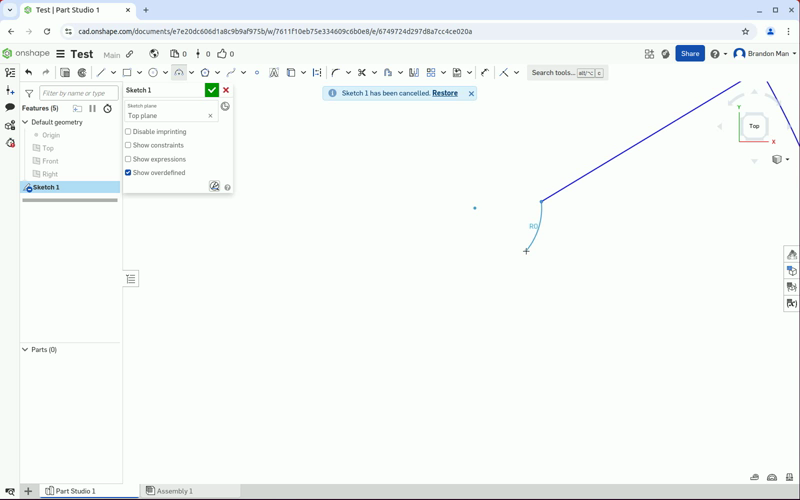
scroll(-6)
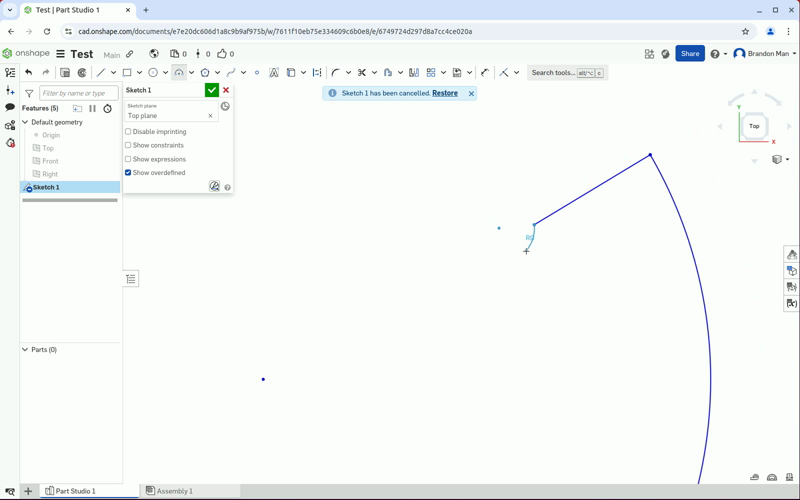
scroll(-6)
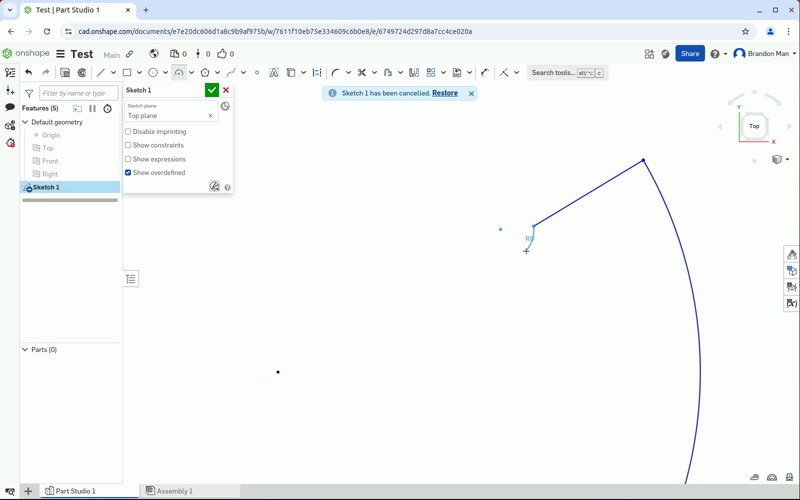
scroll(-6)
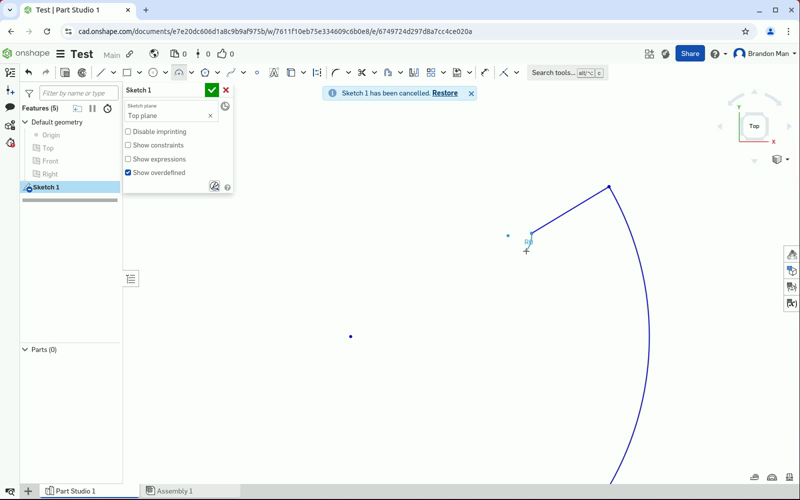
scroll(-6)
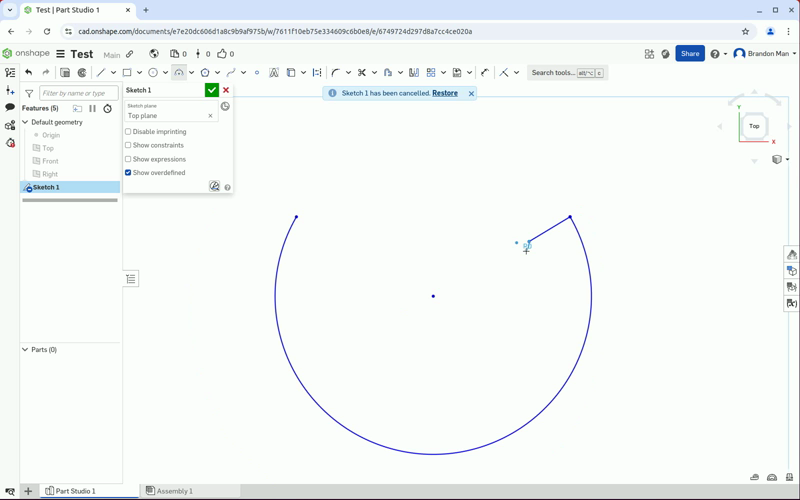
scroll(-6)
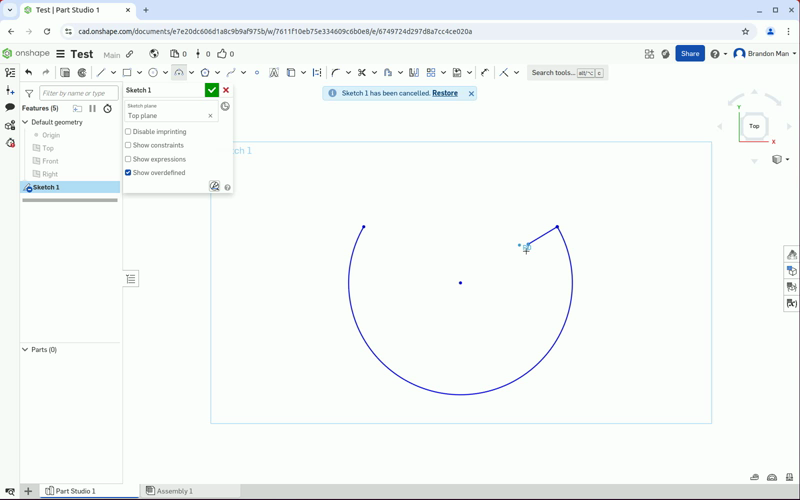
mouse_move(525, 247)
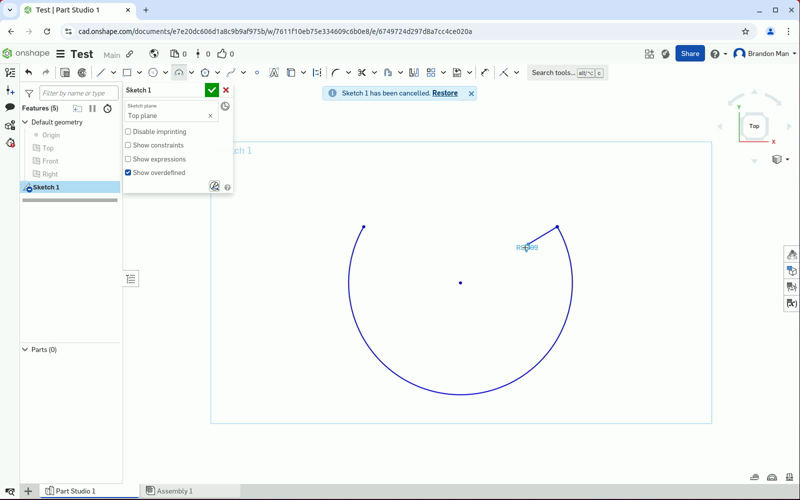
scroll(6)
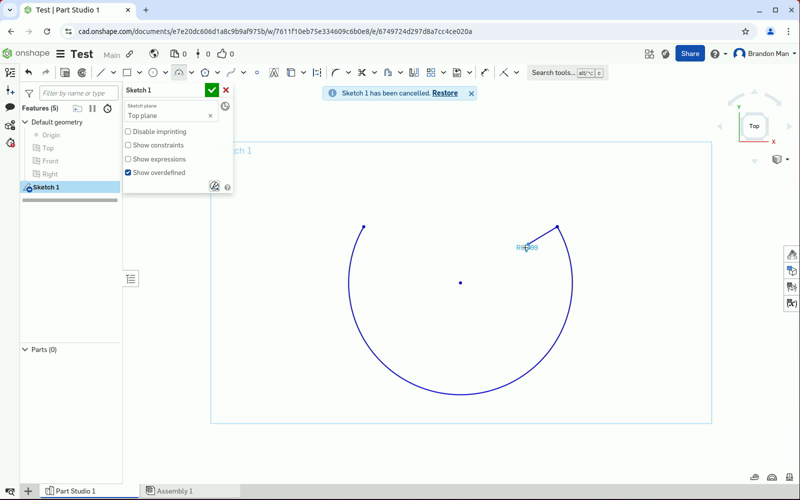
scroll(6)
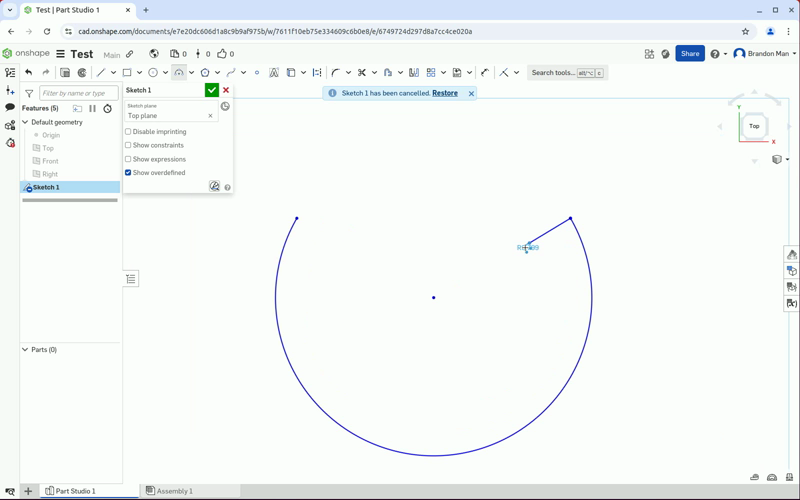
scroll(6)
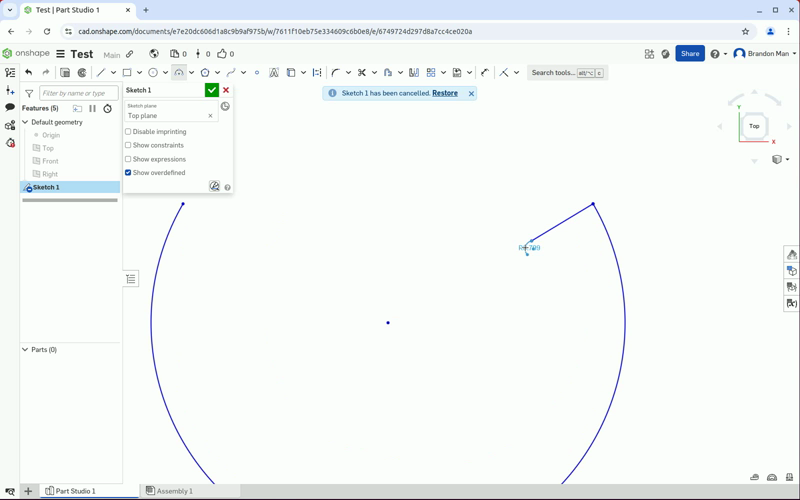
scroll(6)
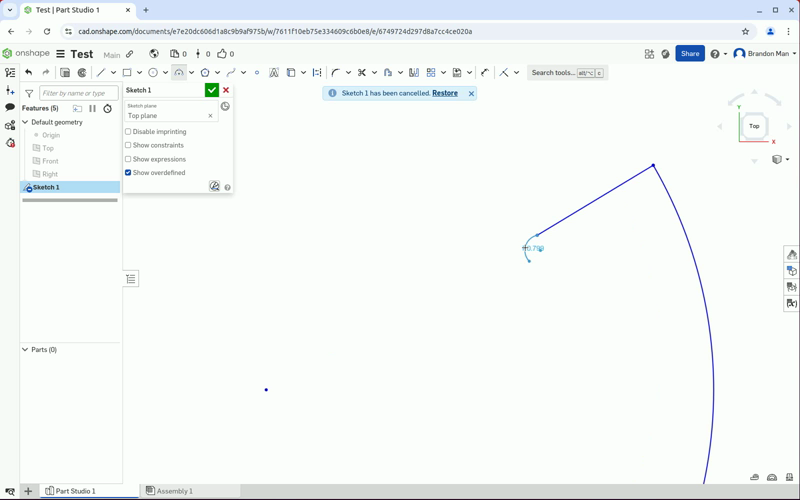
scroll(6)
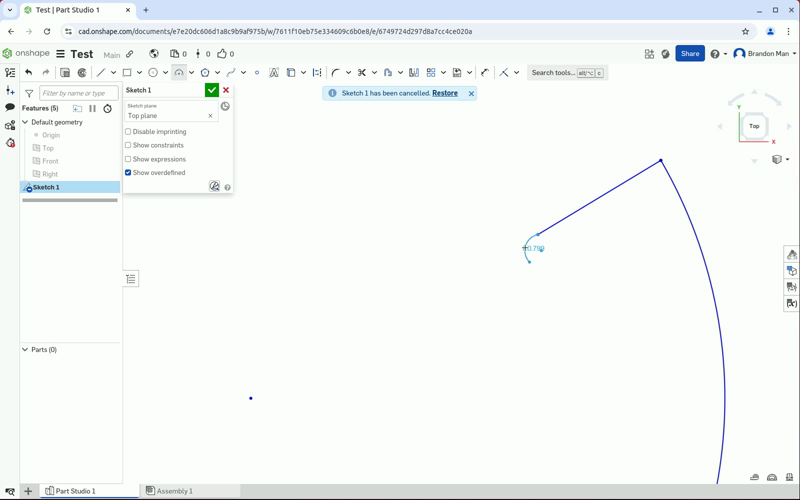
scroll(6)
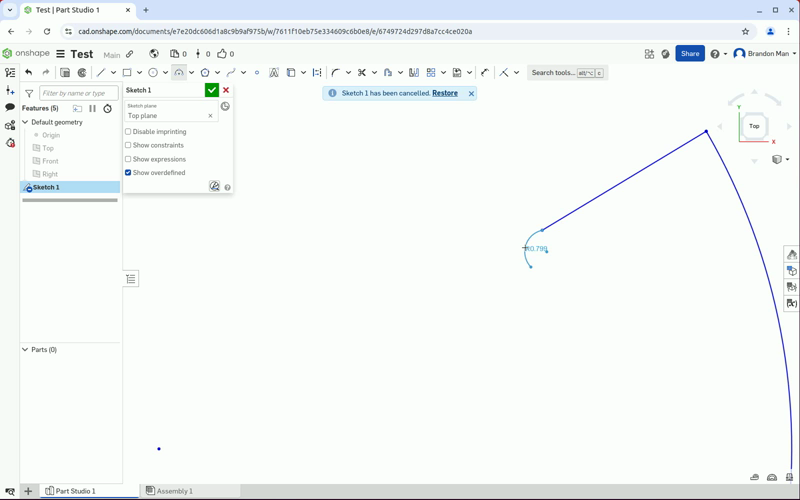
scroll(6)
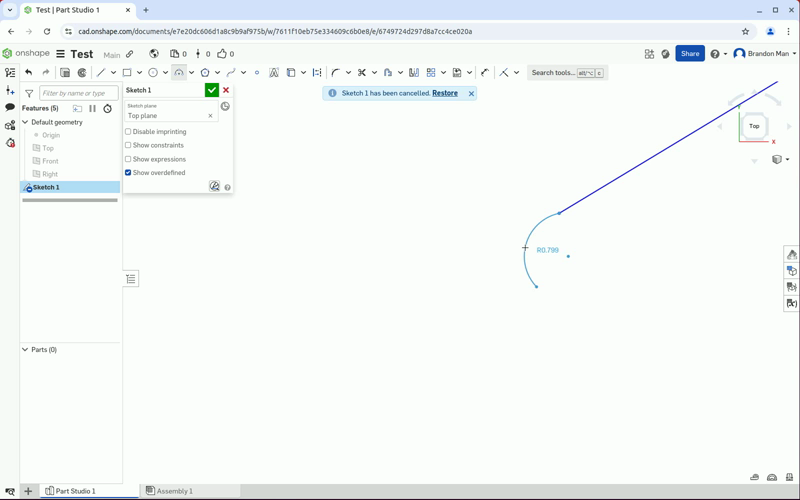
click(525, 247)
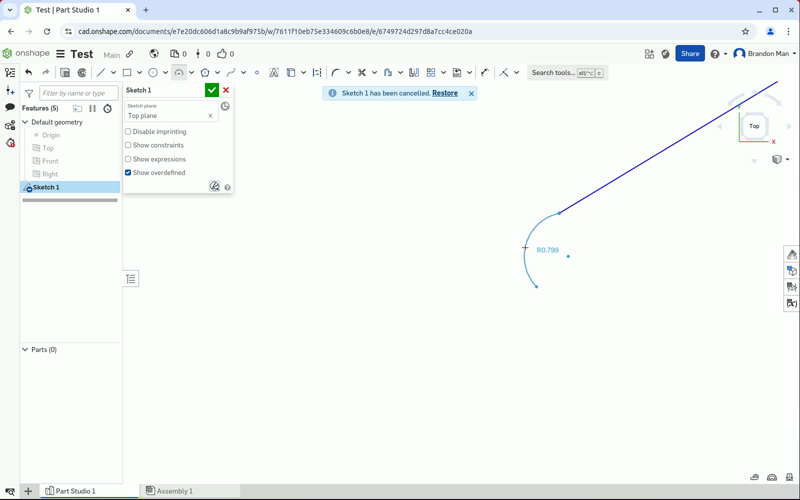
scroll(-6)
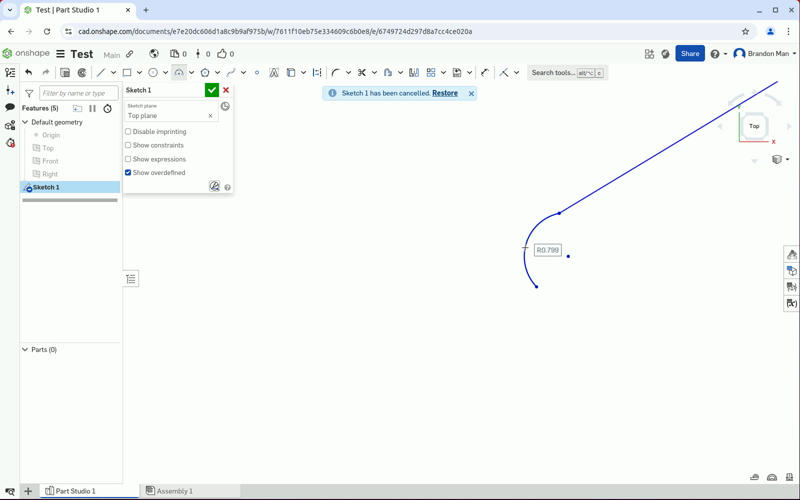
scroll(-6)
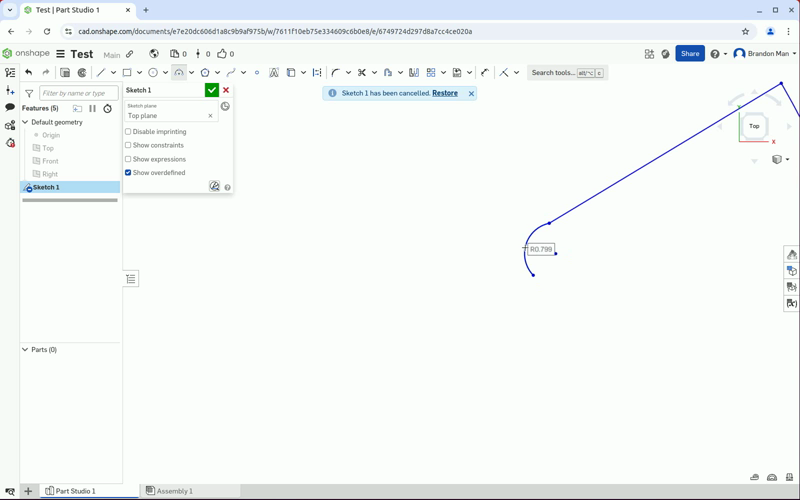
scroll(-6)
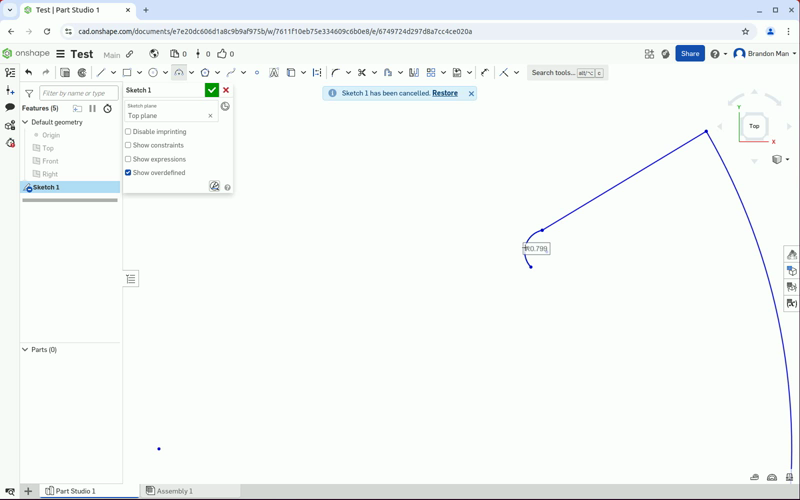
scroll(-6)
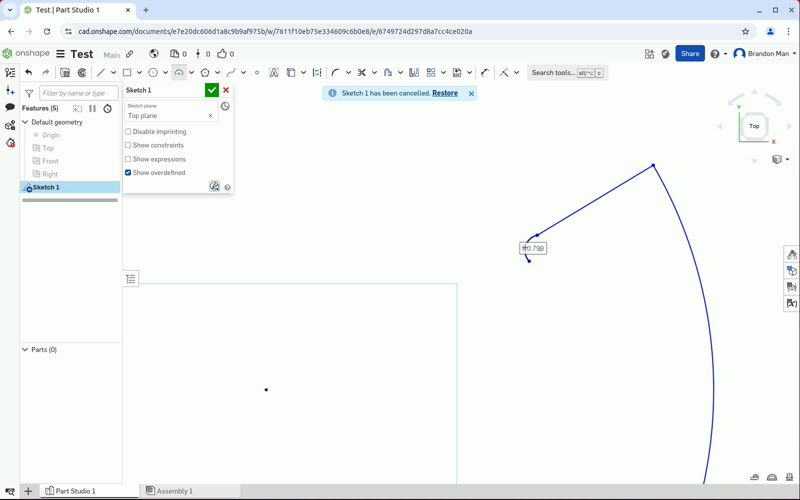
scroll(-6)
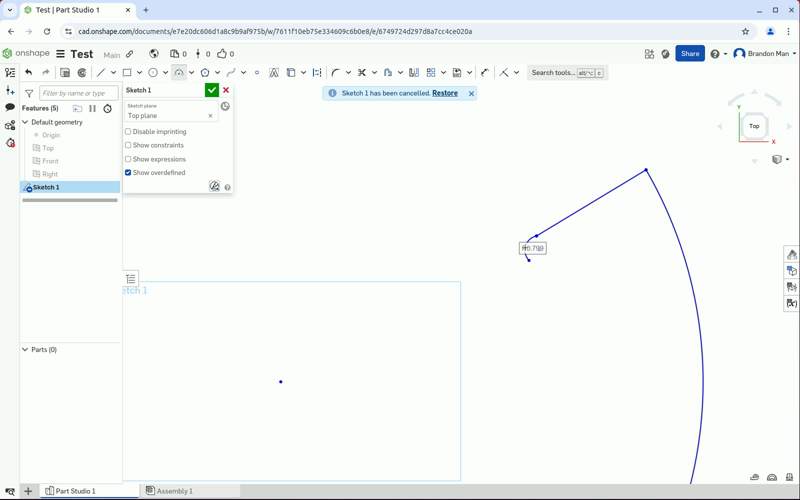
scroll(-6)
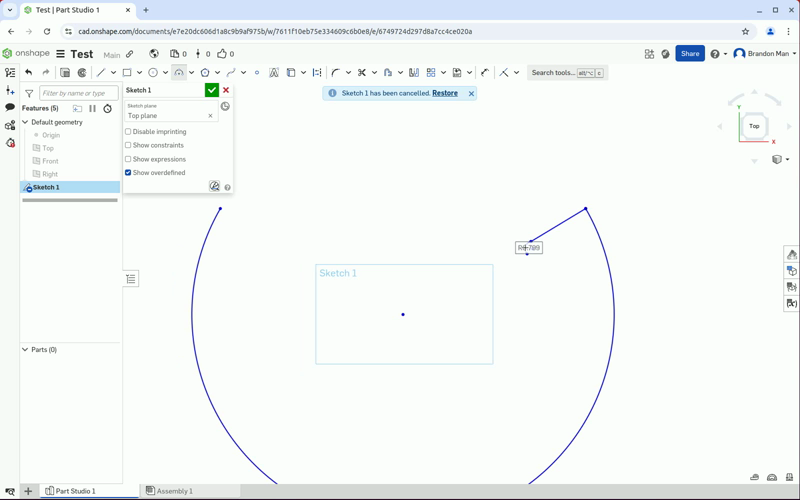
scroll(-6)
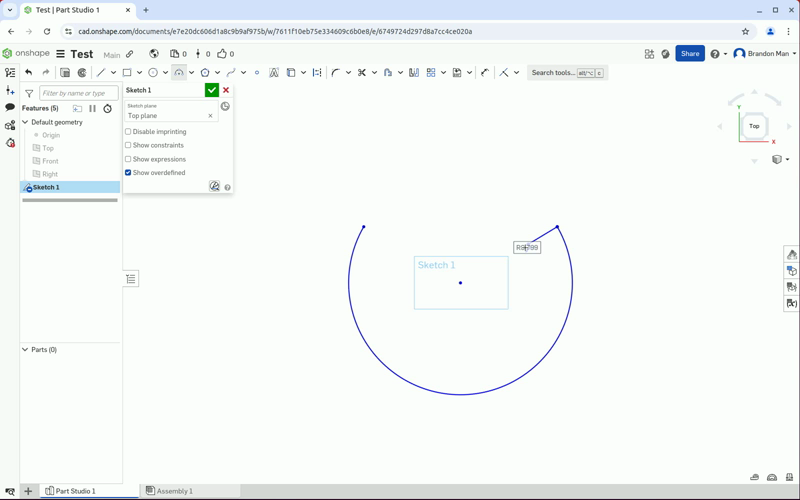
key_up(shift)
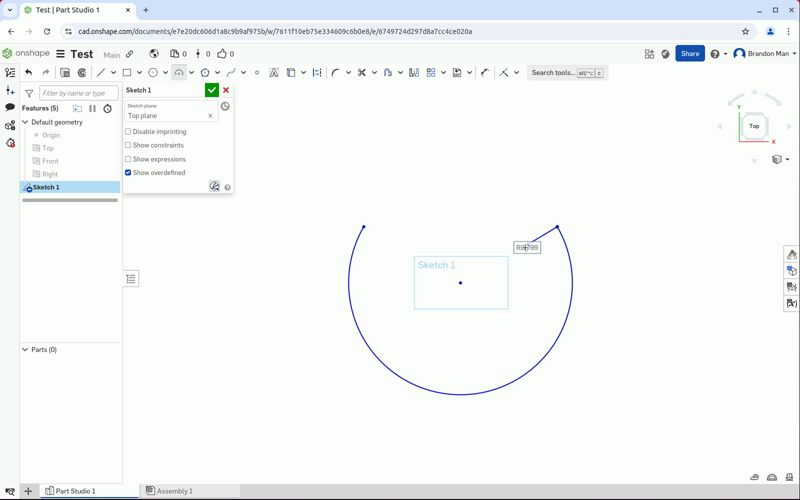
mouse_move(526, 250)
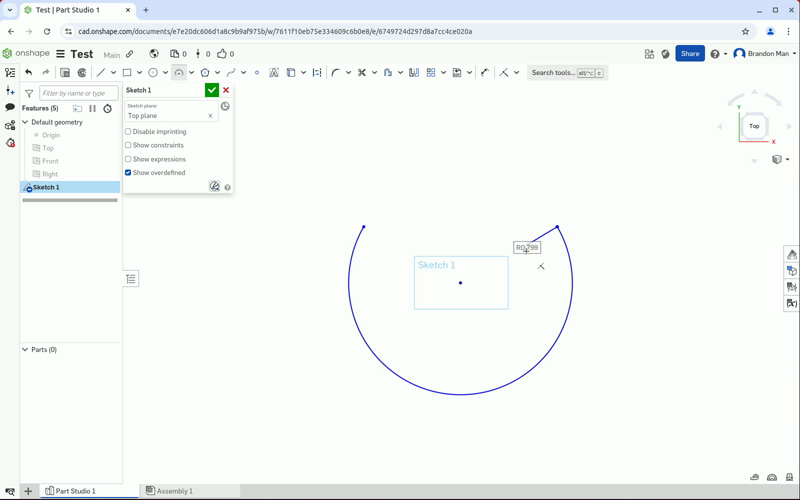
scroll(6)
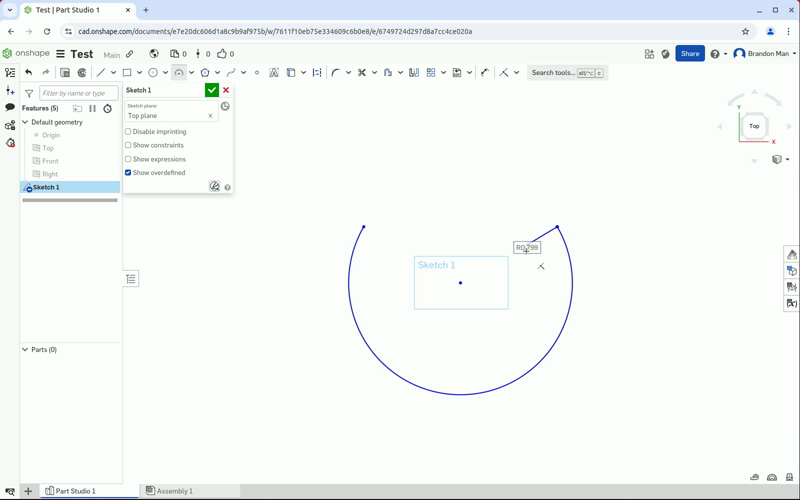
scroll(6)
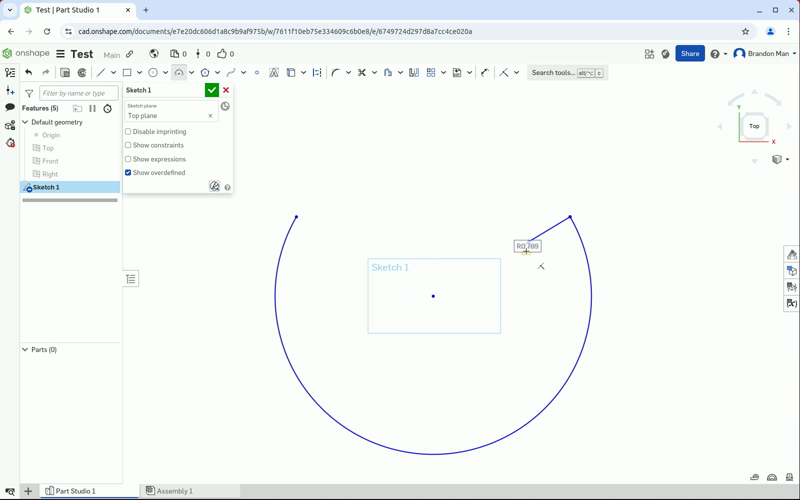
scroll(6)
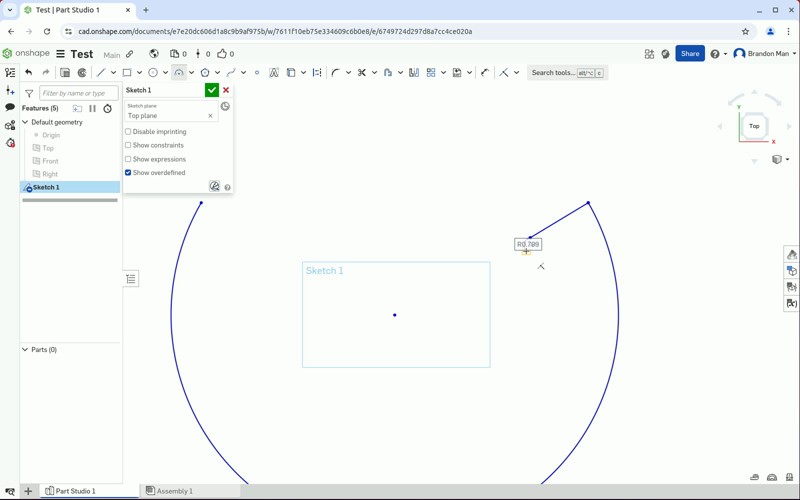
scroll(6)
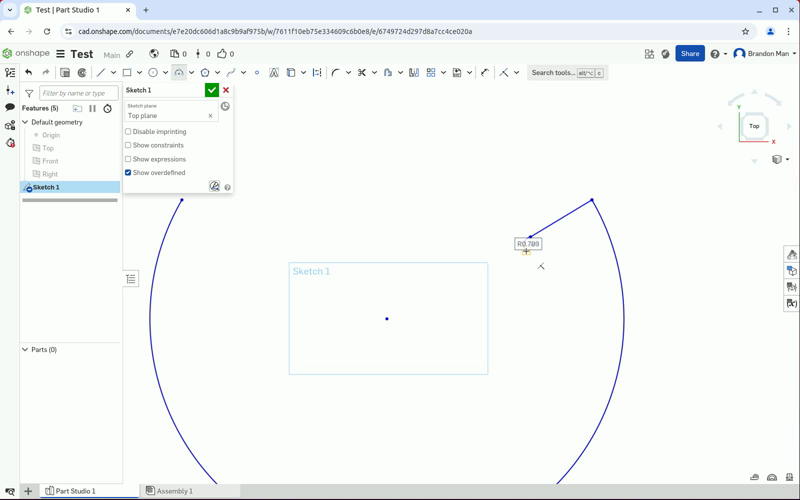
scroll(6)
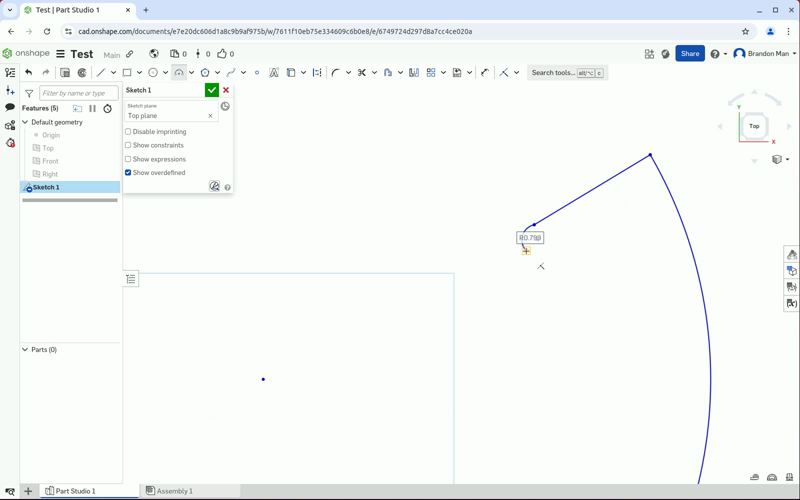
scroll(6)
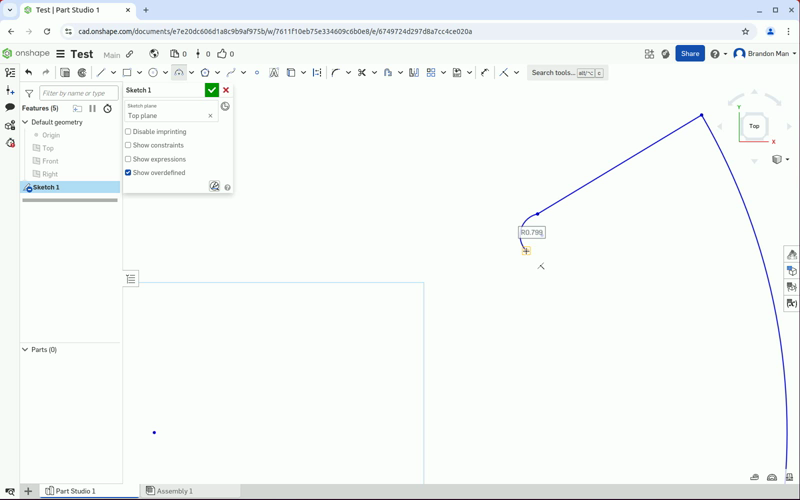
scroll(6)
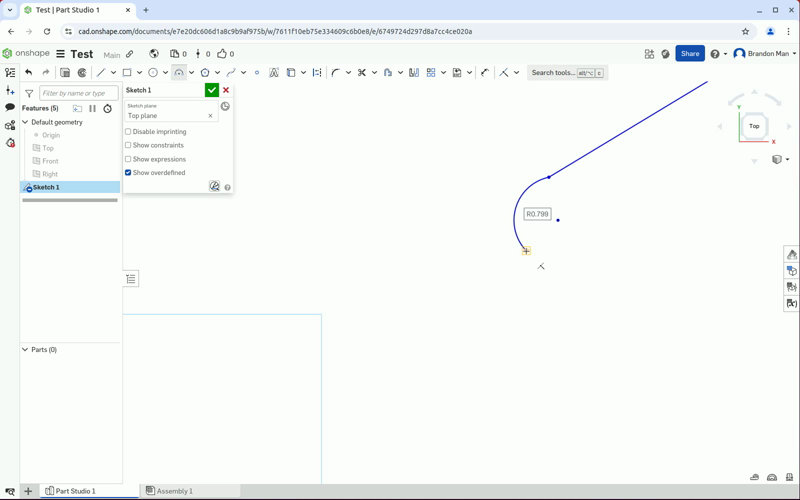
click(526, 250)
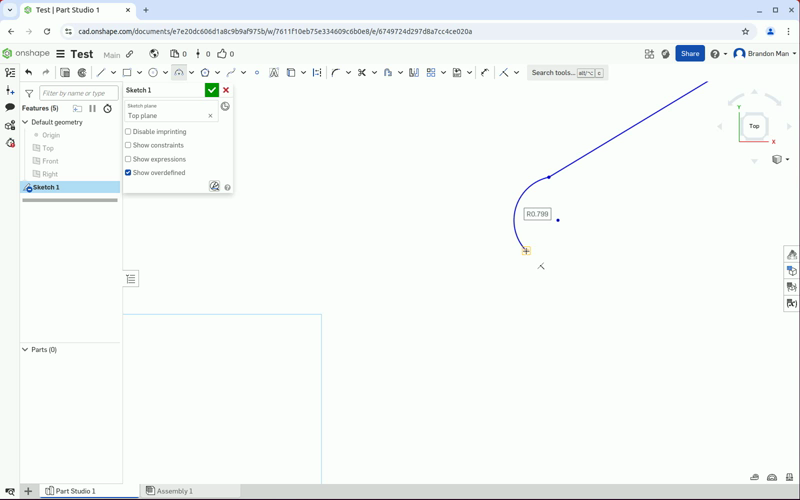
scroll(-6)
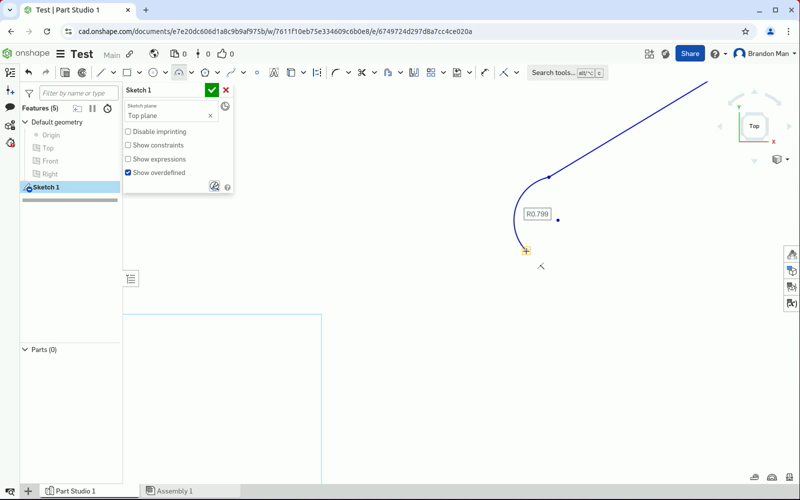
scroll(-6)
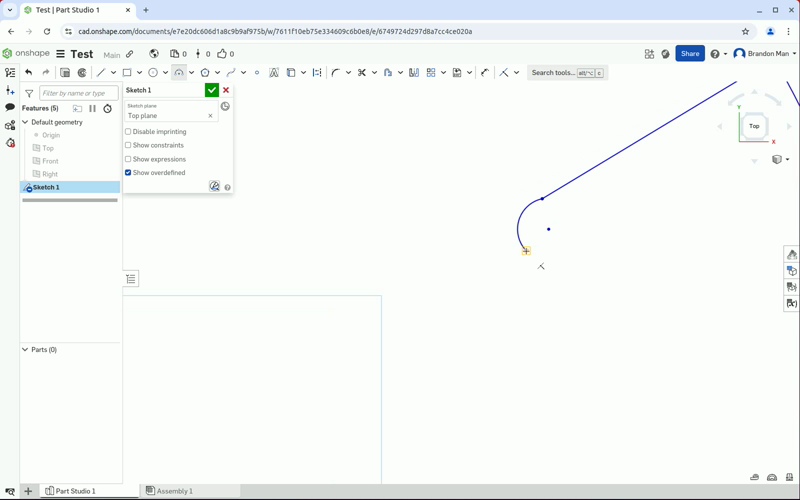
scroll(-6)
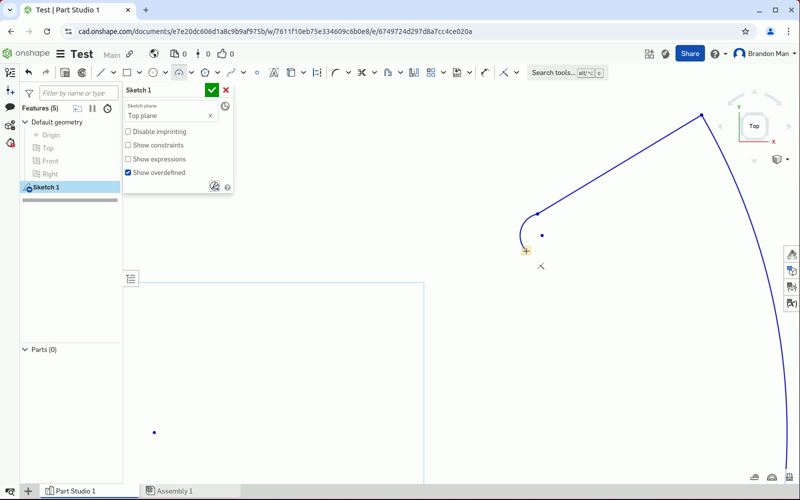
scroll(-6)
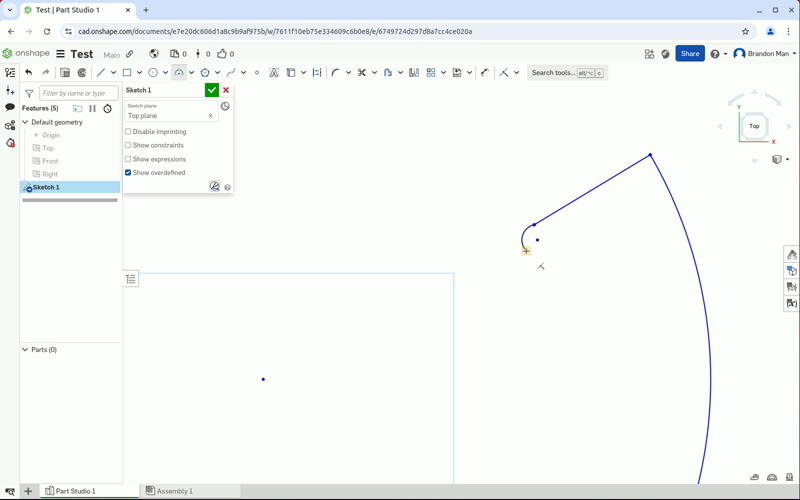
scroll(-6)
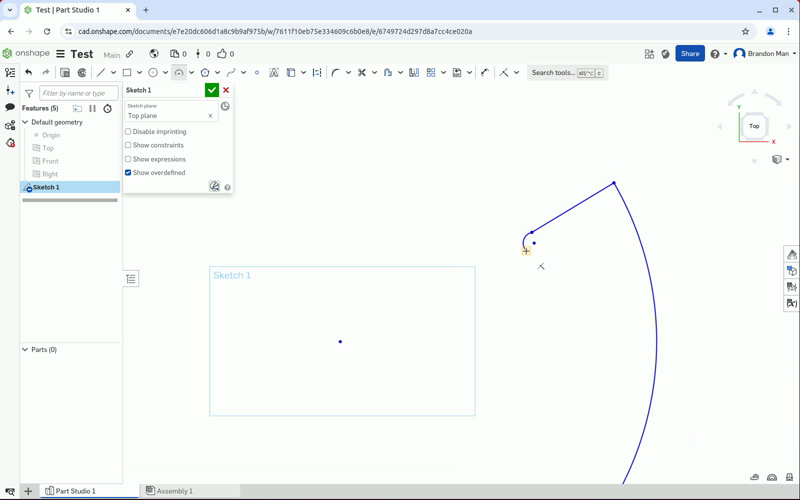
scroll(-6)
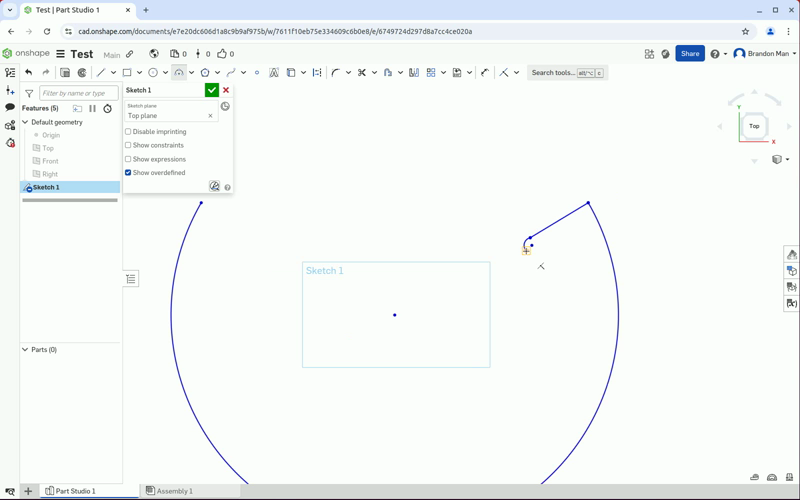
scroll(-6)
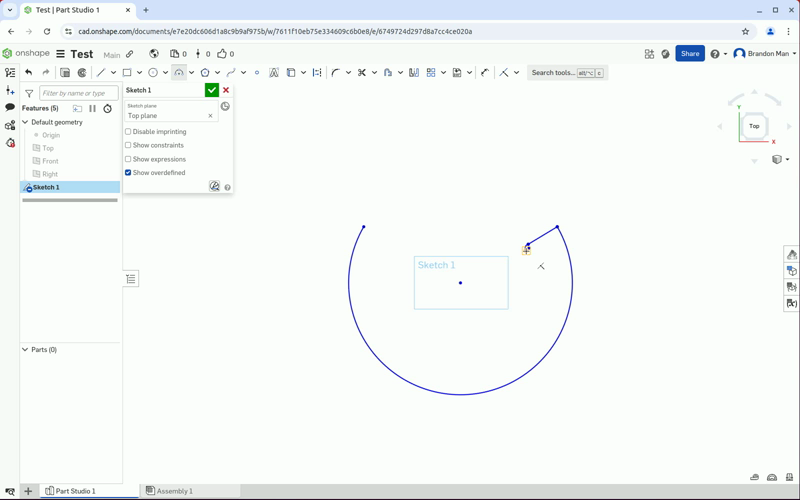
key_down(shift)
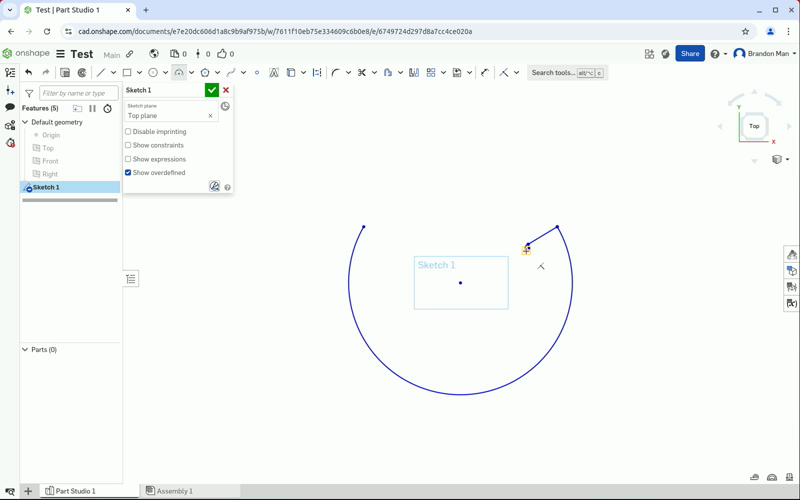
mouse_move(394, 250)
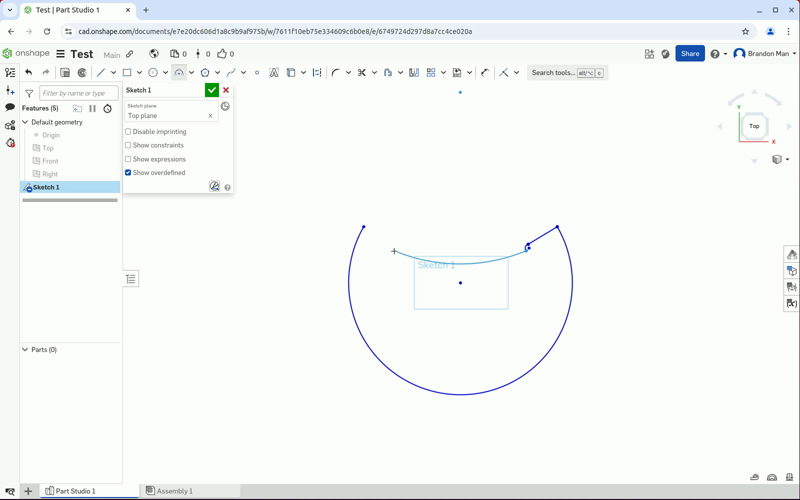
click(394, 250)
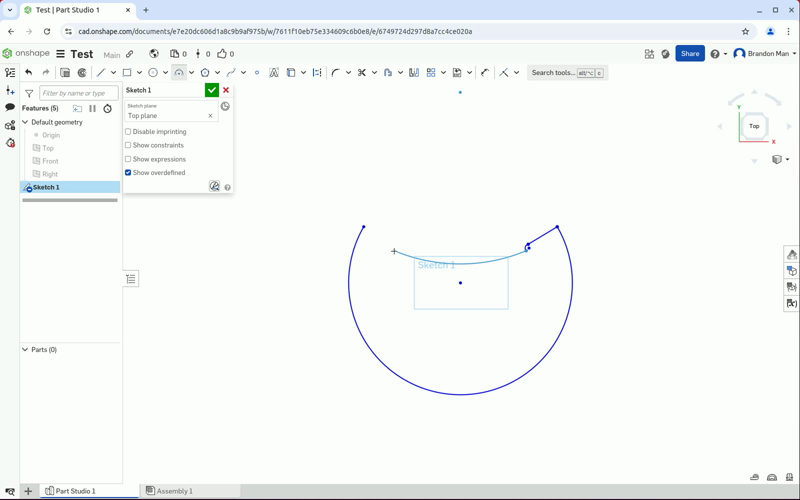
mouse_move(460, 357)
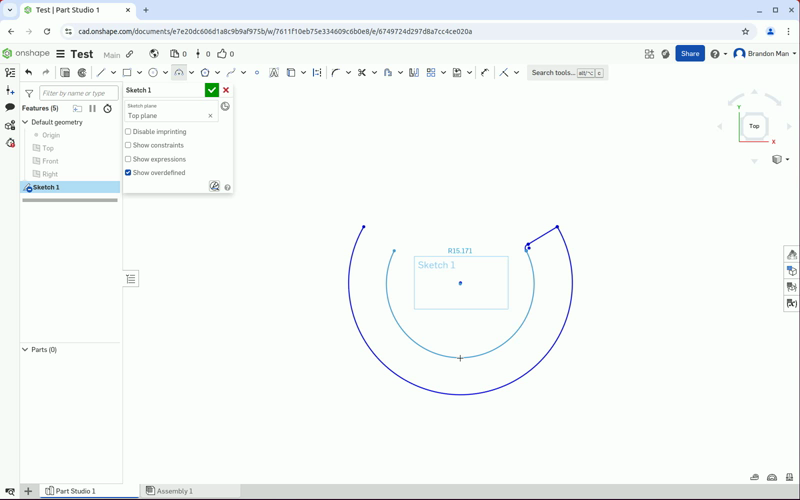
click(460, 357)
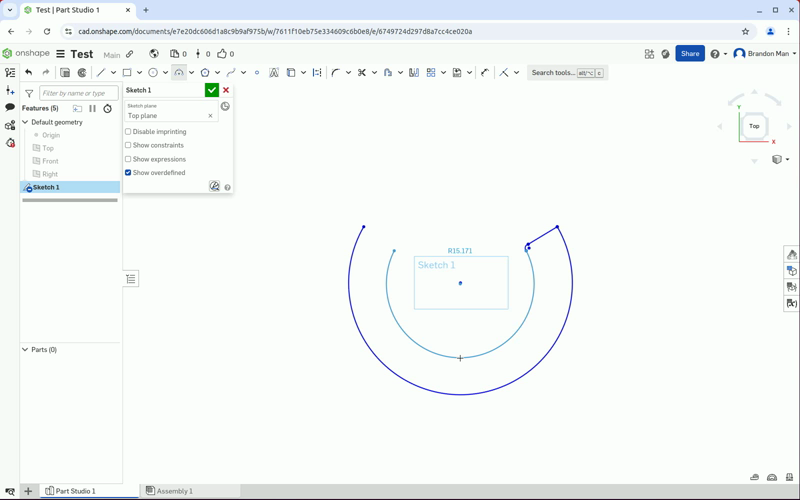
key_up(shift)
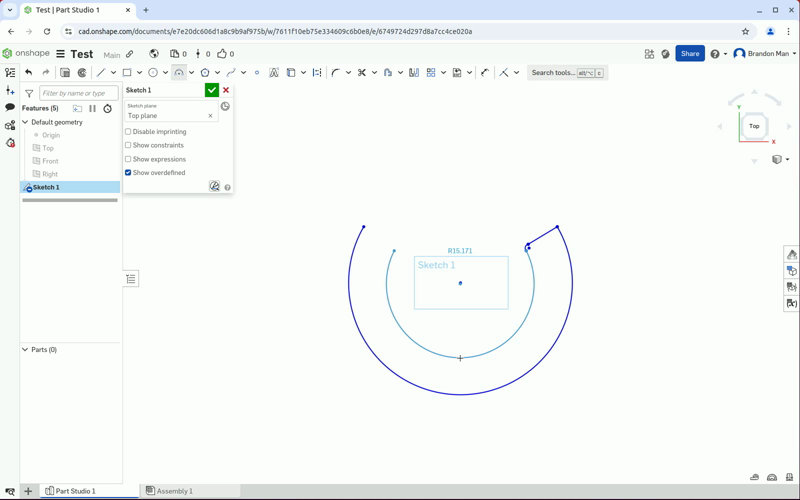
mouse_move(394, 250)
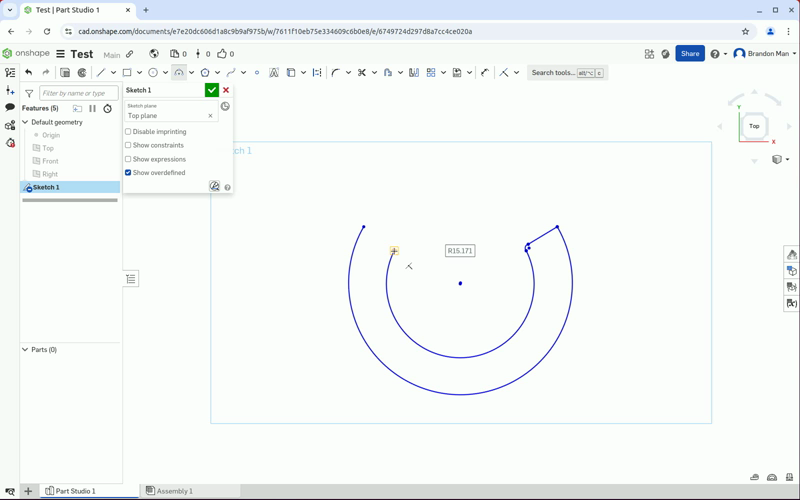
click(394, 250)
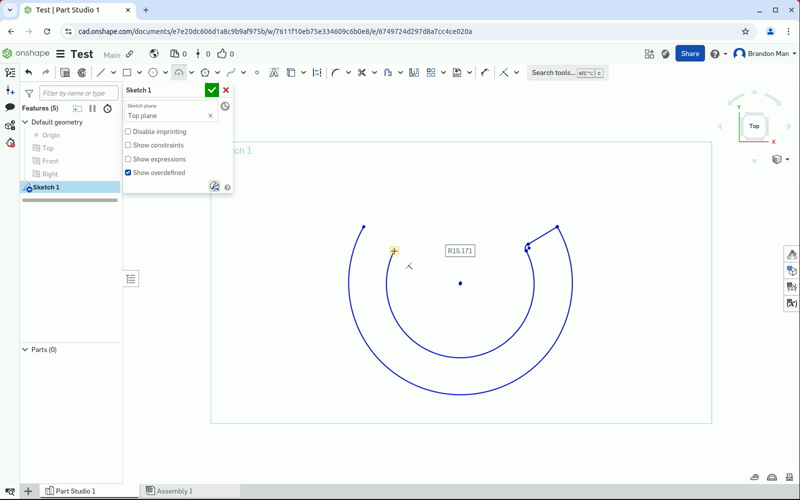
key_down(shift)
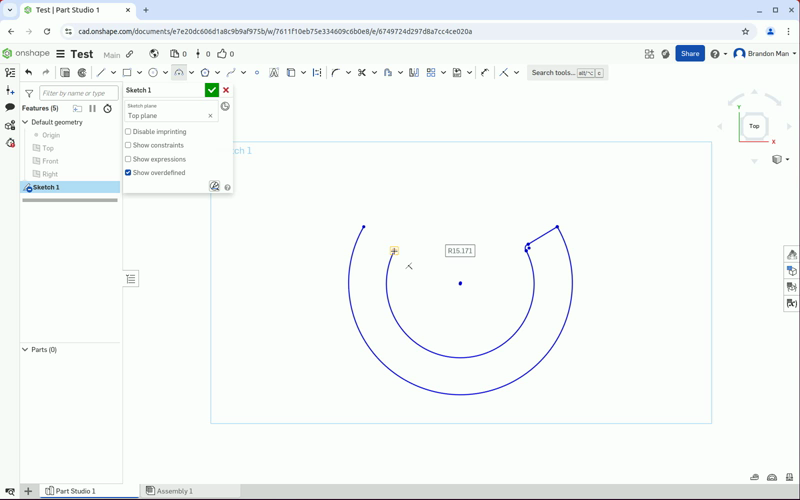
mouse_move(392, 244)
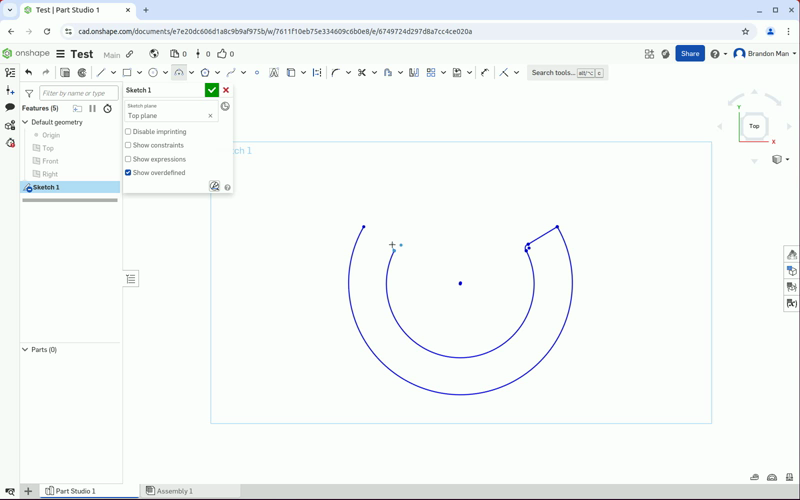
scroll(6)
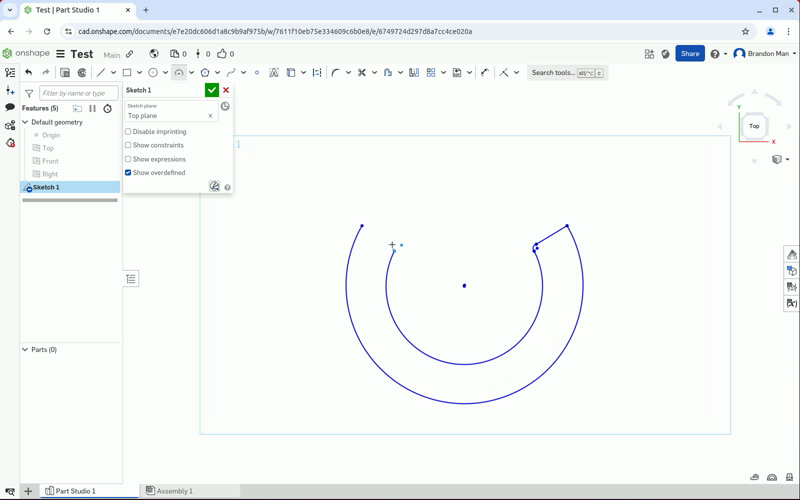
scroll(6)
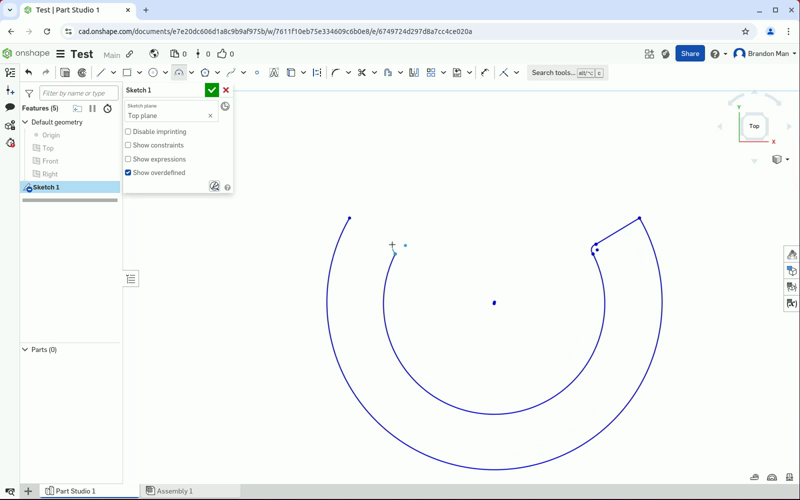
scroll(6)
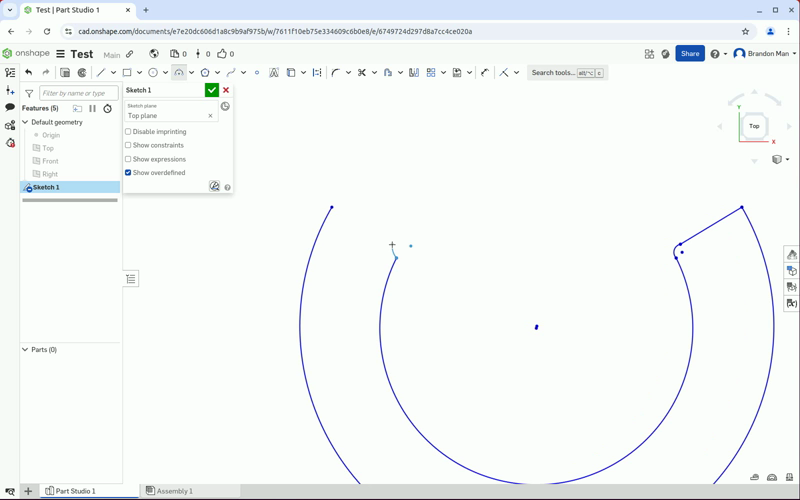
scroll(6)
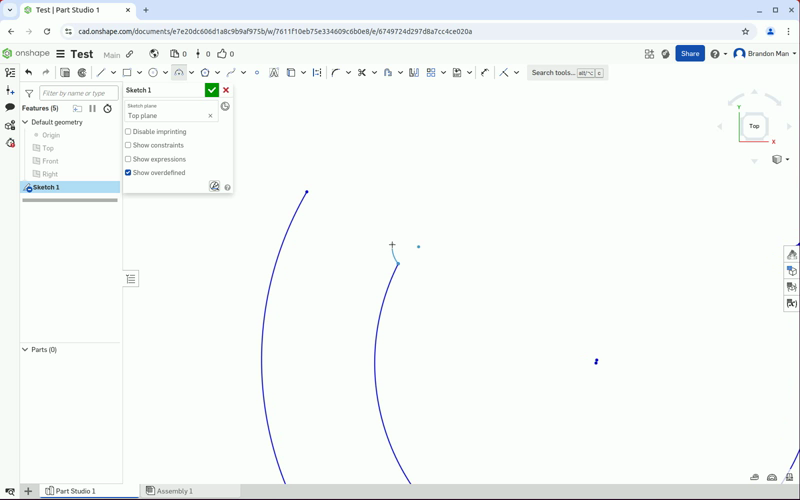
scroll(6)
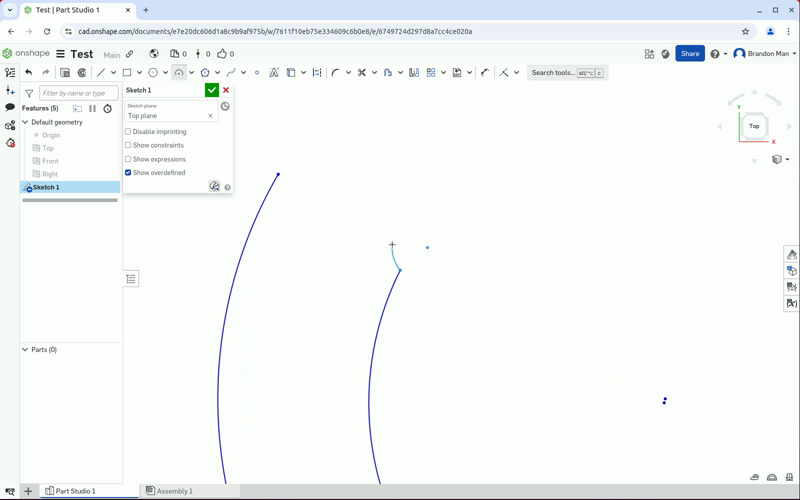
scroll(6)
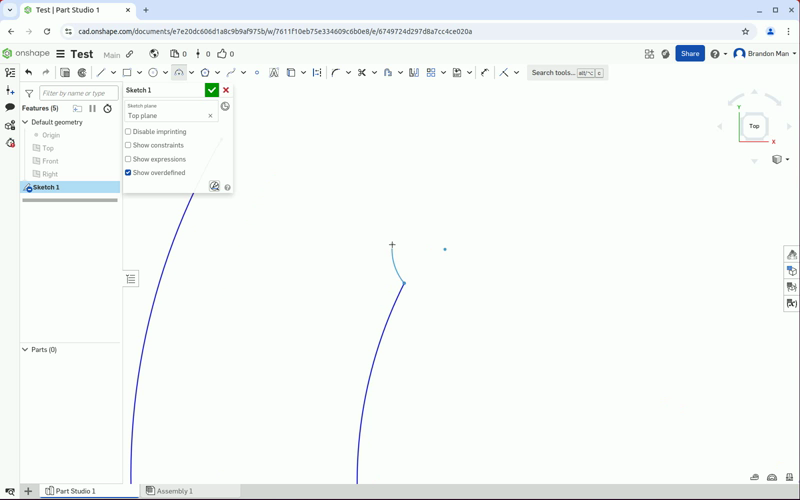
scroll(6)
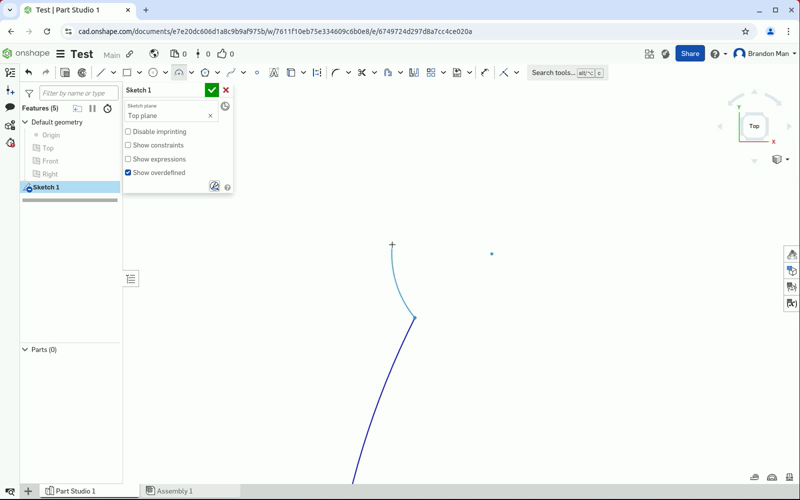
click(392, 244)
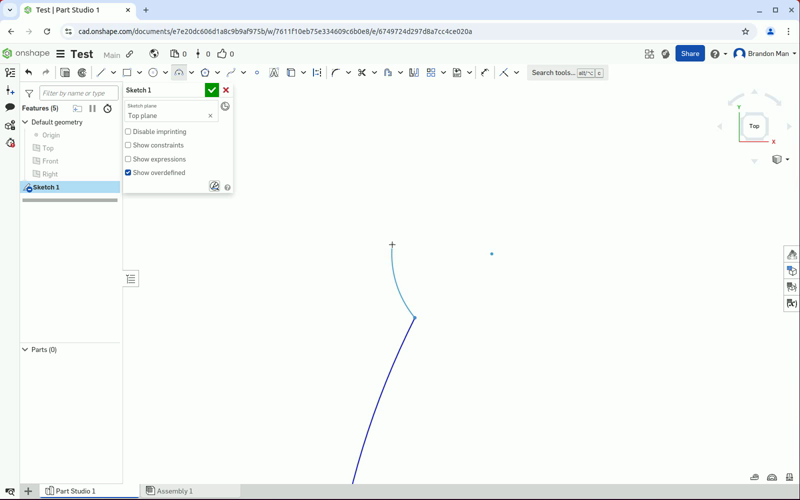
scroll(-6)
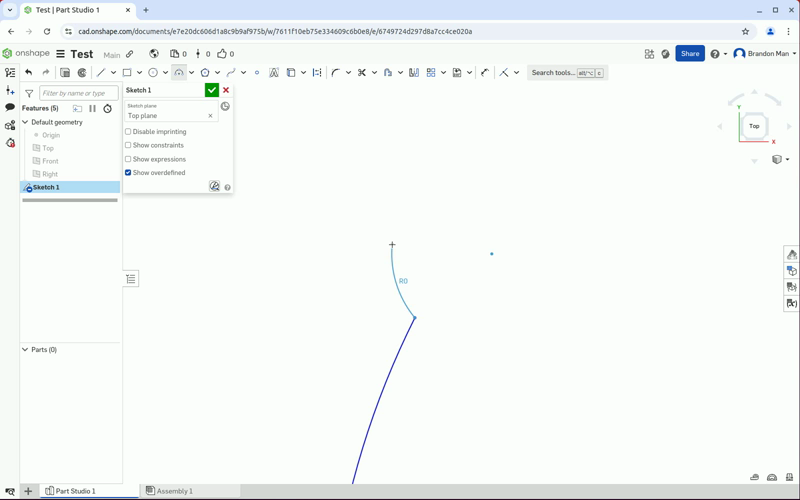
scroll(-6)
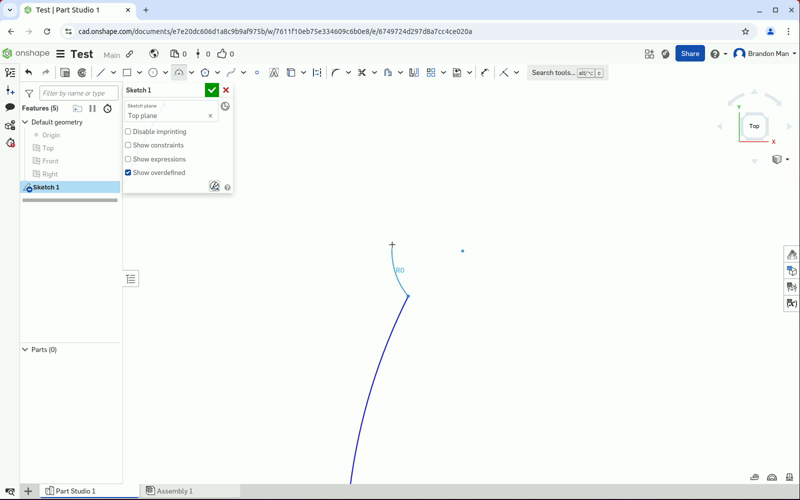
scroll(-6)
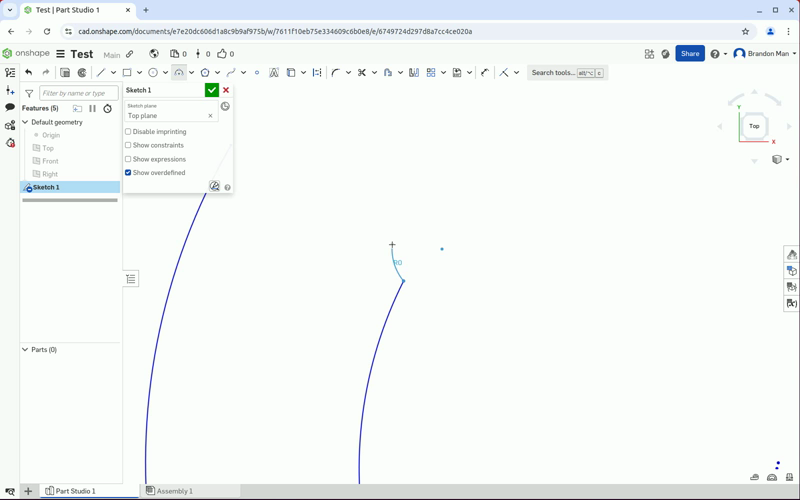
scroll(-6)
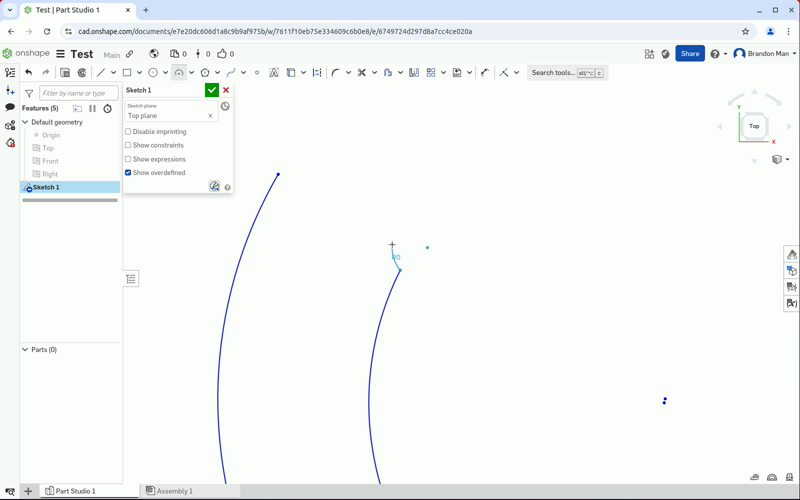
scroll(-6)
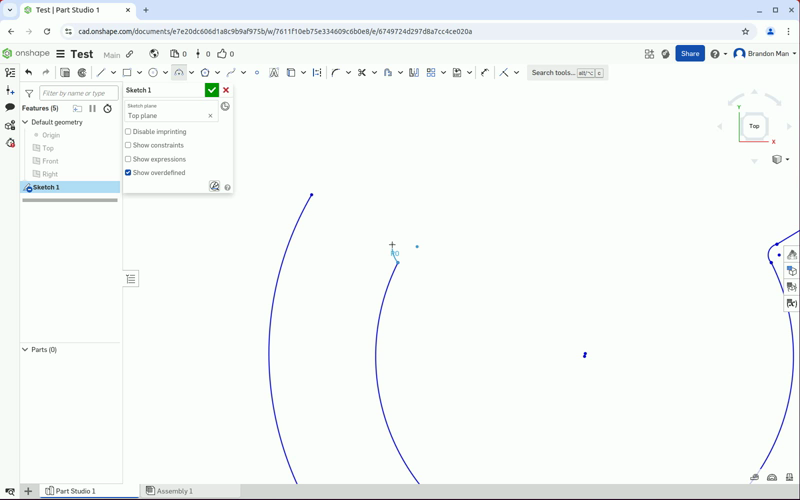
scroll(-6)
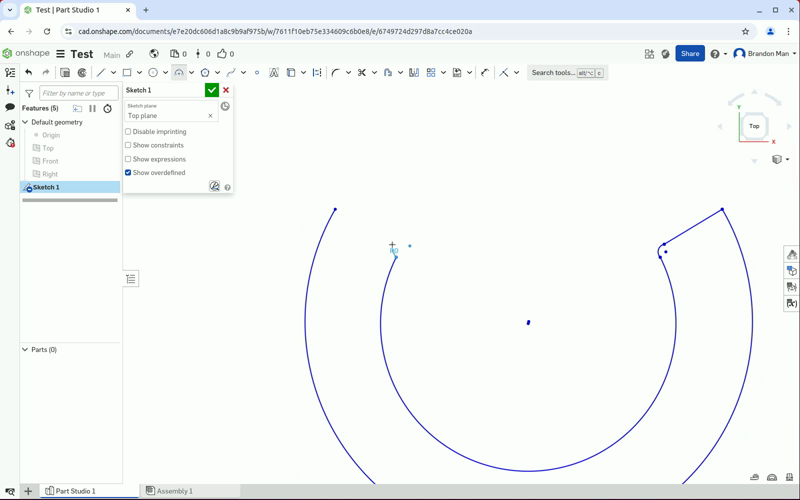
scroll(-6)
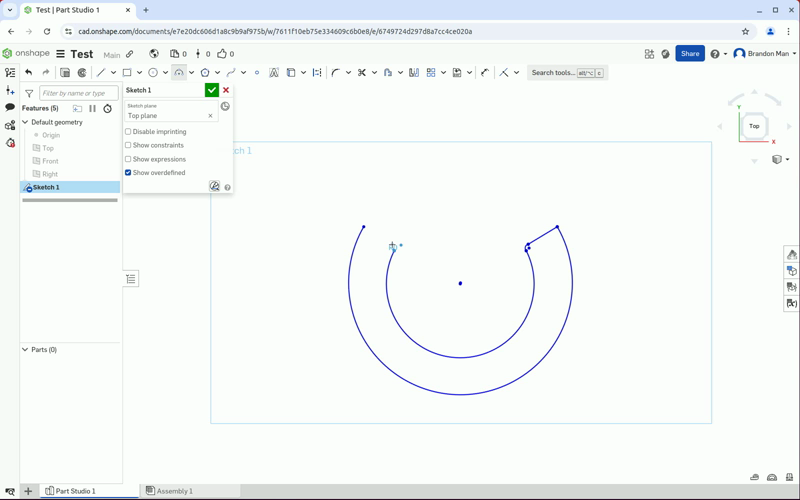
mouse_move(395, 247)
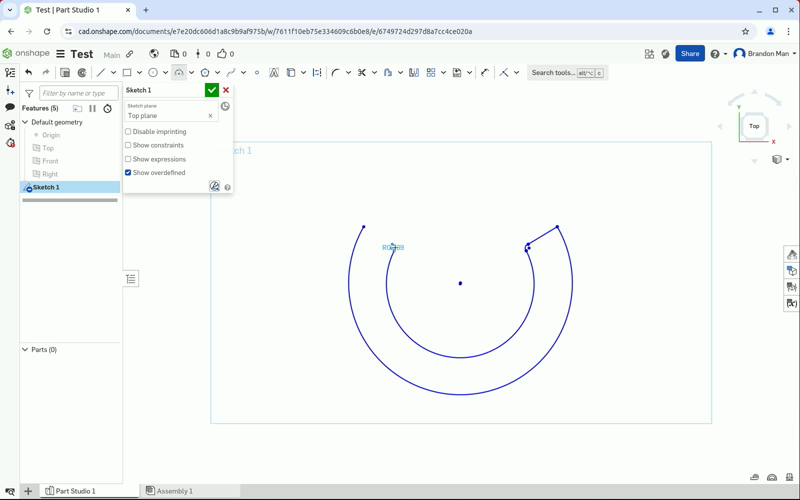
scroll(6)
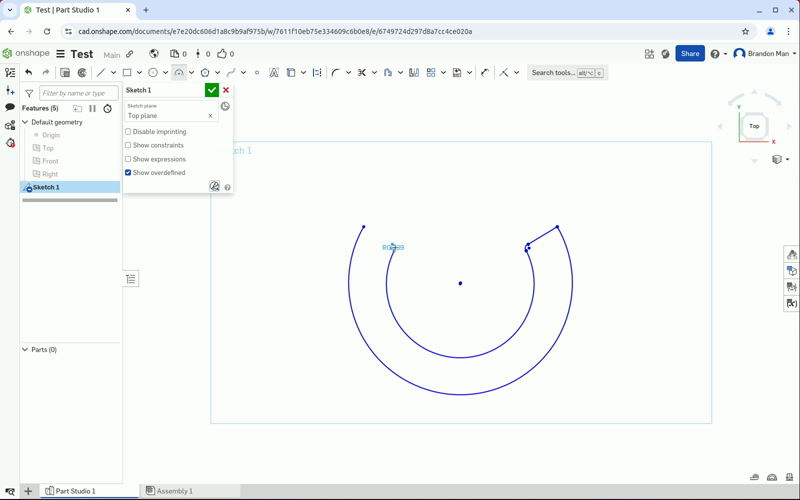
scroll(6)
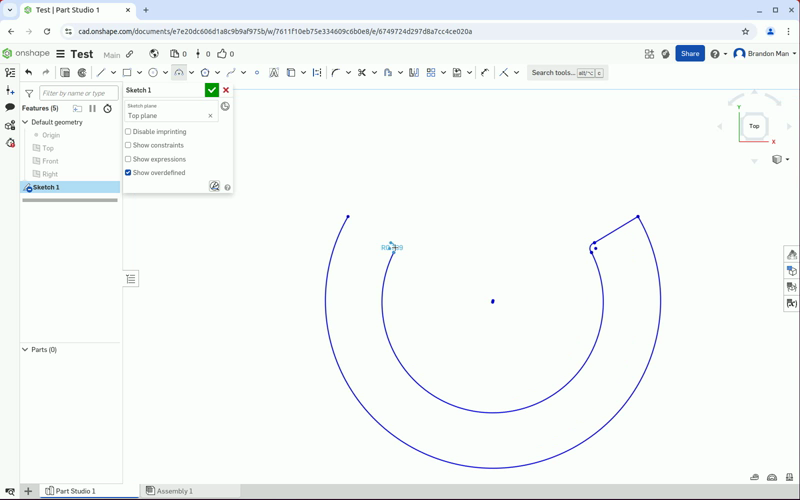
scroll(6)
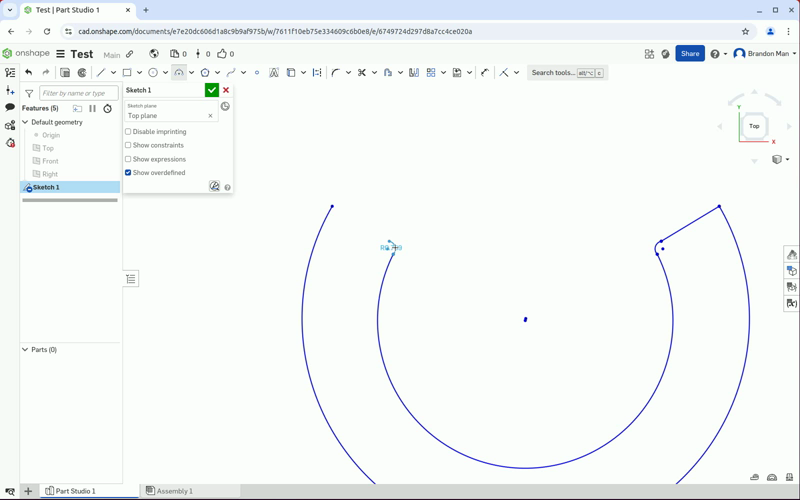
scroll(6)
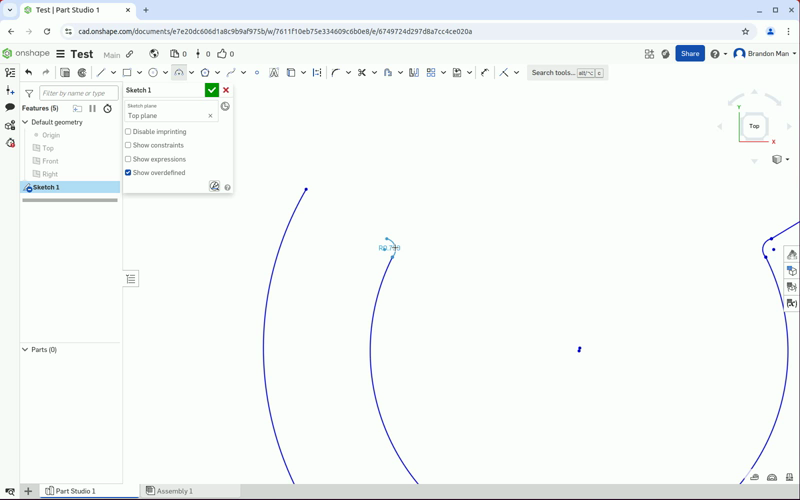
scroll(6)
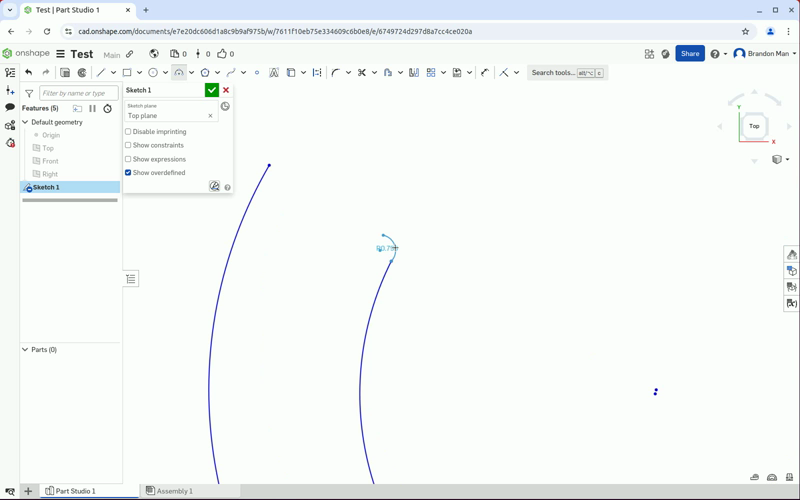
scroll(6)
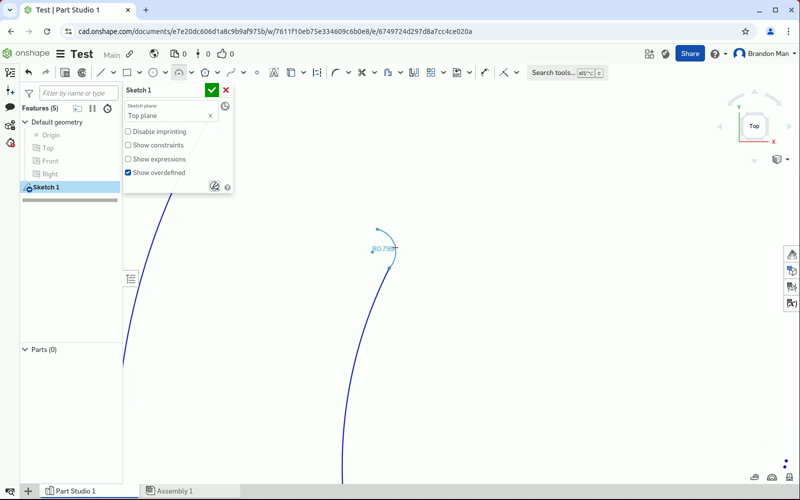
scroll(6)
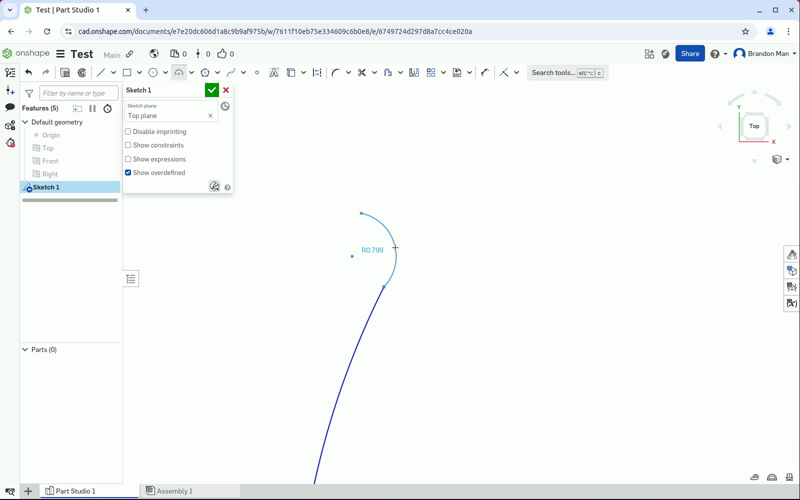
click(395, 247)
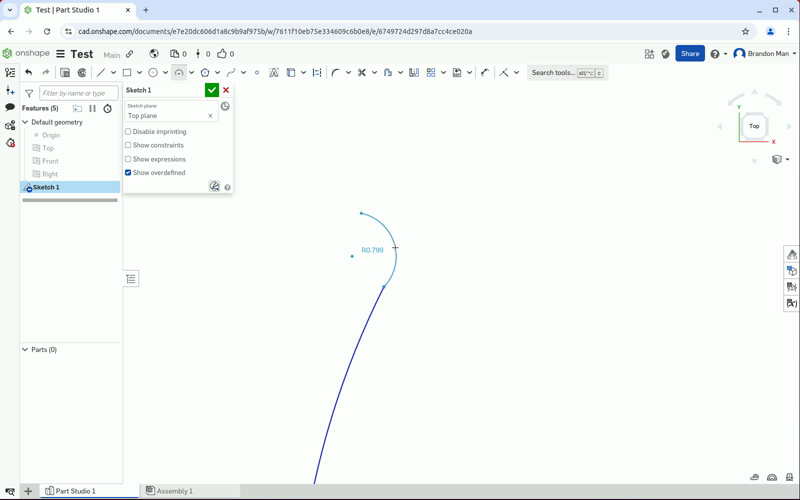
scroll(-6)
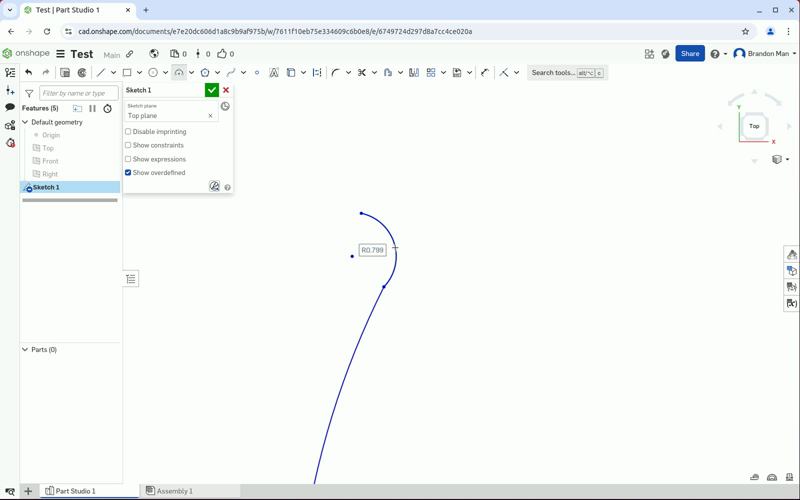
scroll(-6)
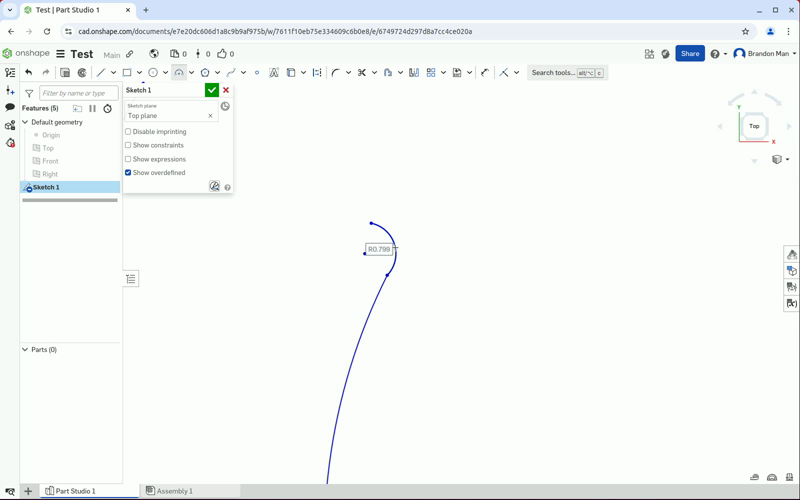
scroll(-6)
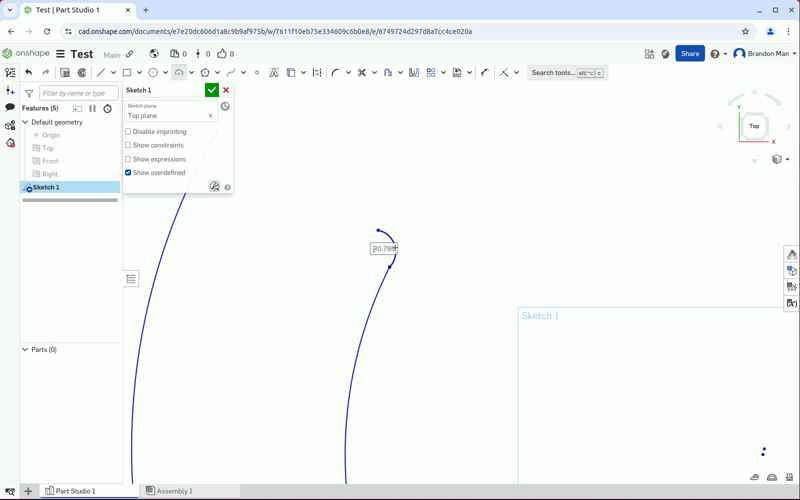
scroll(-6)
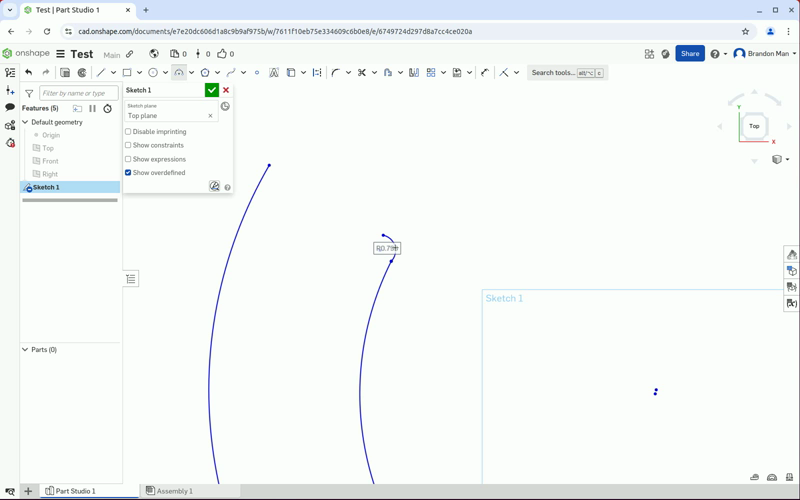
scroll(-6)
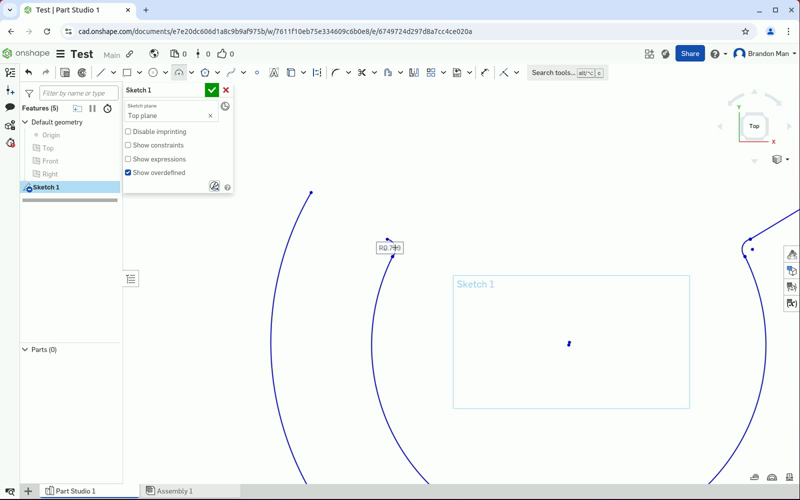
scroll(-6)
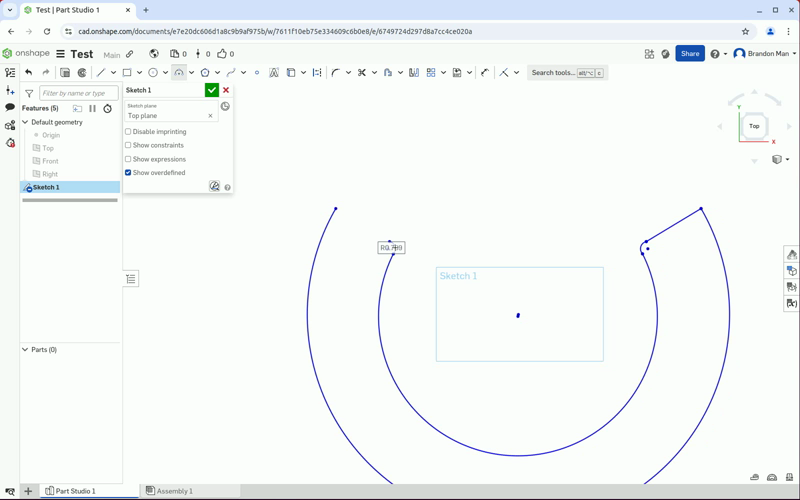
scroll(-6)
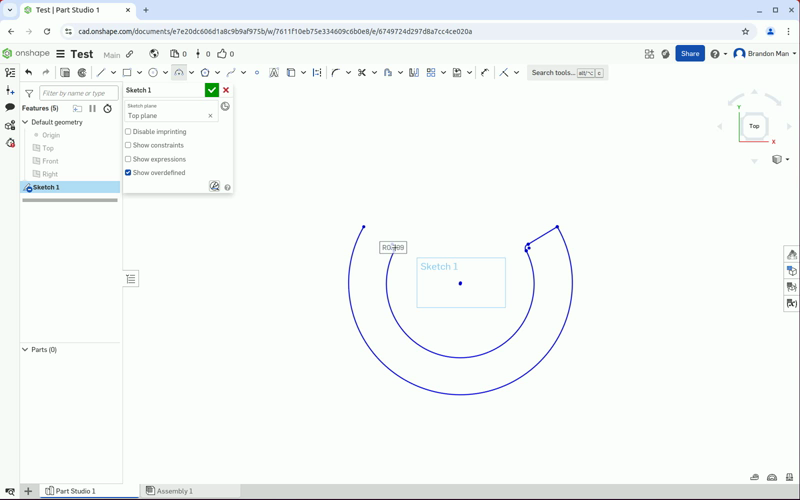
key_up(shift)
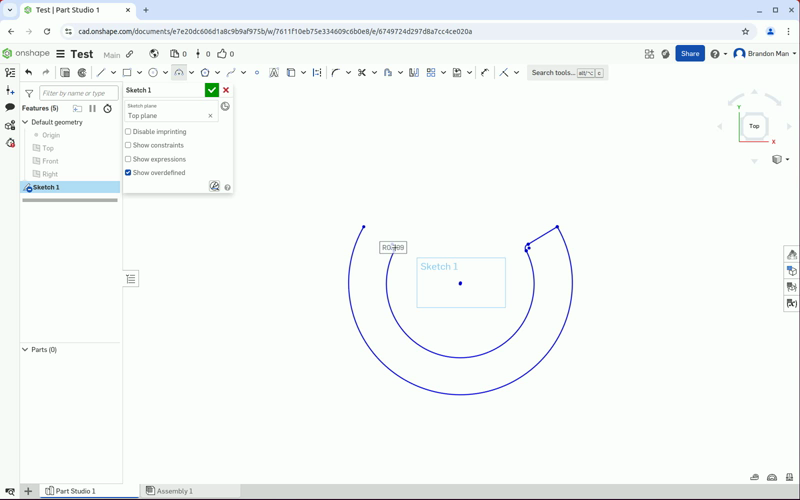
key(esc)
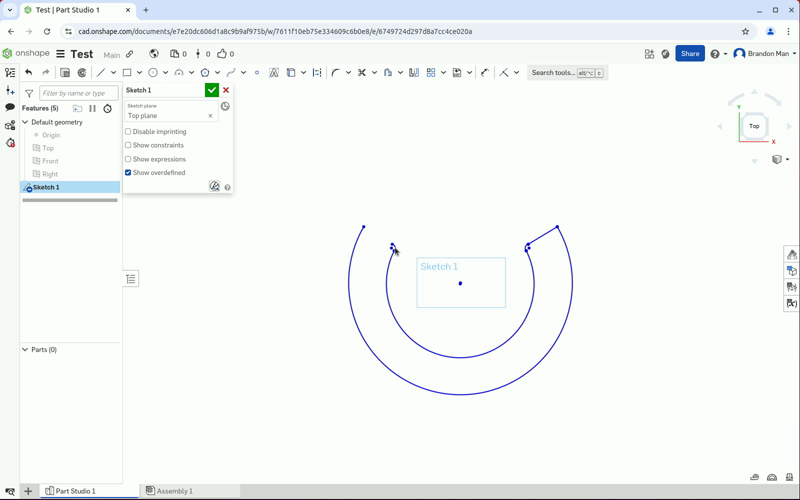
key(l)
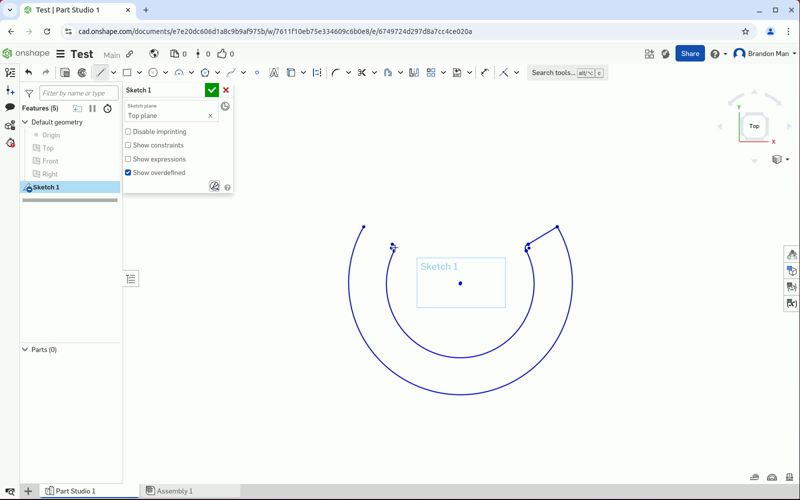
mouse_move(392, 244)
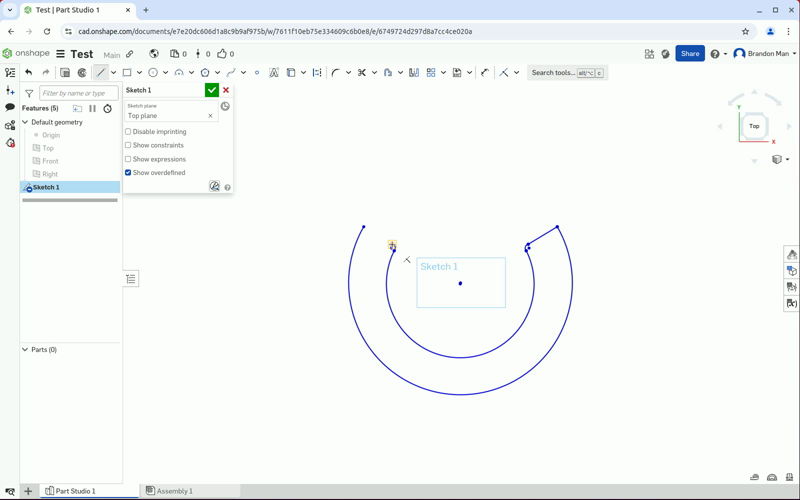
scroll(6)
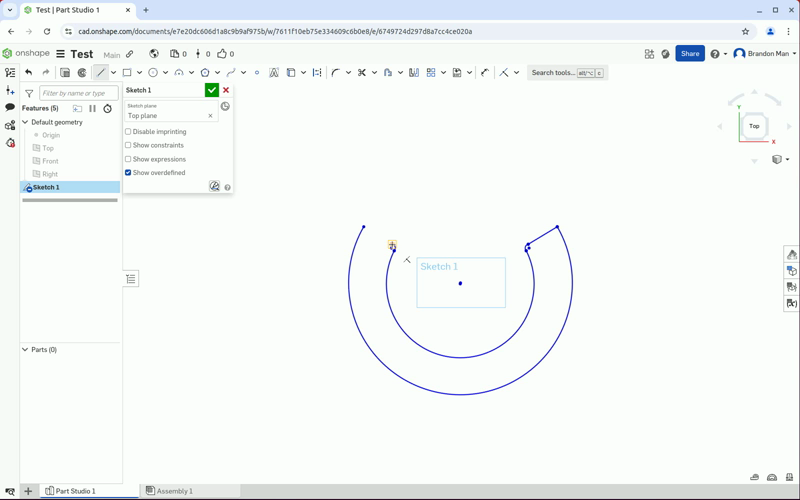
scroll(6)
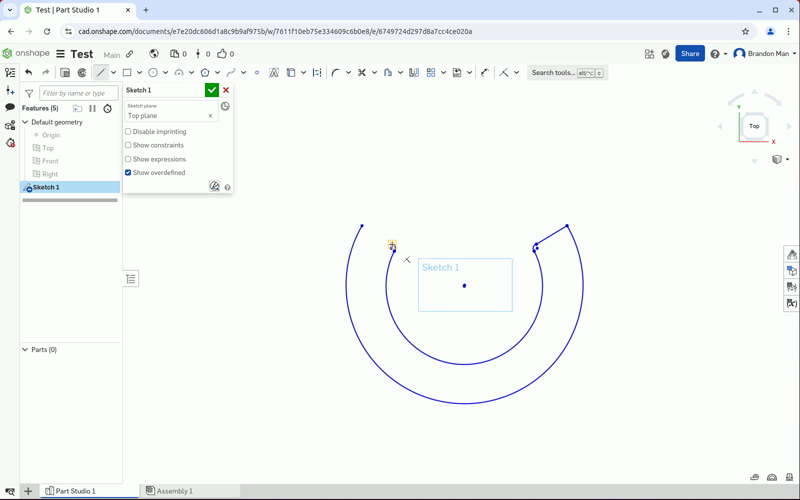
scroll(6)
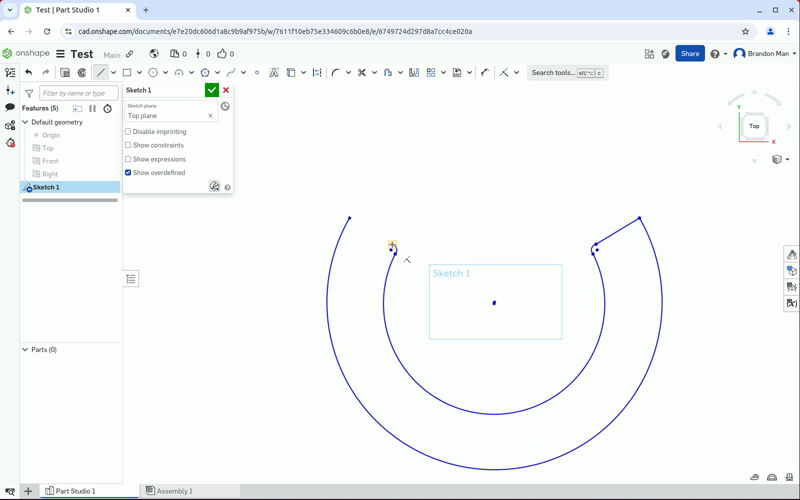
scroll(6)
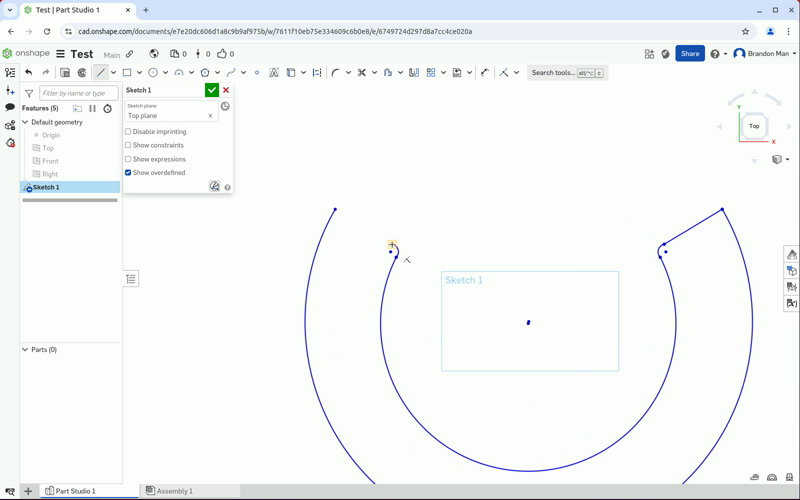
scroll(6)
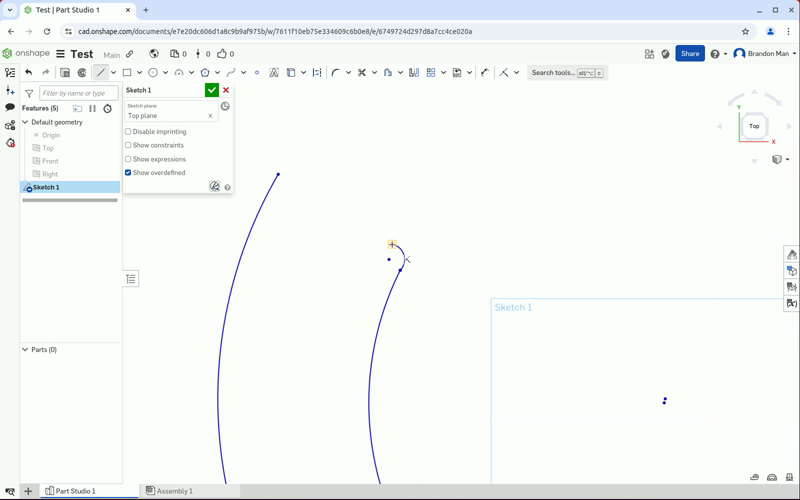
scroll(6)
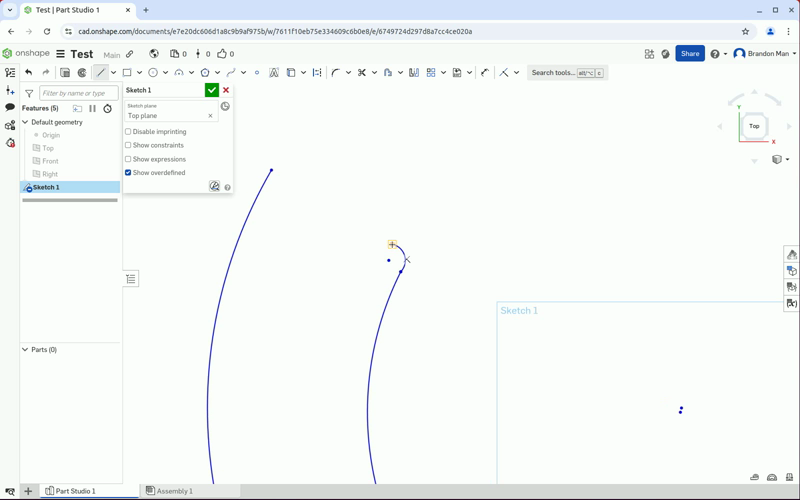
scroll(6)
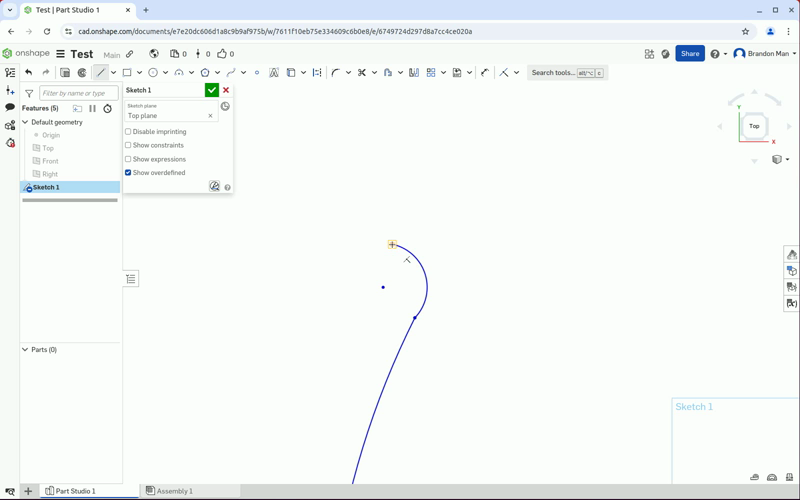
click(392, 244)
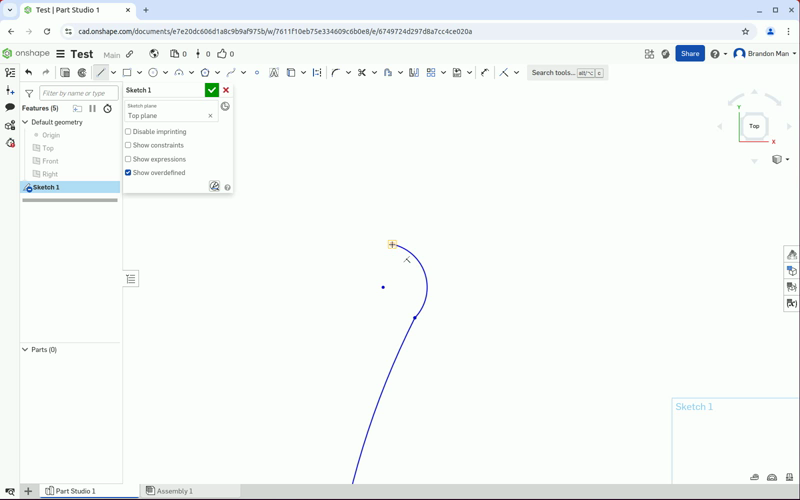
scroll(-6)
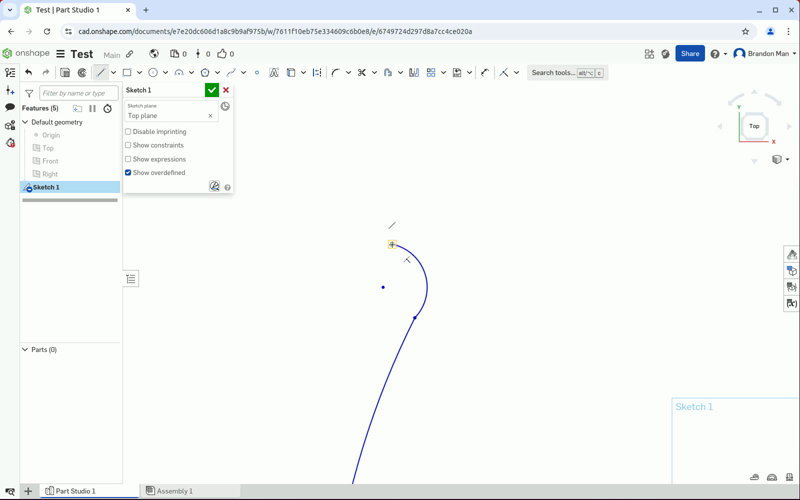
scroll(-6)
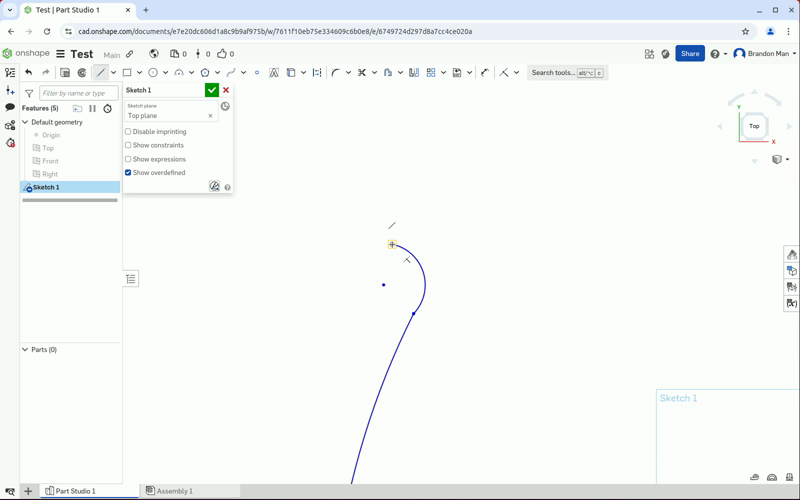
scroll(-6)
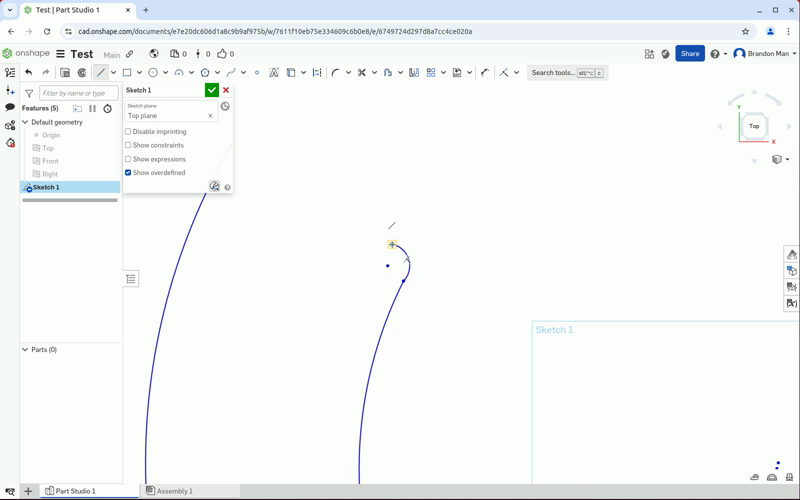
scroll(-6)
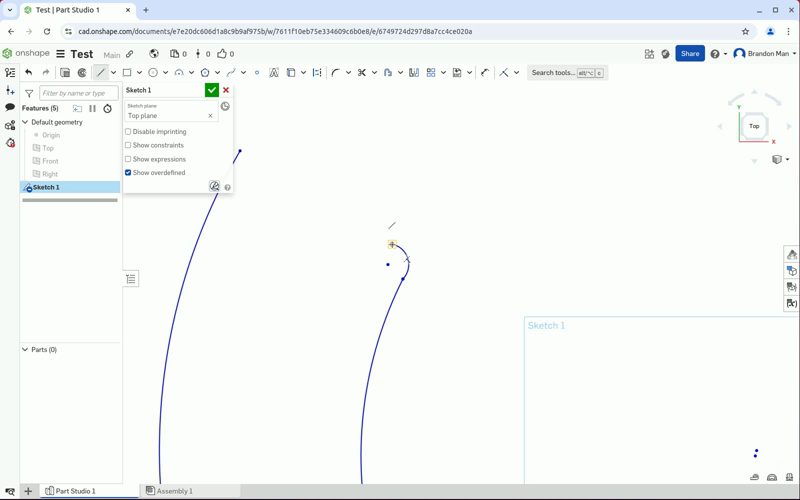
scroll(-6)
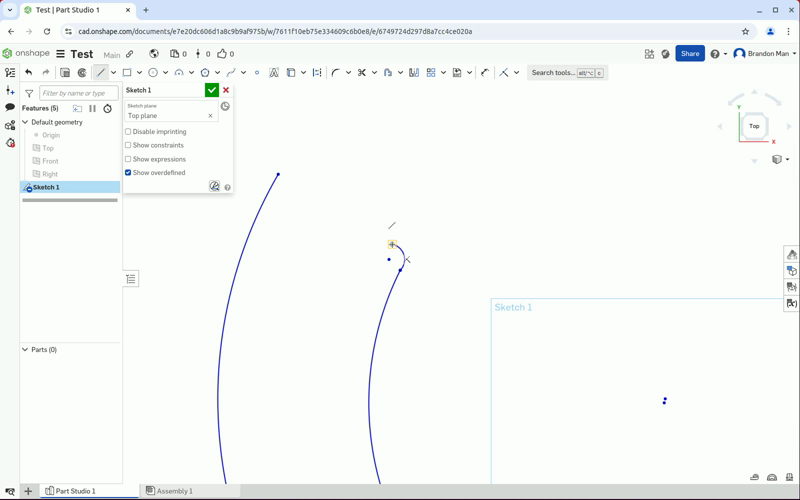
scroll(-6)
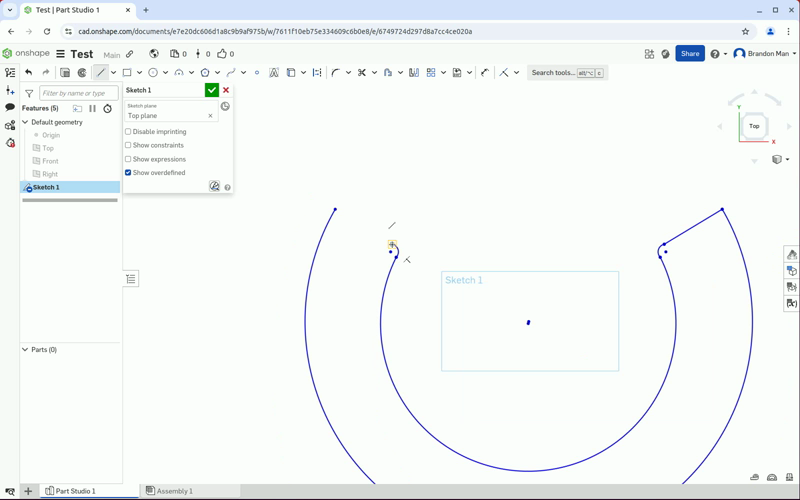
scroll(-6)
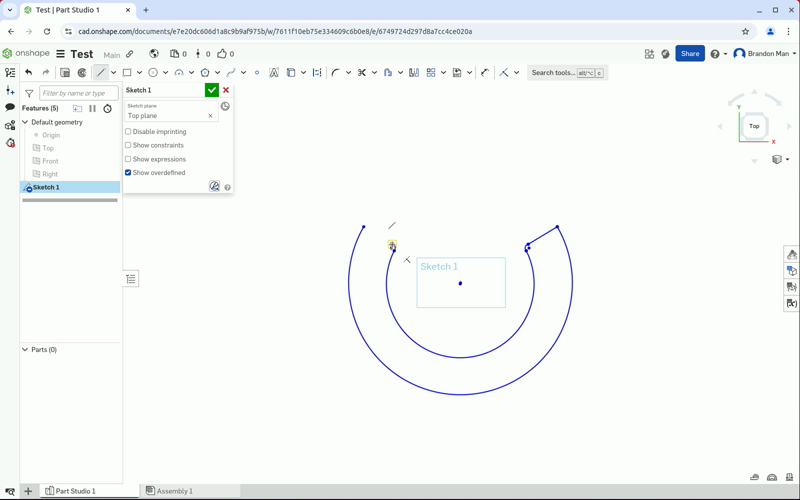
mouse_move(422, 244)
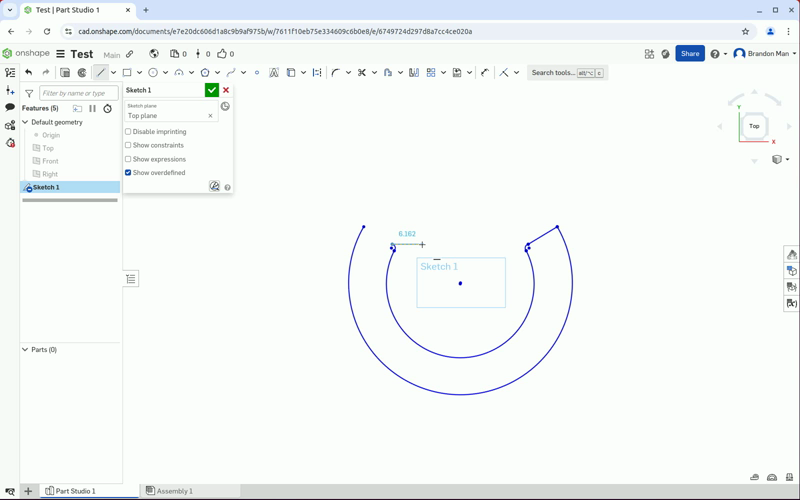
key_down(shift)
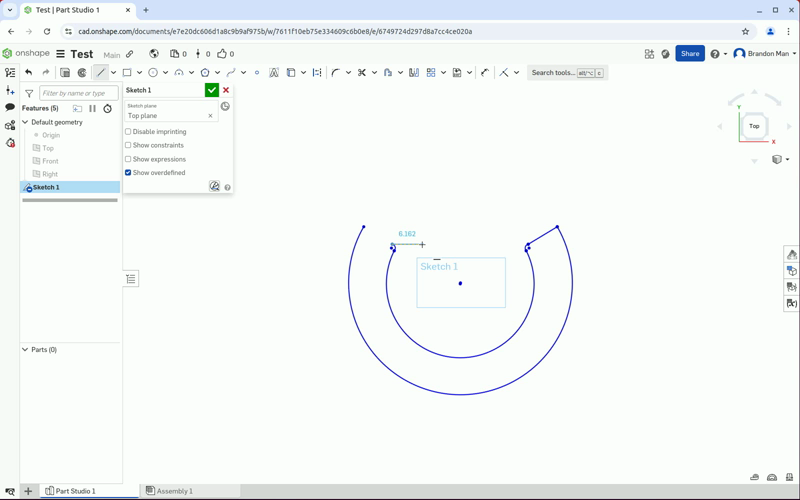
mouse_move(363, 226)
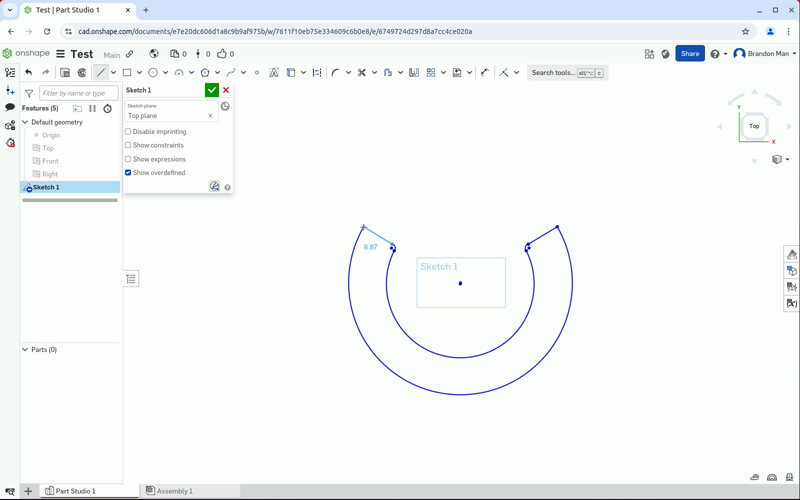
key_up(shift)
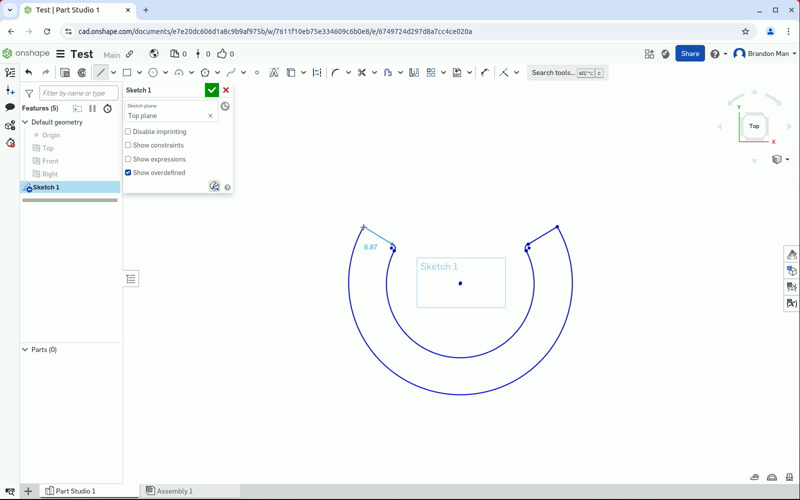
click(363, 226)
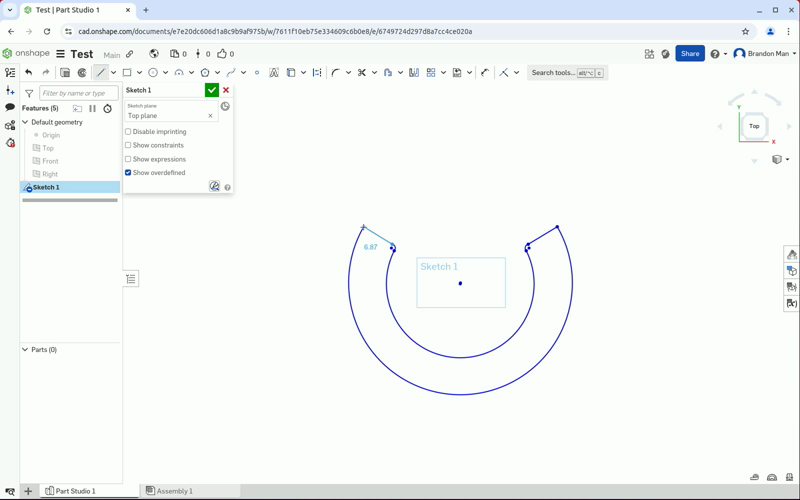
key(esc)
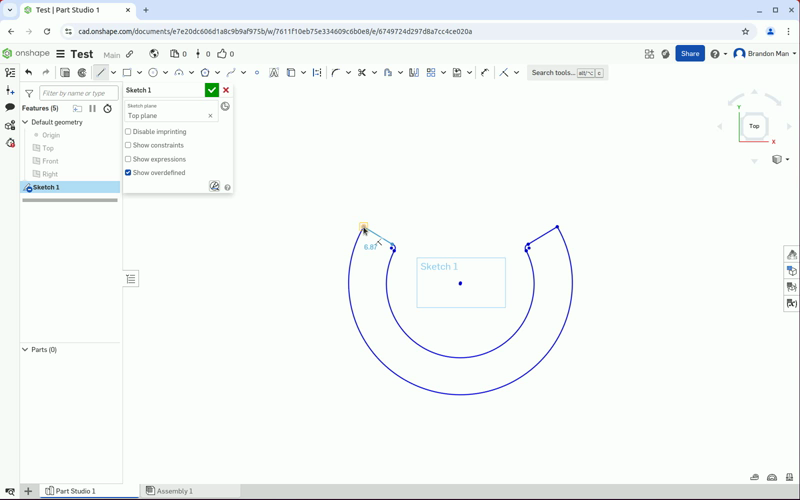
mouse_move(370, 308)
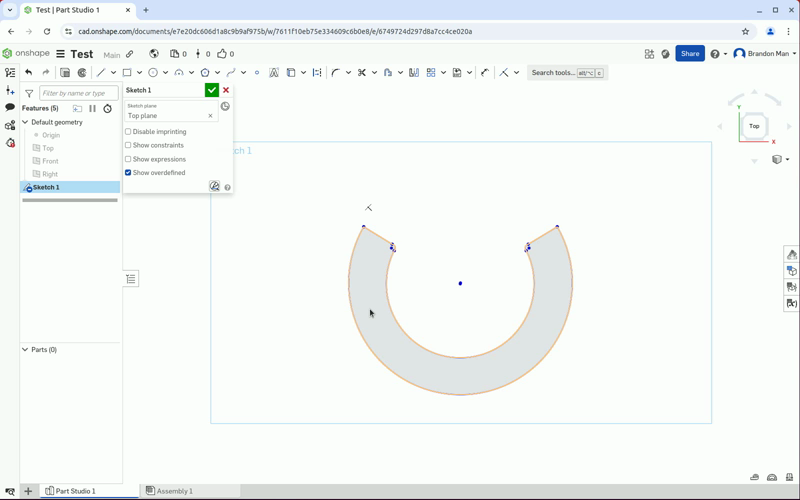
click(370, 308)
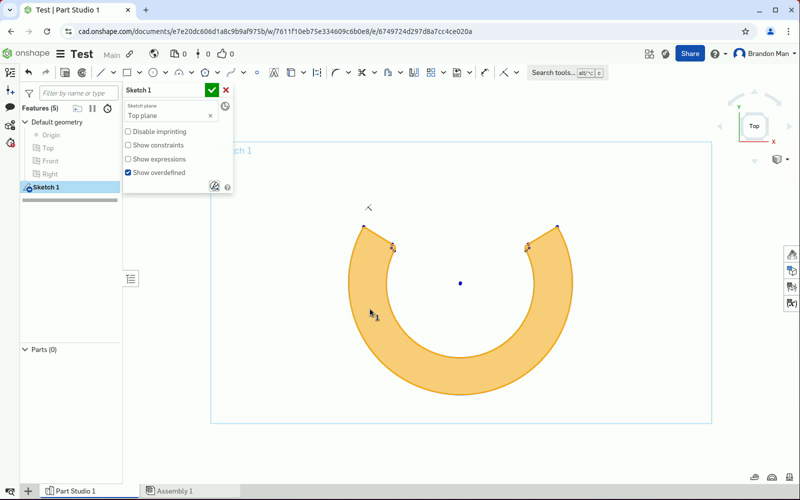
mouse_move(73, 352)
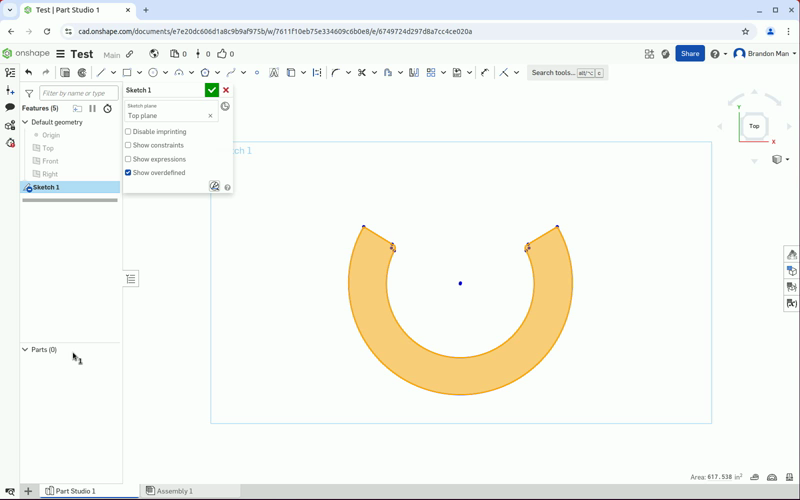
key(shift+y)
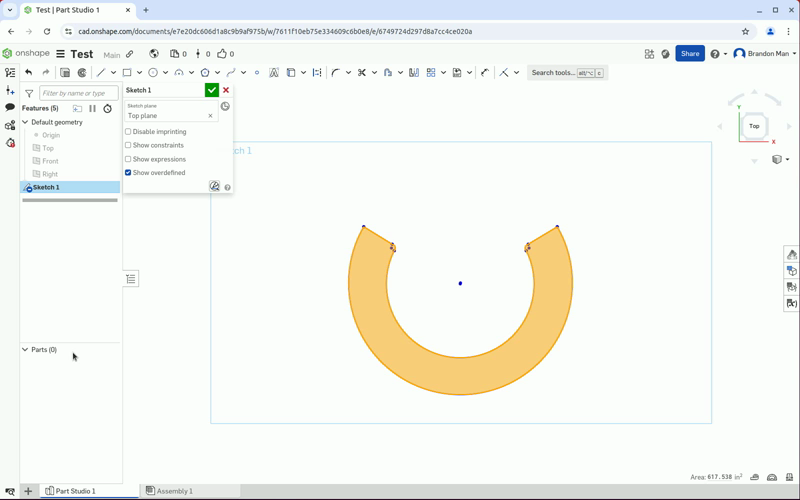
key(shift+e)
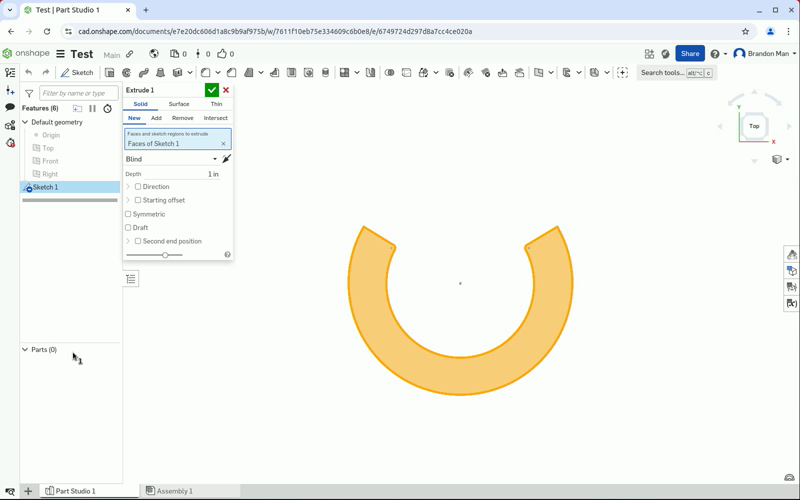
mouse_move(143, 106)
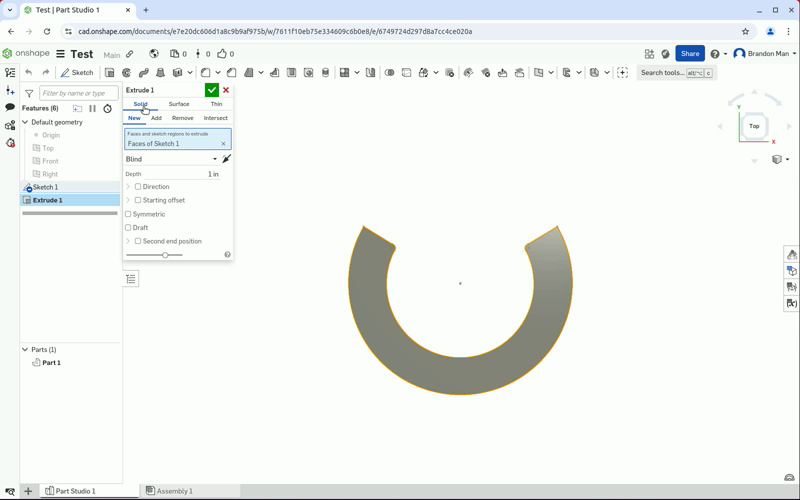
click(143, 106)
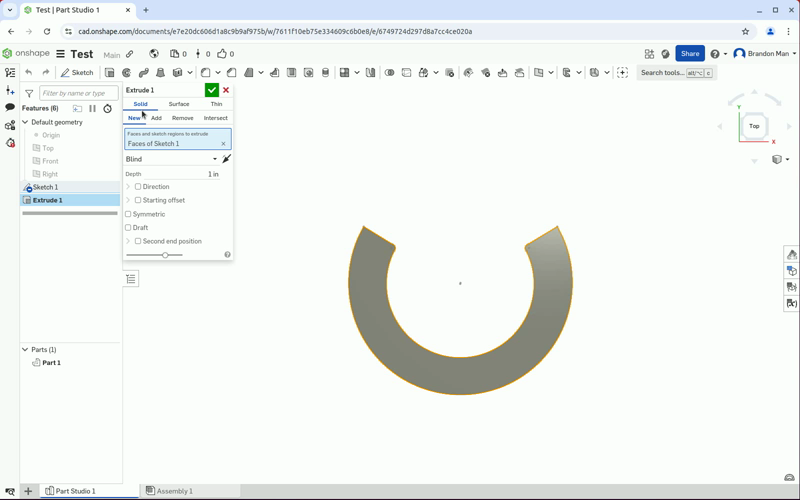
mouse_move(137, 120)
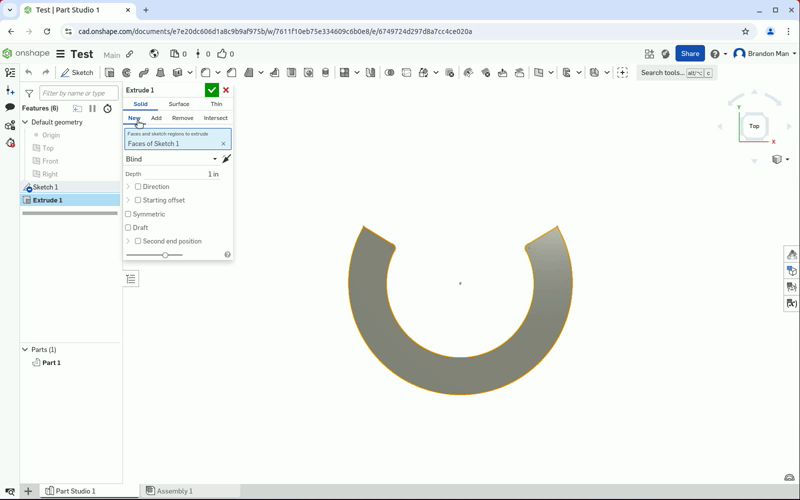
click(137, 120)
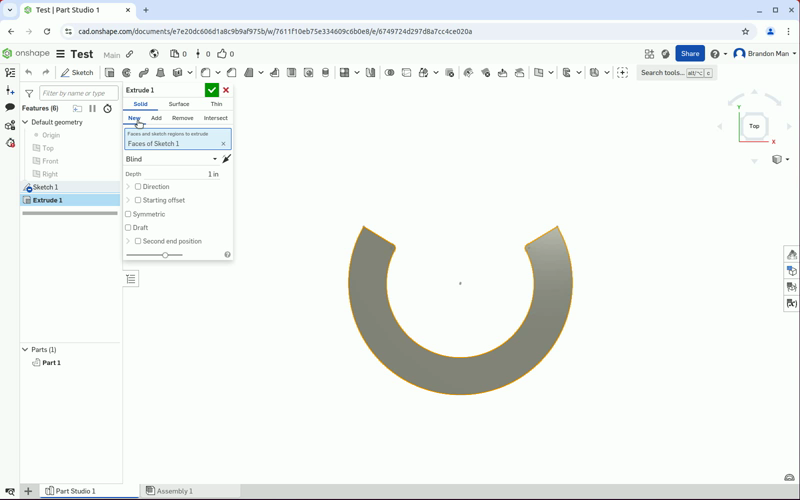
key(tab, 4)
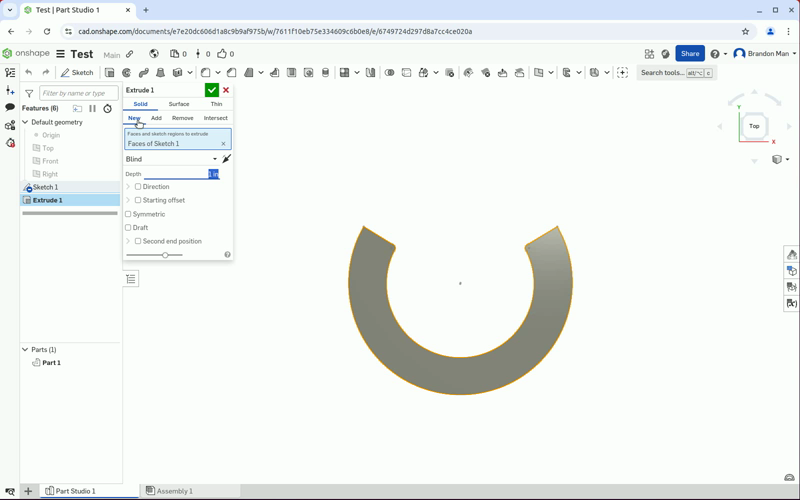
text(19.738)
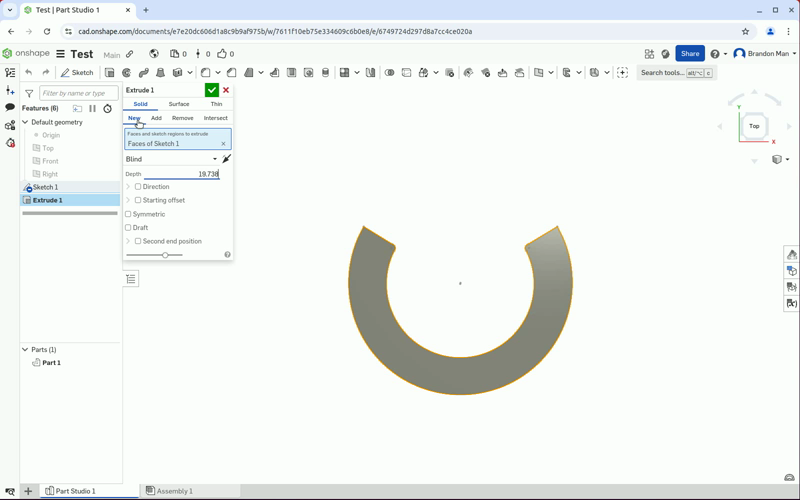
key(enter)
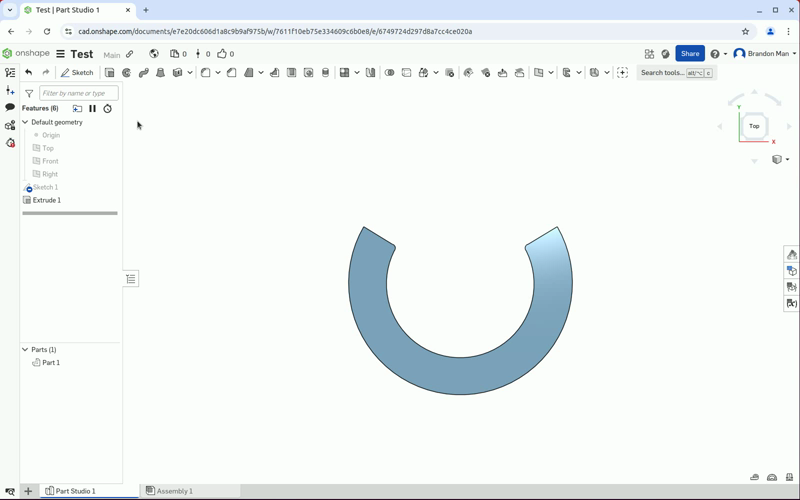
key(shift+h)
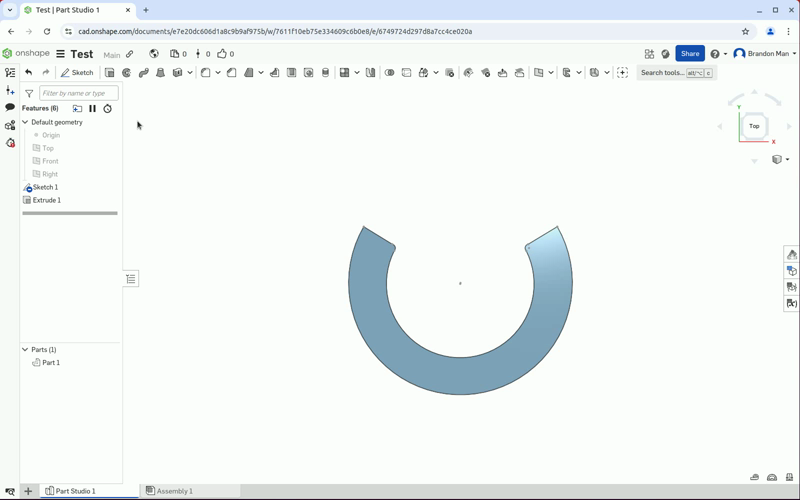
key(shift+h)
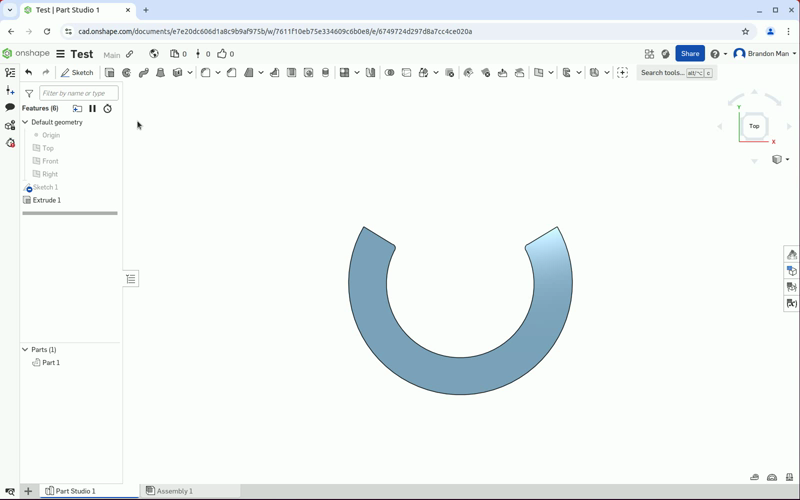
mouse_move(73, 189)
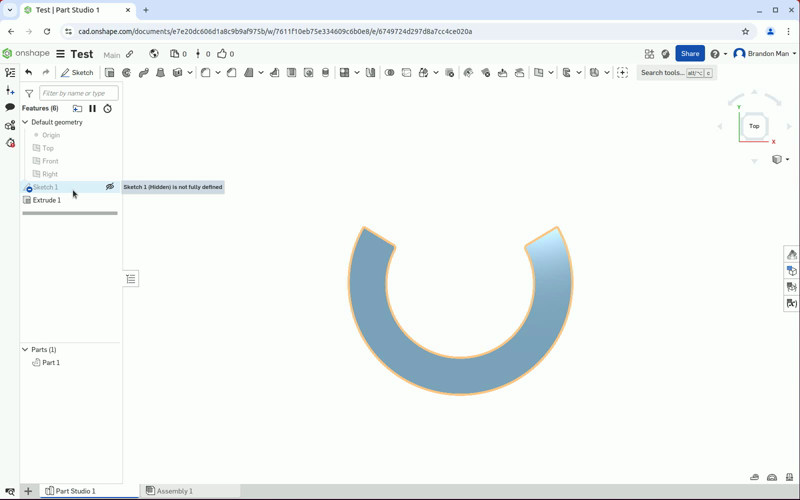
click(73, 189)
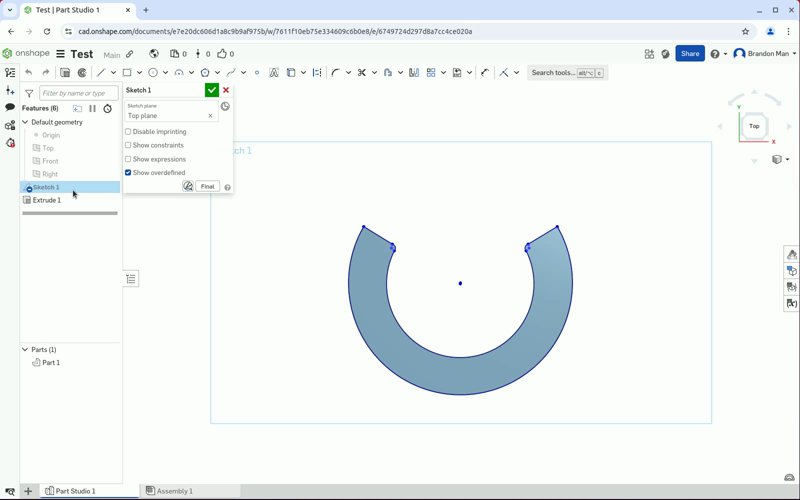
mouse_move(229, 92)
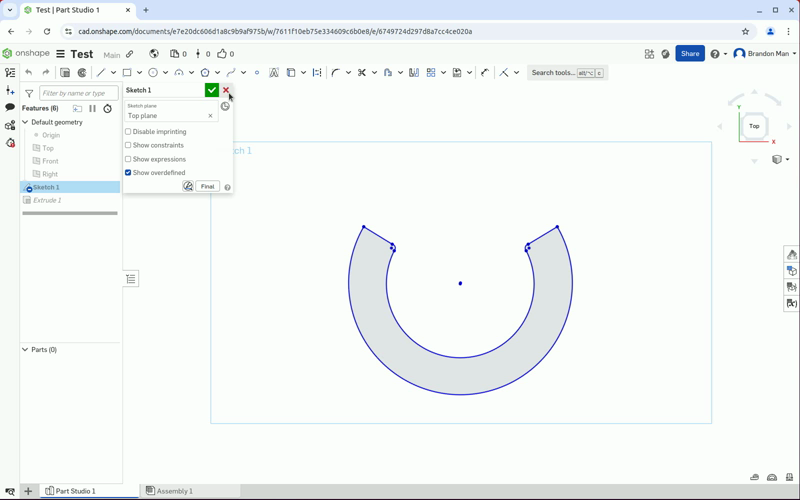
click(229, 92)
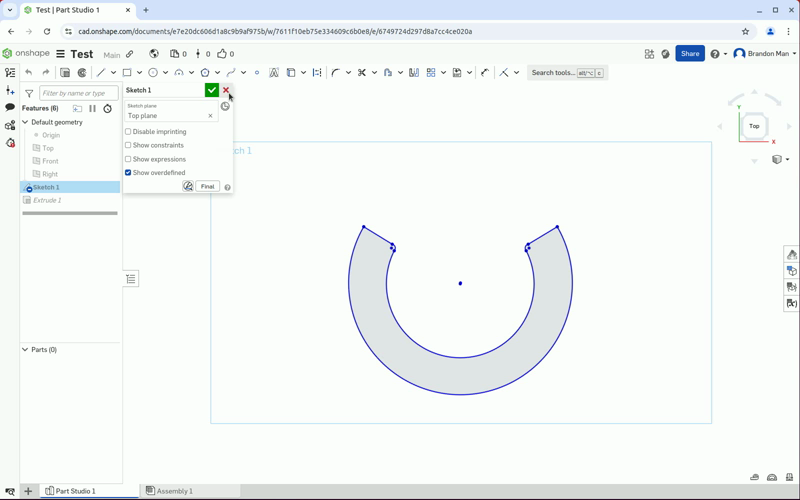
key(shift+s)
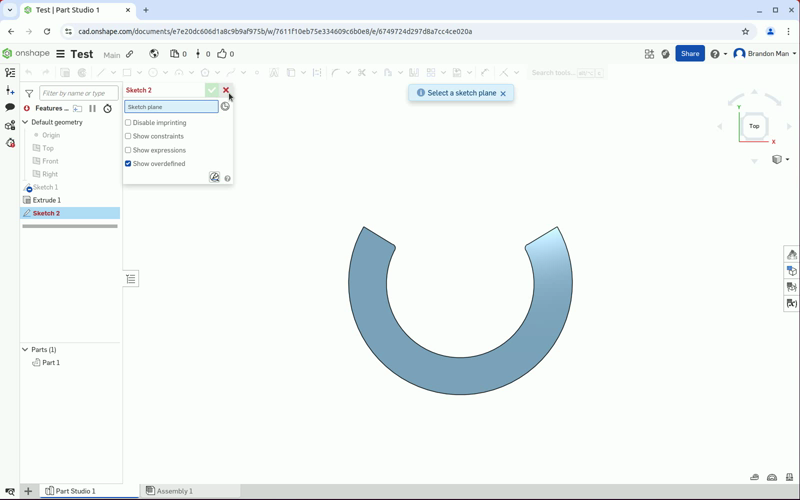
mouse_move(73, 150)
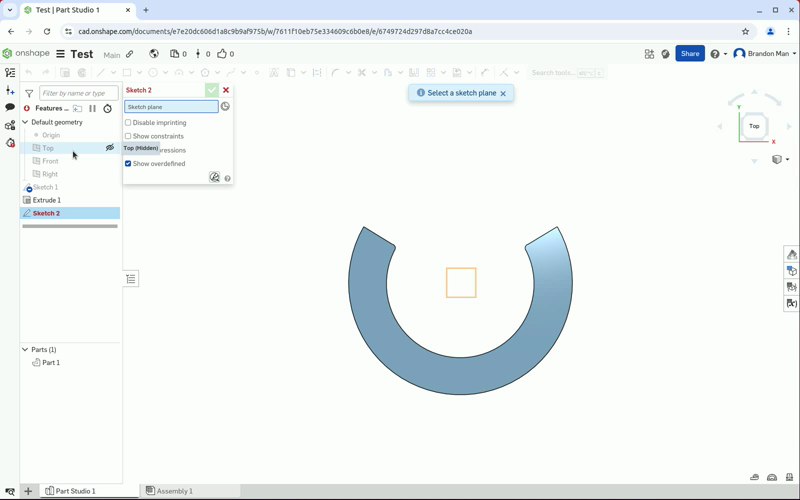
click(73, 150)
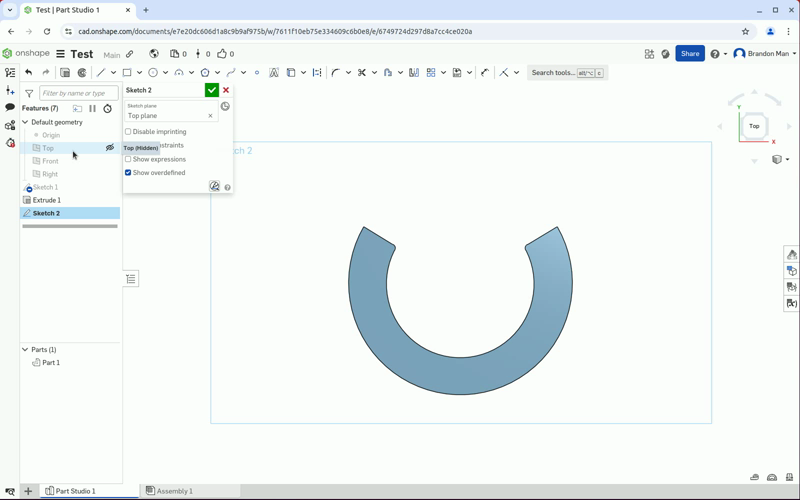
mouse_move(73, 352)
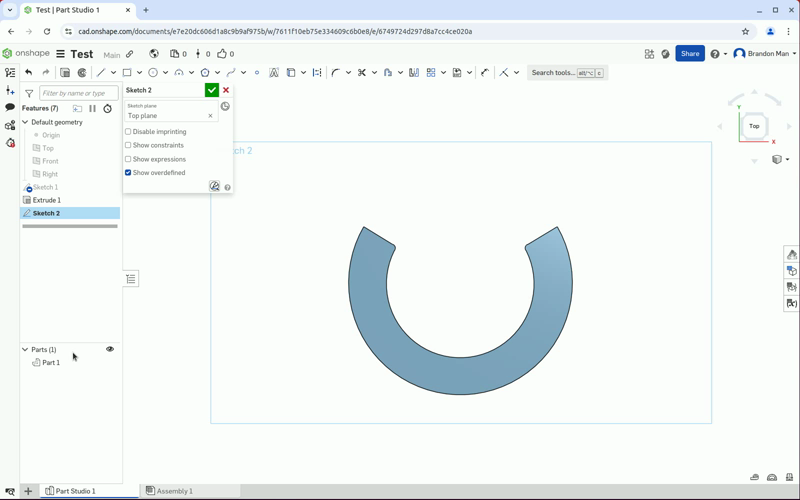
key(y)
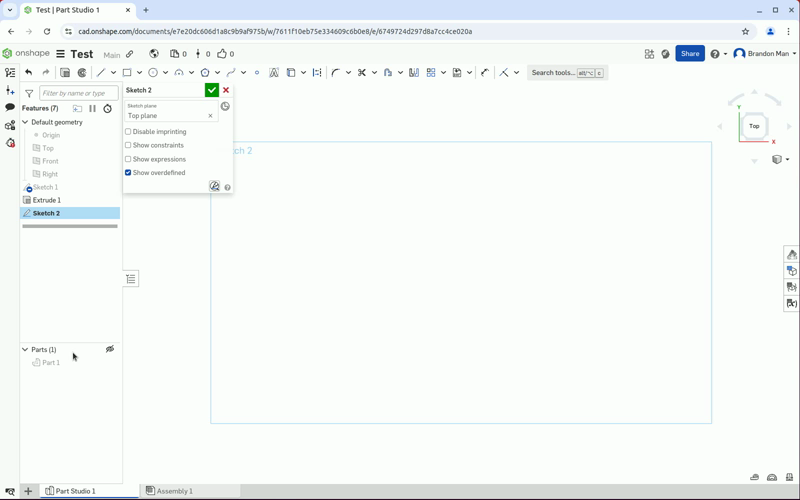
key(a)
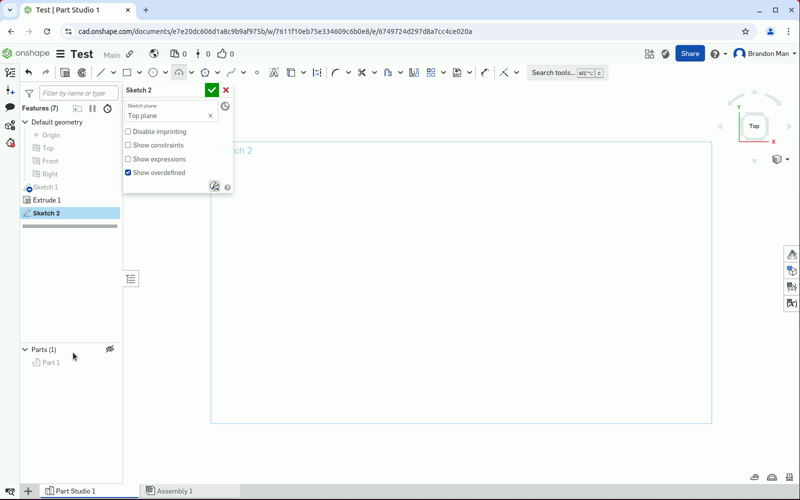
key_down(shift)
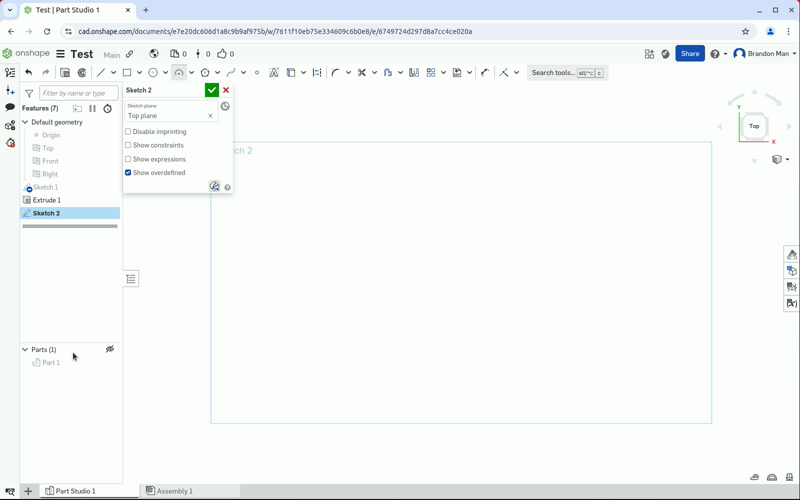
mouse_move(348, 356)
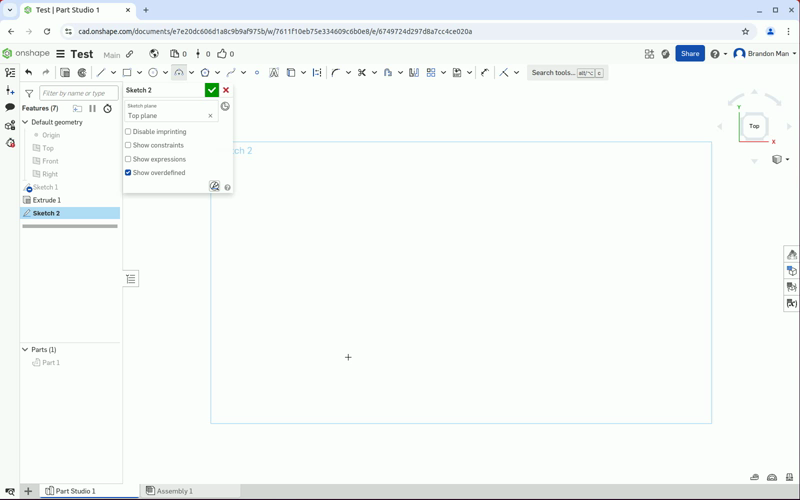
click(348, 356)
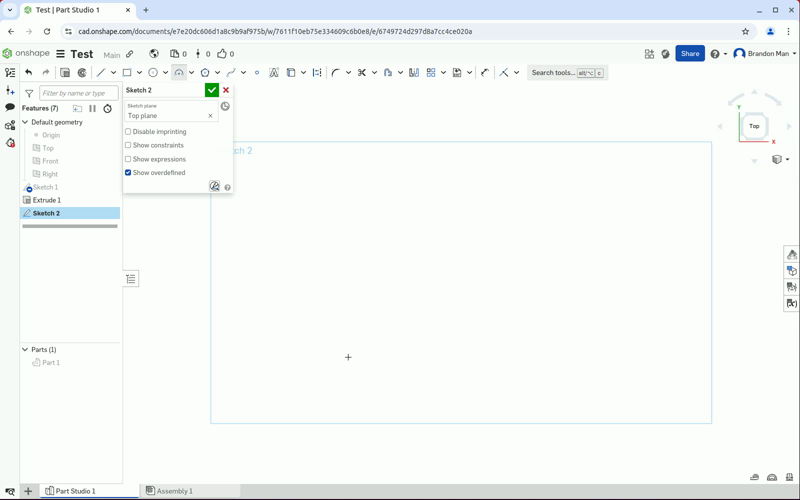
key_up(shift)
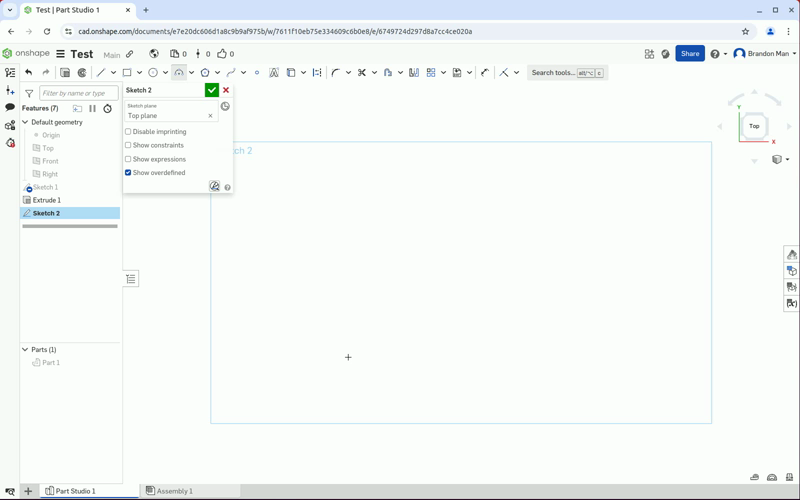
key_down(shift)
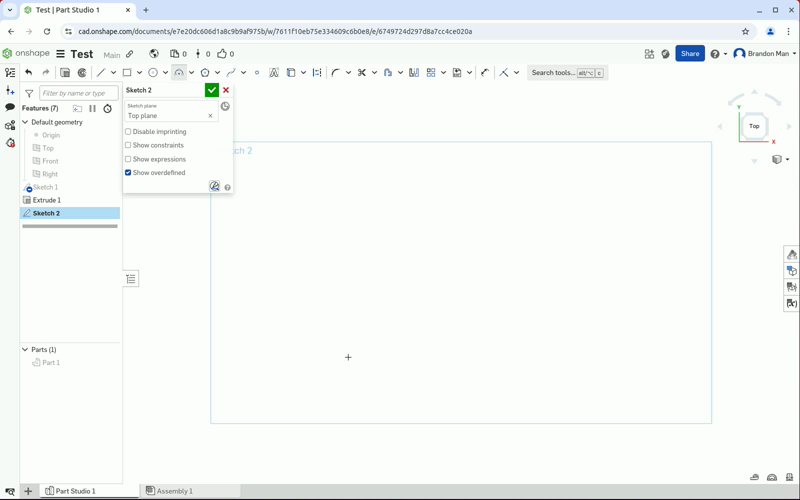
mouse_move(387, 395)
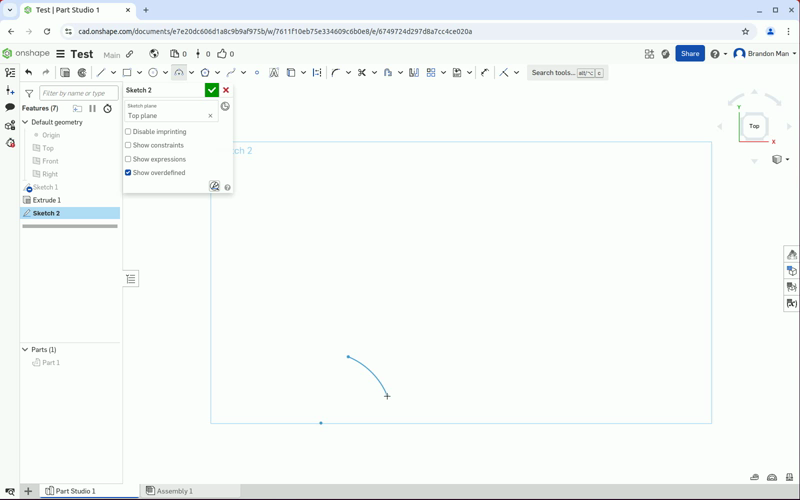
click(387, 395)
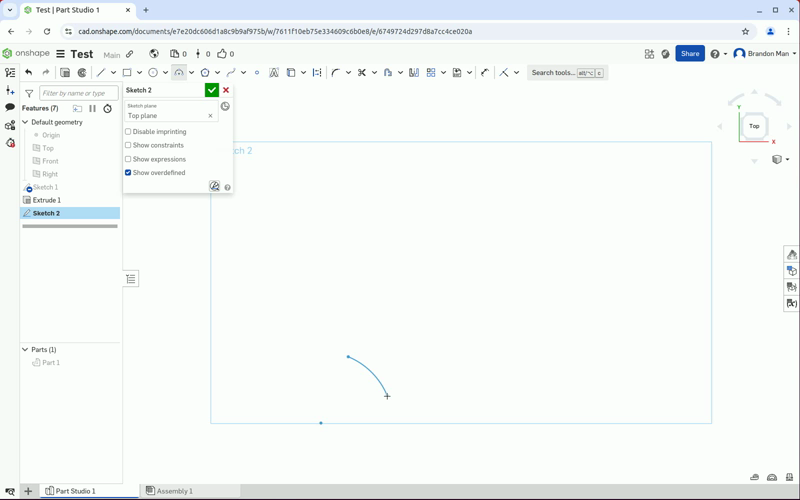
mouse_move(359, 384)
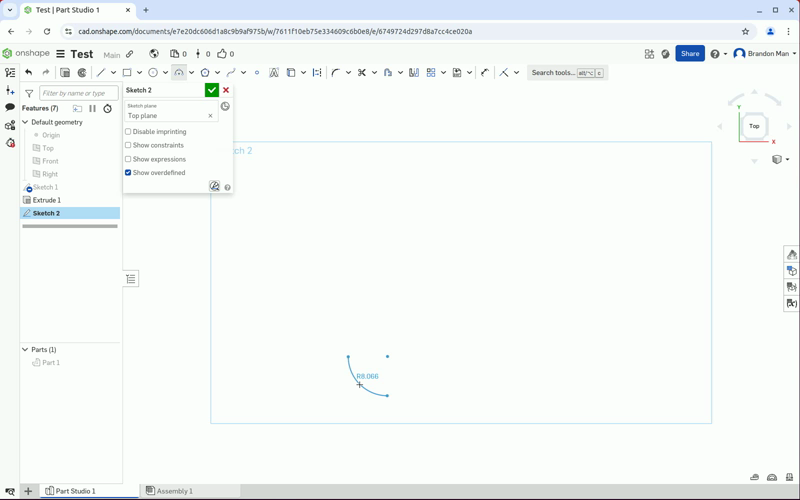
click(359, 384)
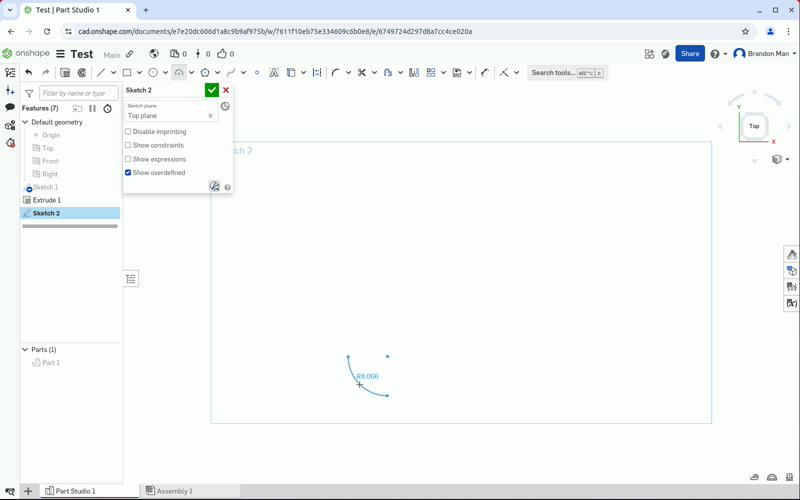
key_up(shift)
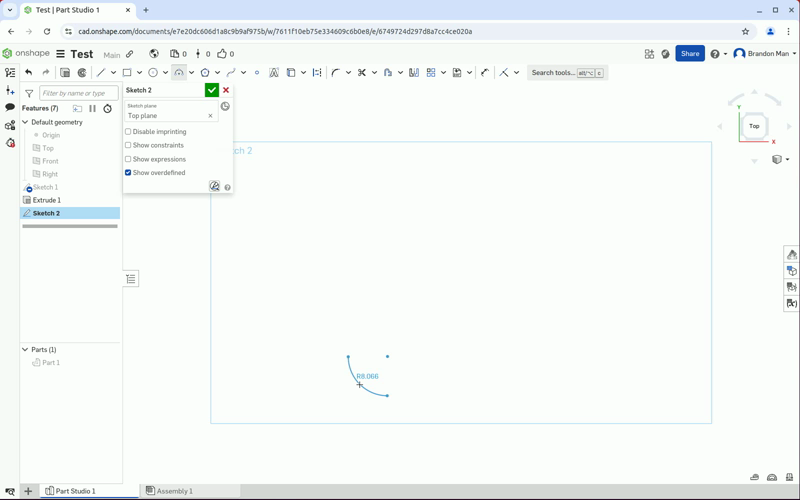
key(esc)
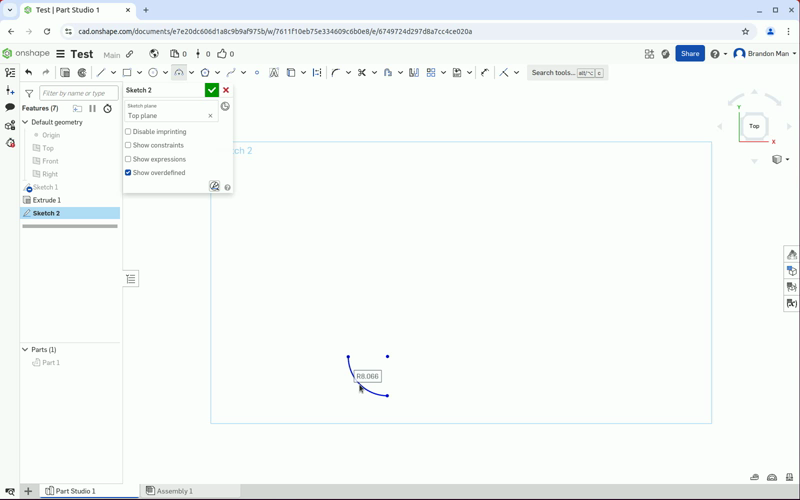
key(l)
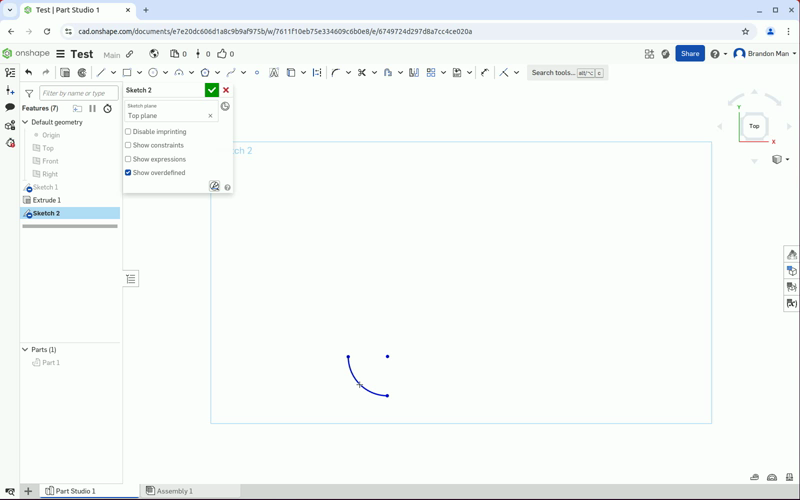
mouse_move(387, 395)
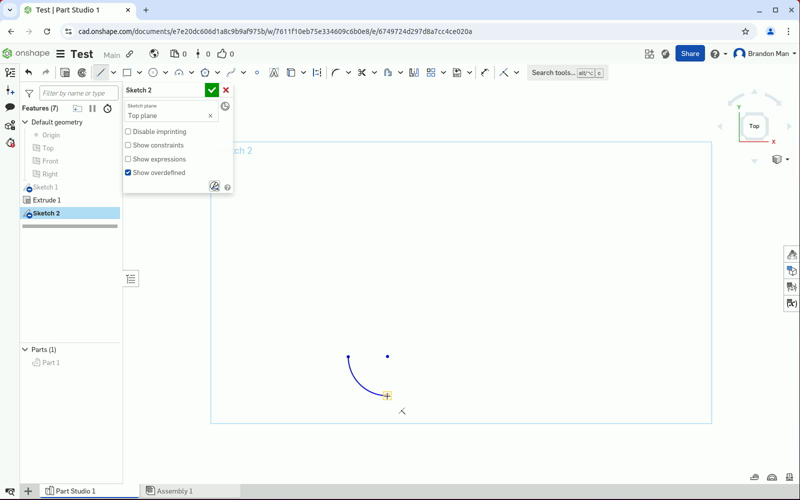
click(387, 395)
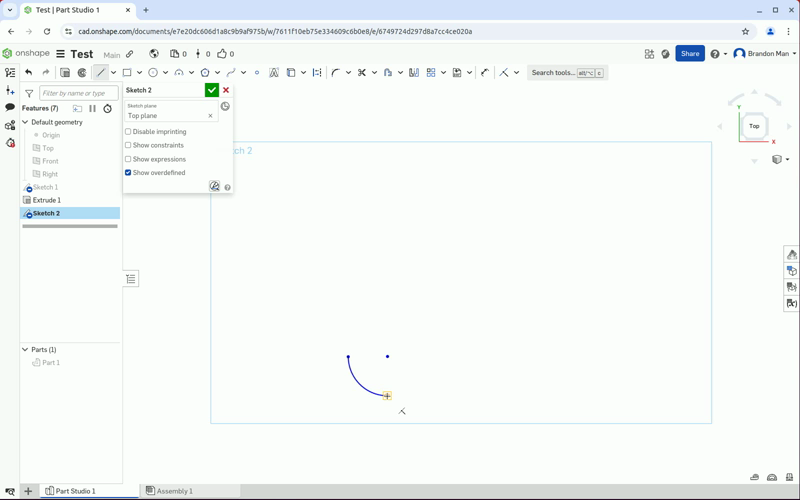
key_down(shift)
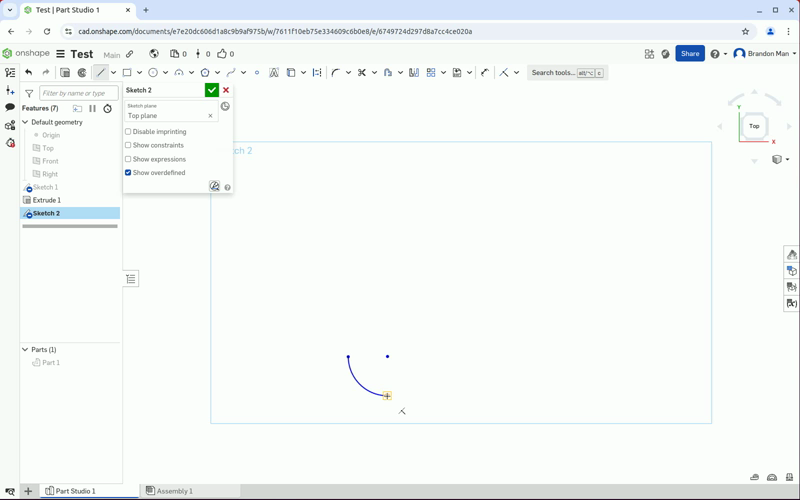
mouse_move(460, 395)
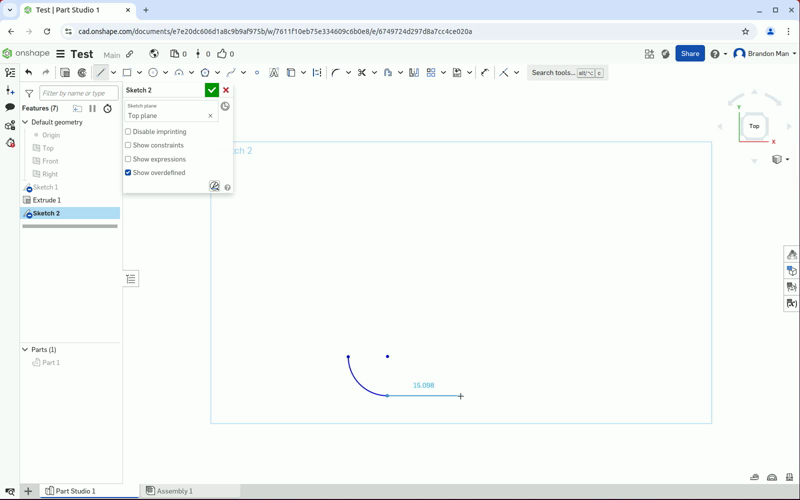
click(460, 395)
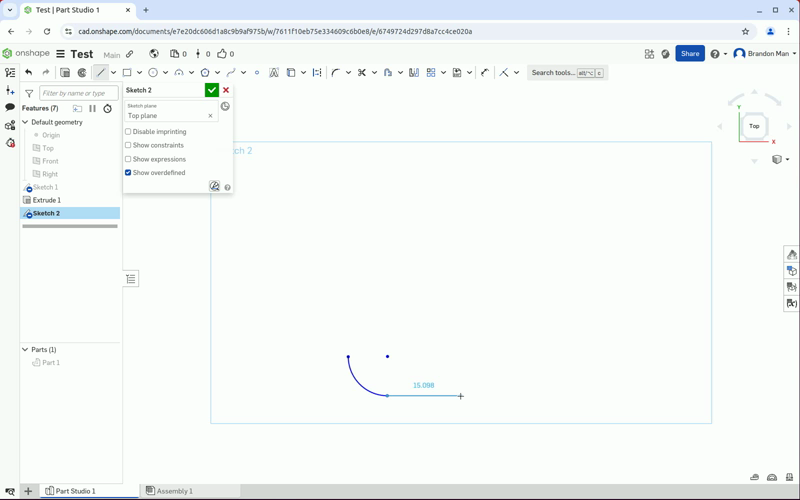
key_up(shift)
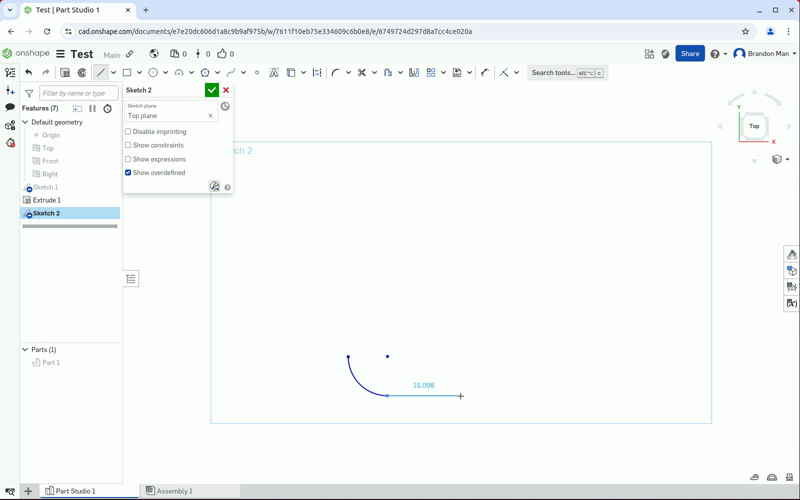
key(esc)
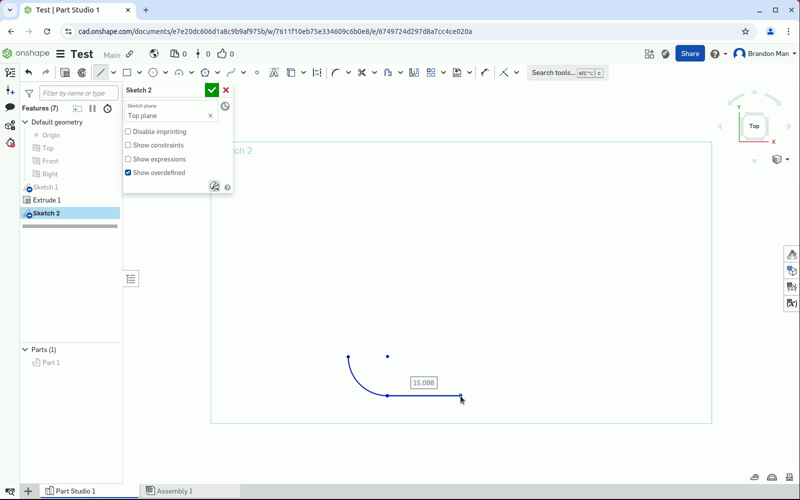
key(a)
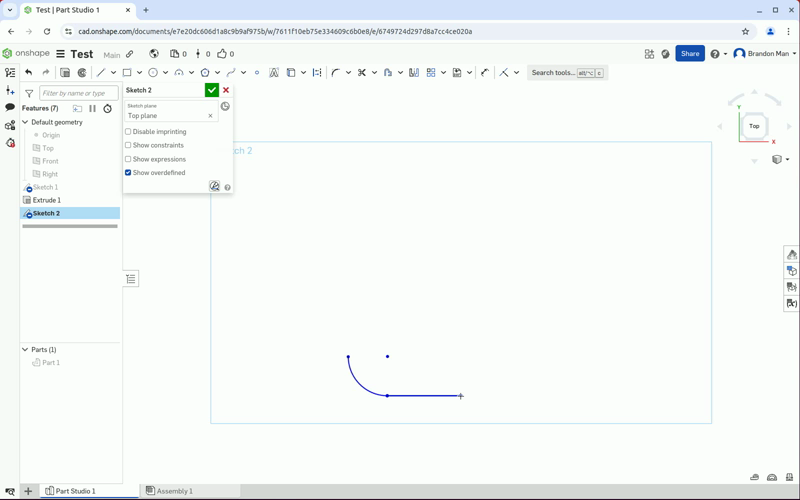
mouse_move(460, 395)
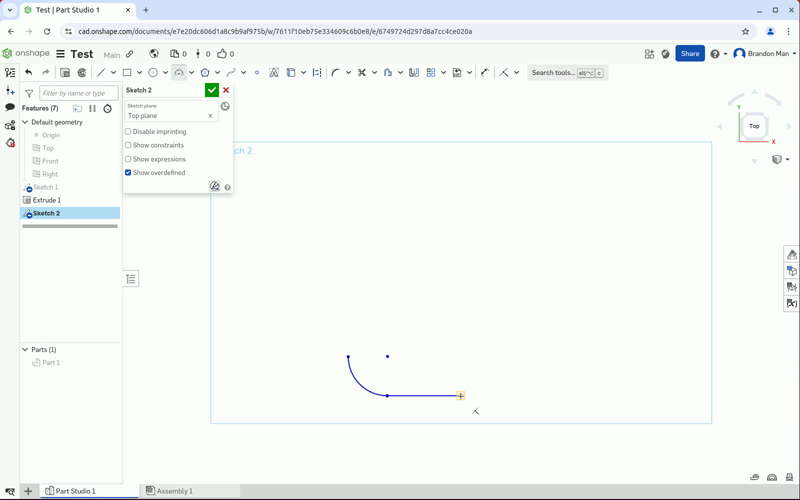
click(460, 395)
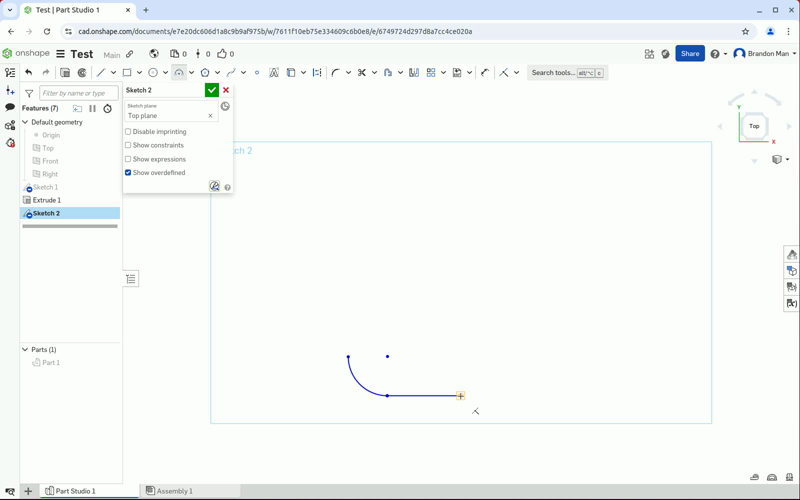
key_down(shift)
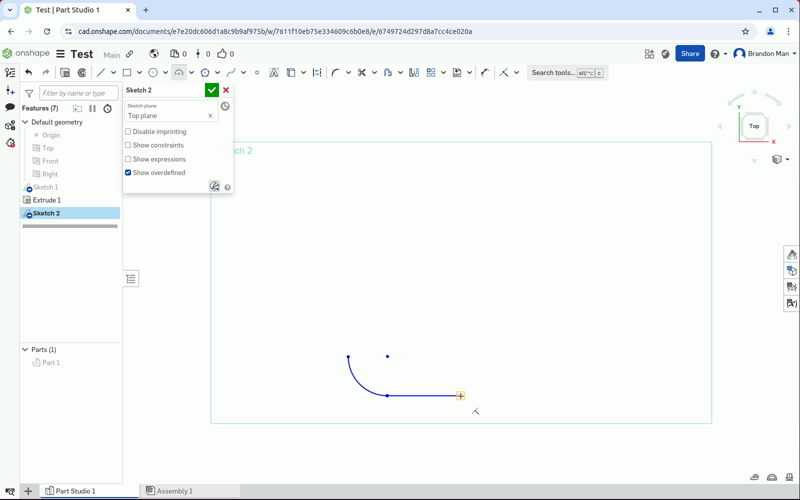
mouse_move(348, 283)
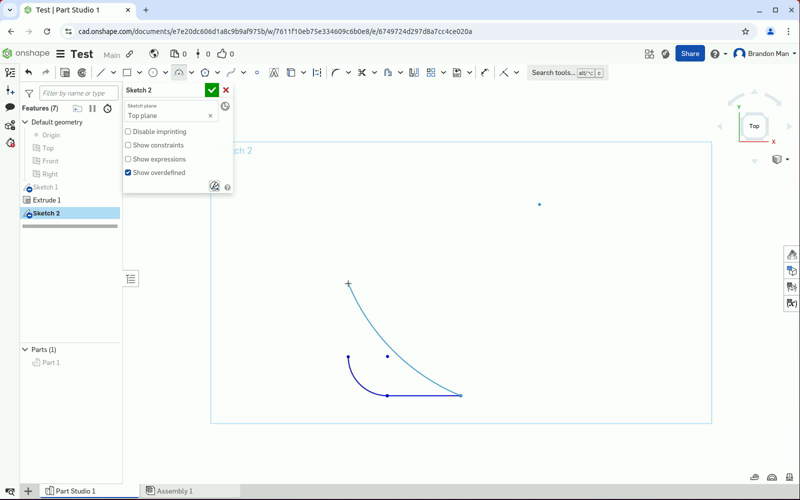
click(348, 283)
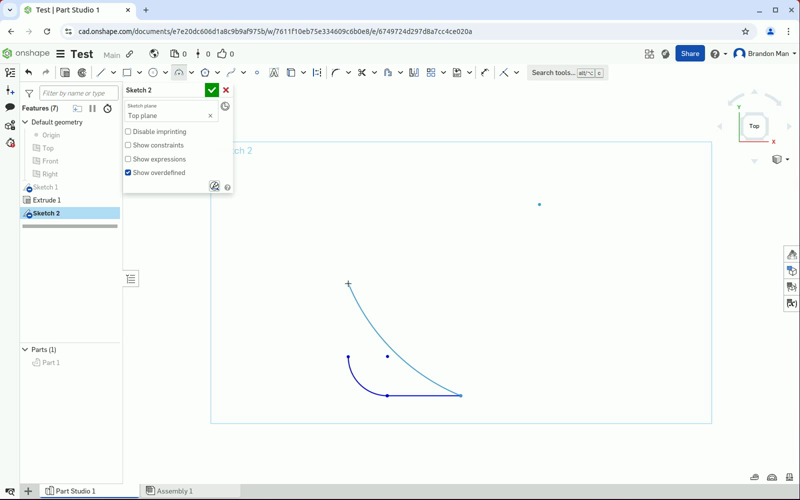
mouse_move(381, 362)
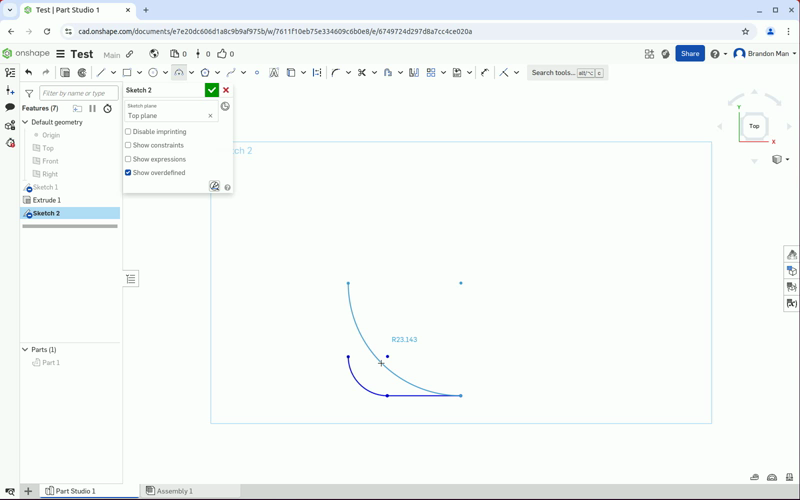
click(381, 362)
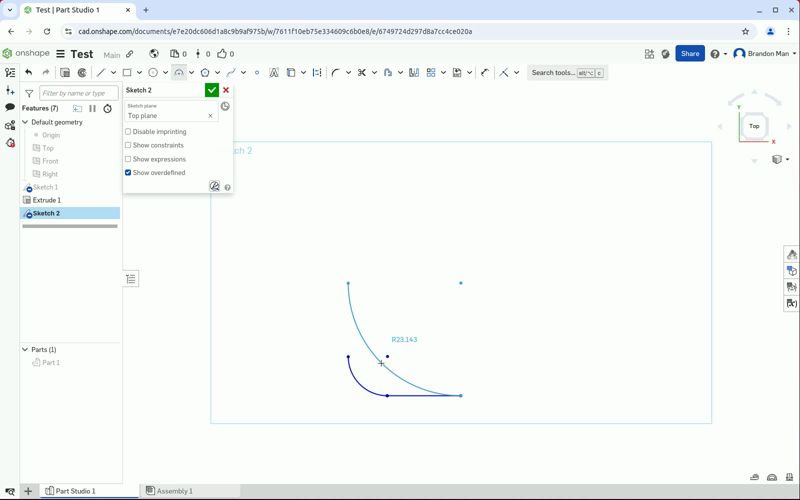
key_up(shift)
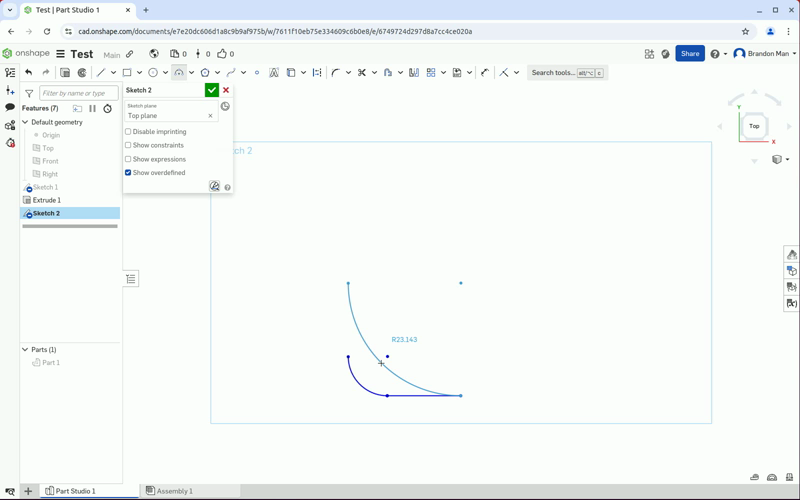
key(esc)
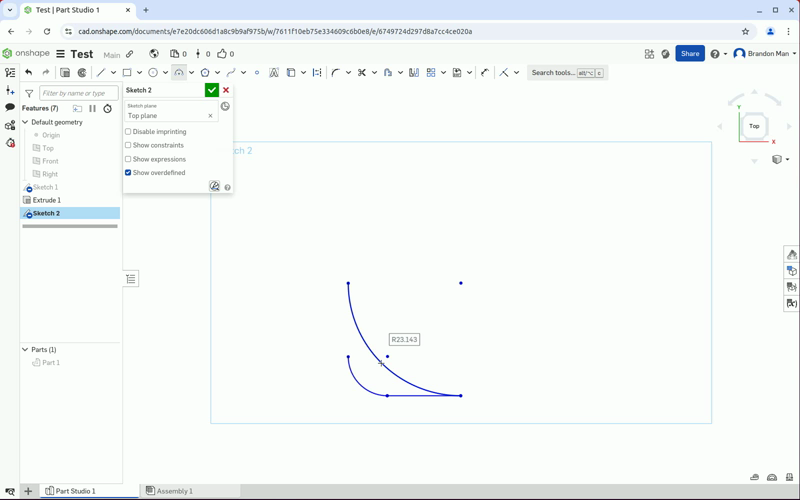
key(l)
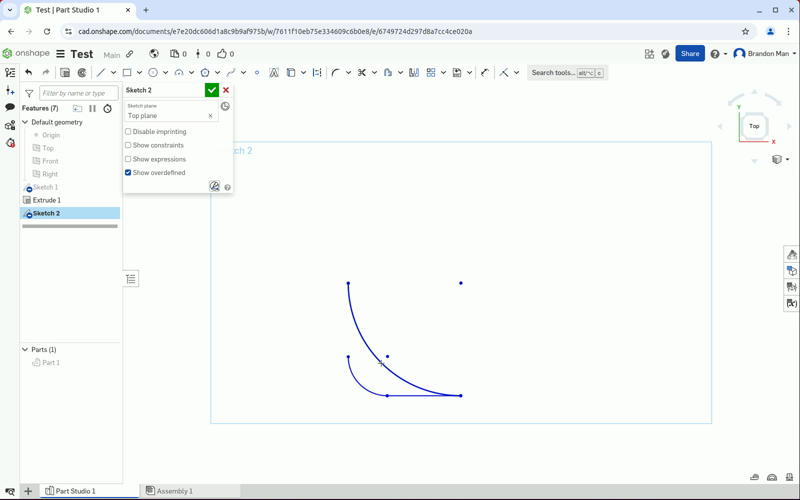
mouse_move(348, 283)
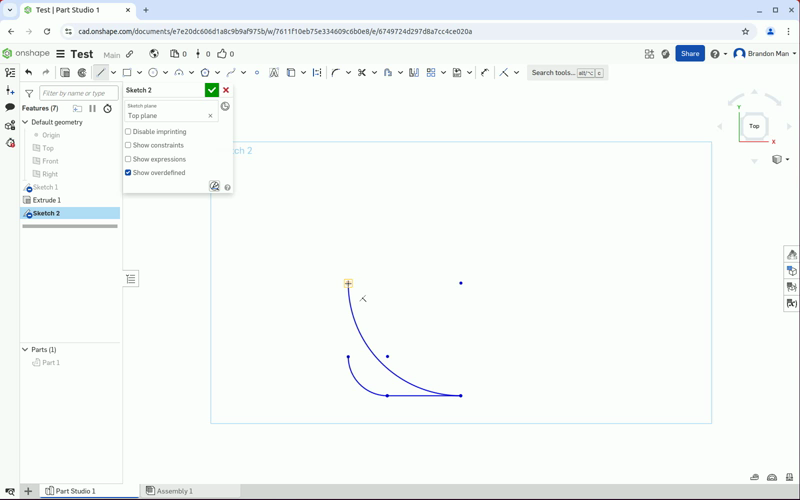
click(348, 283)
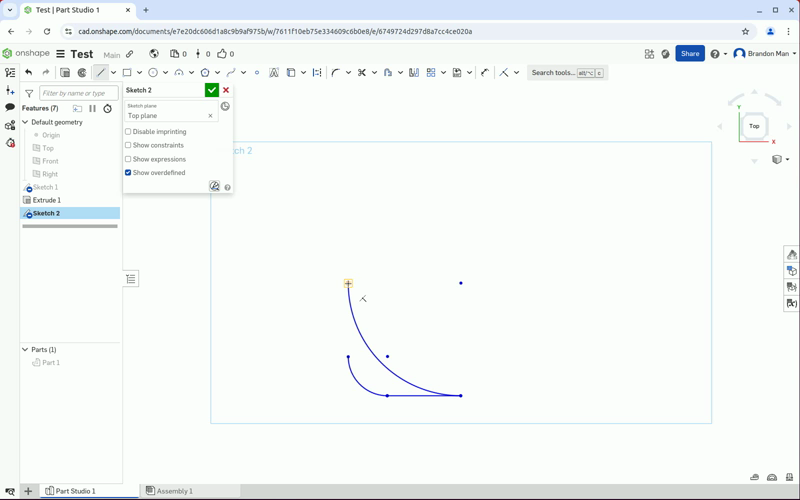
key_down(shift)
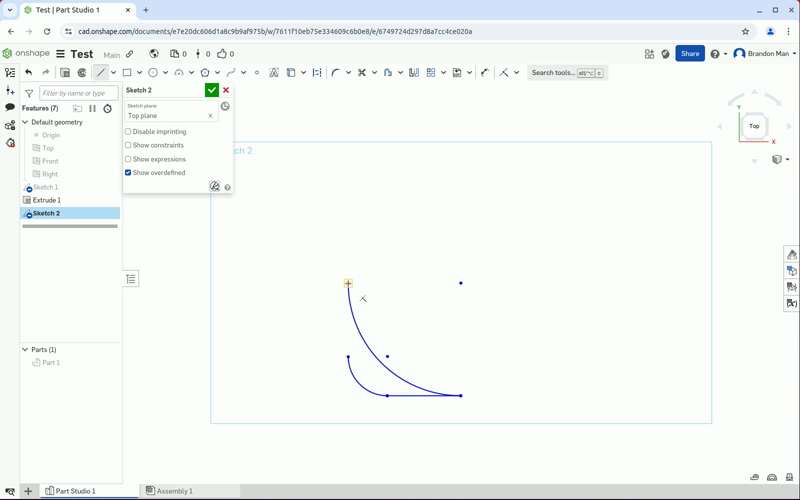
mouse_move(348, 356)
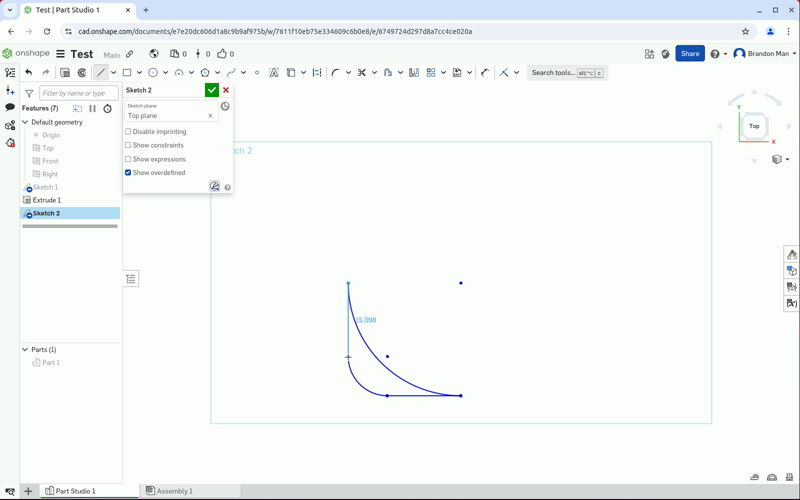
key_up(shift)
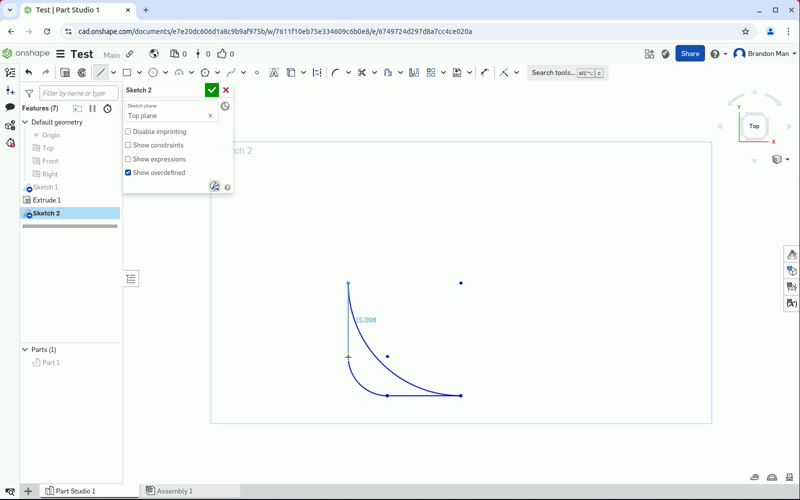
click(348, 356)
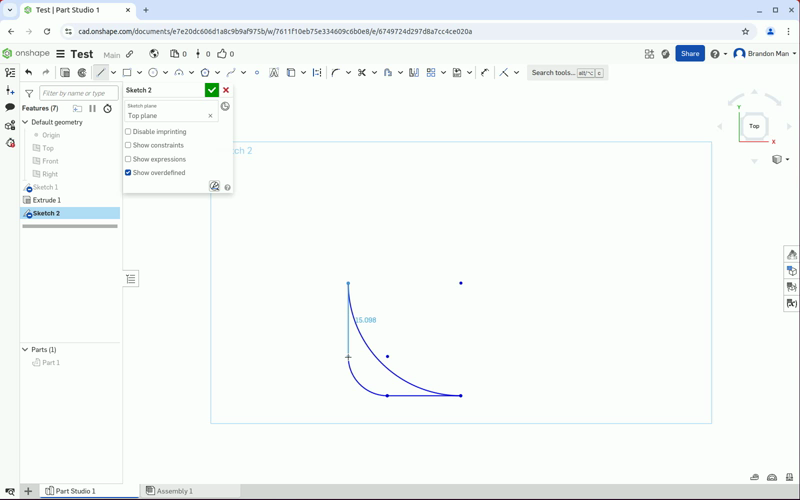
key(esc)
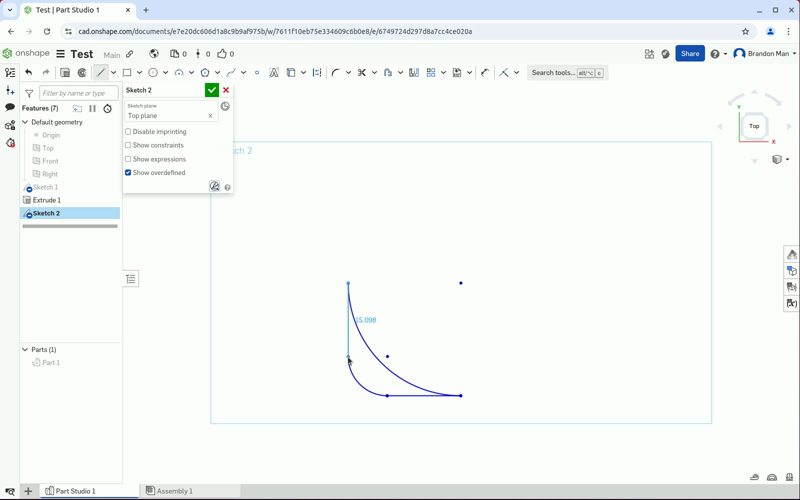
mouse_move(378, 366)
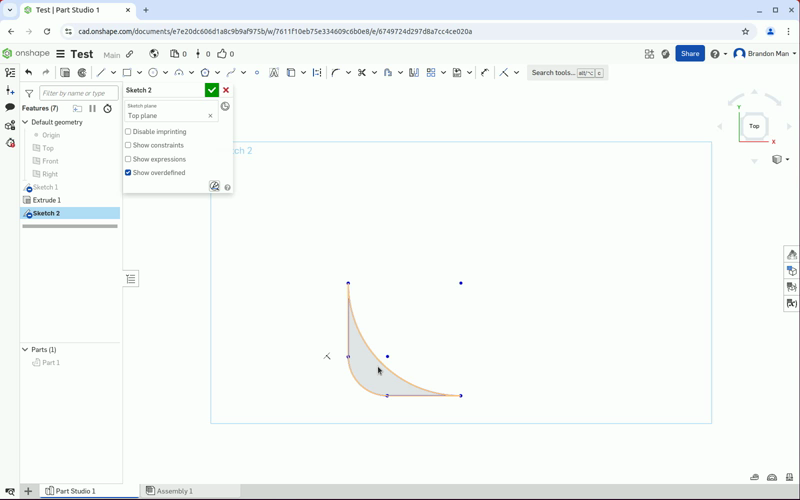
click(378, 366)
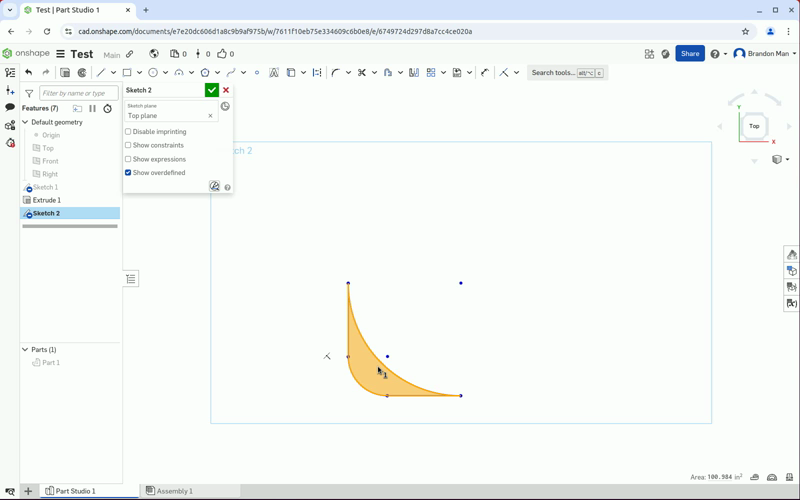
mouse_move(73, 352)
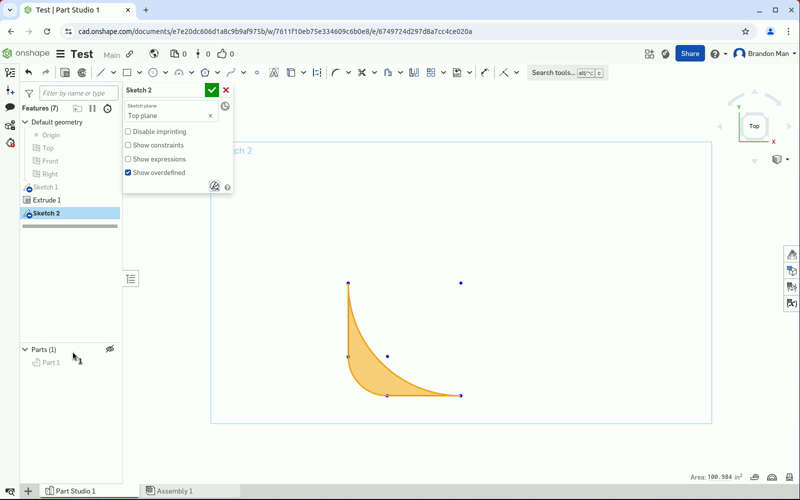
key(shift+y)
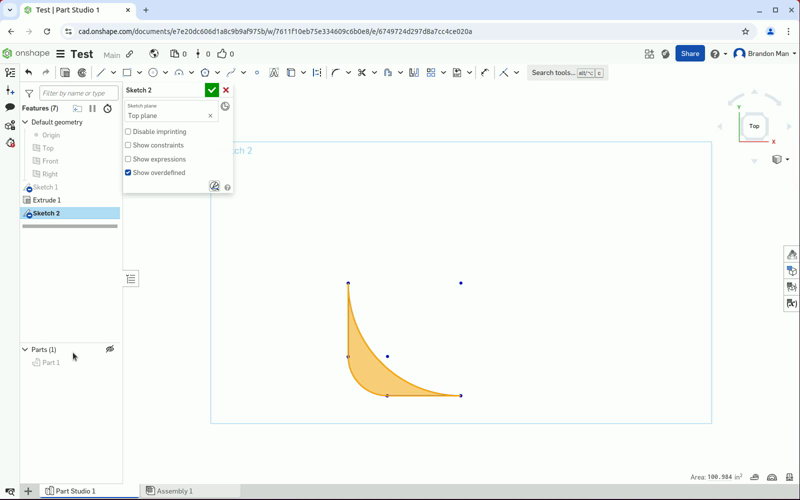
key(shift+e)
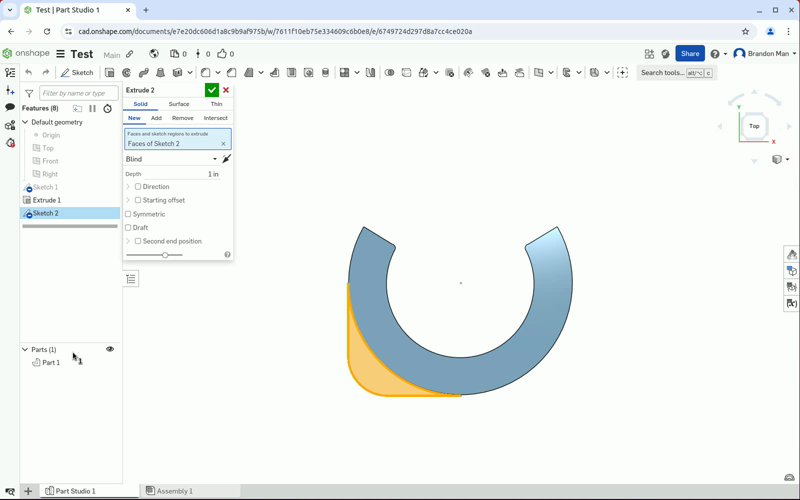
mouse_move(143, 106)
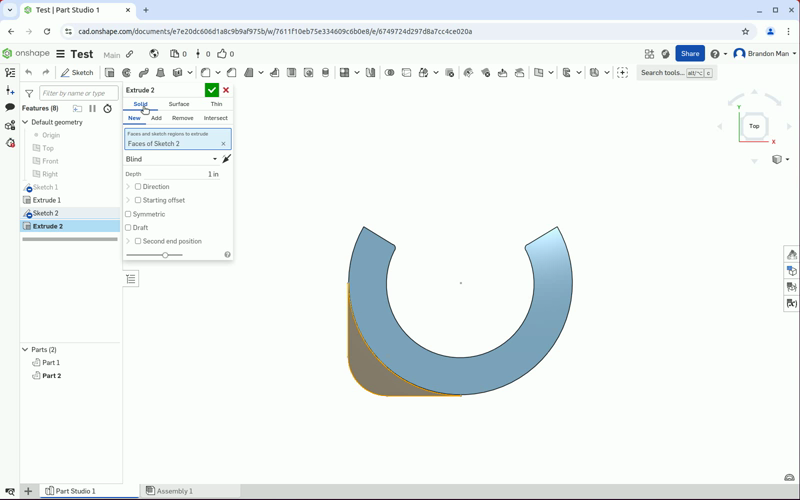
click(143, 106)
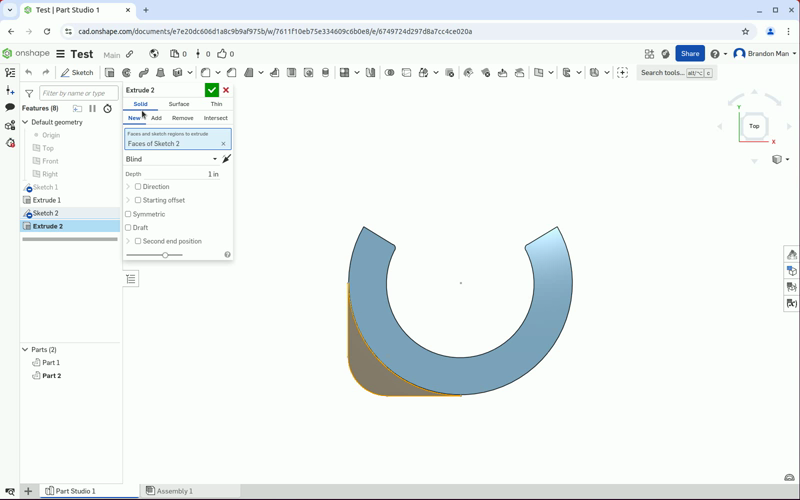
mouse_move(137, 120)
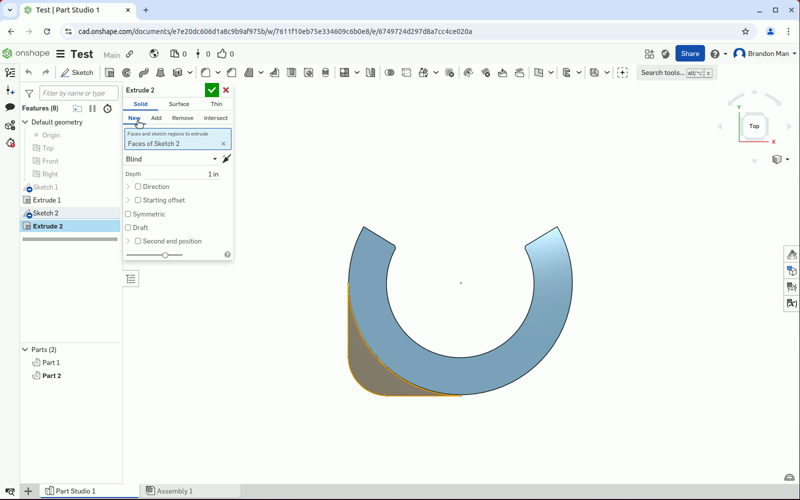
click(137, 120)
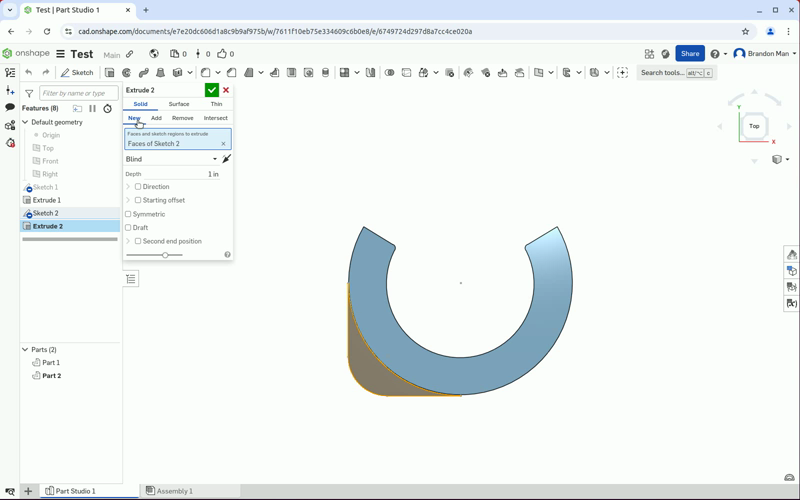
key(tab, 4)
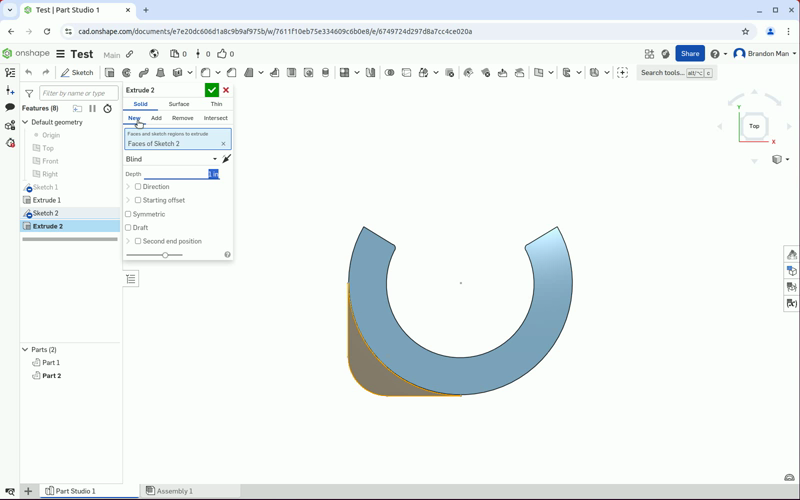
text(19.738)
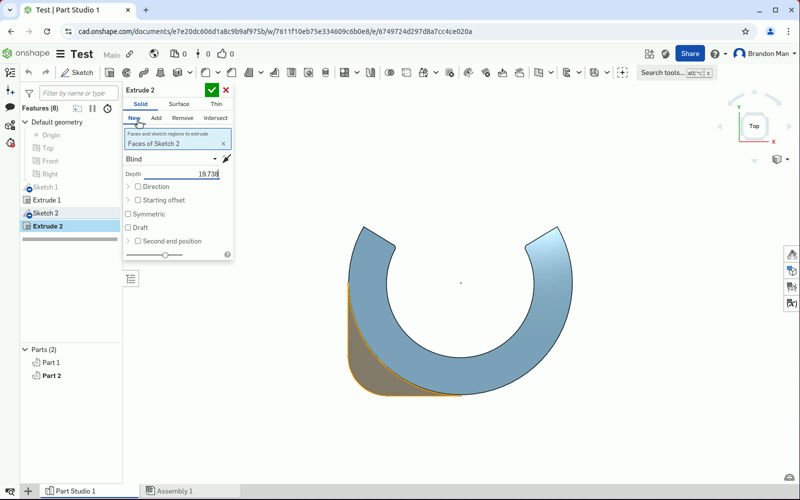
key(enter)
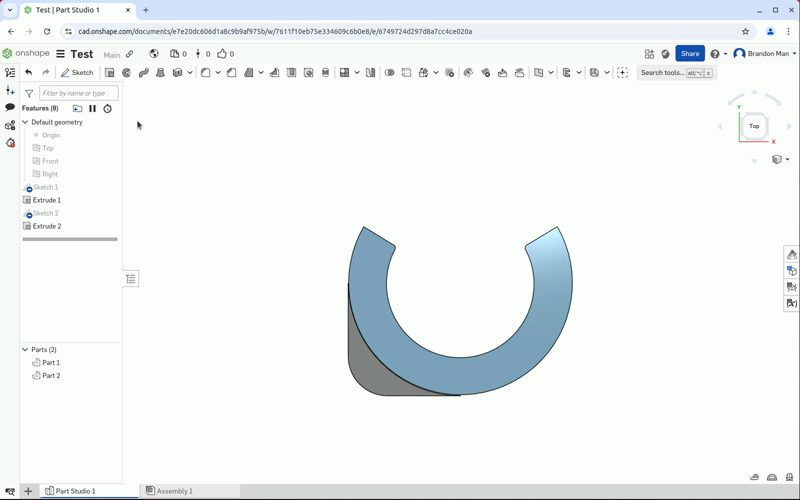
key(shift+h)
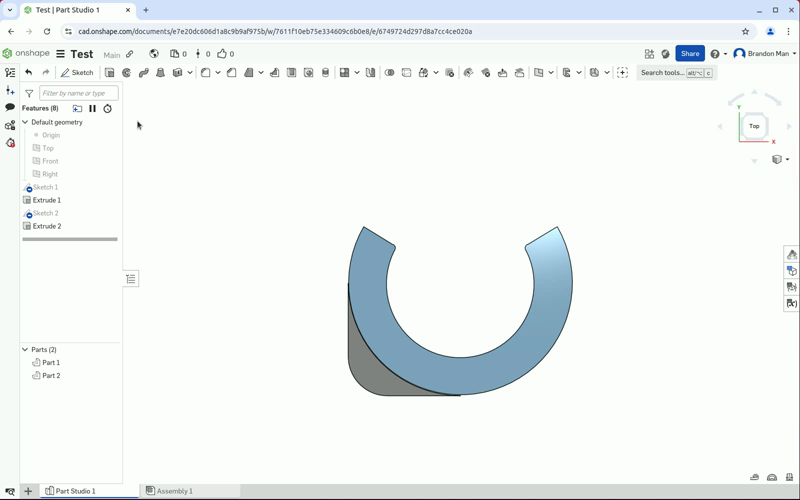
key(shift+h)
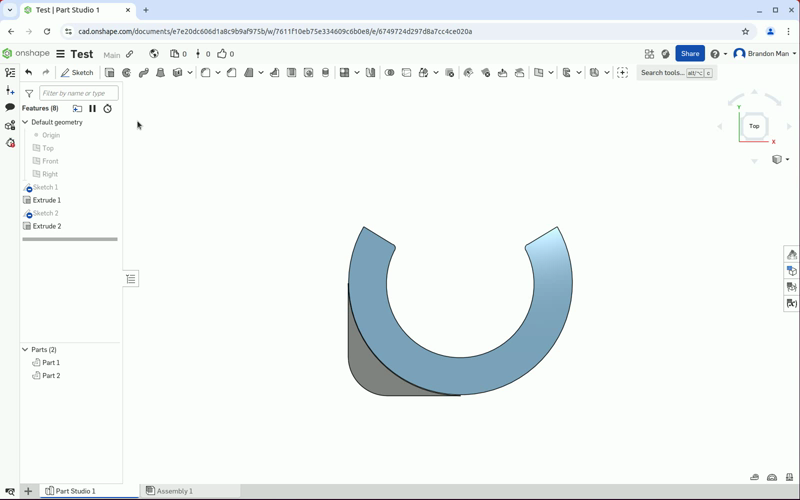
mouse_move(73, 189)
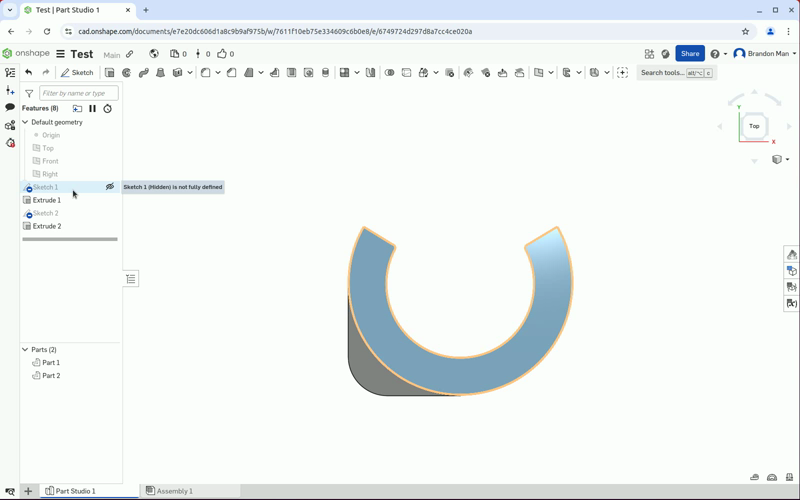
click(73, 189)
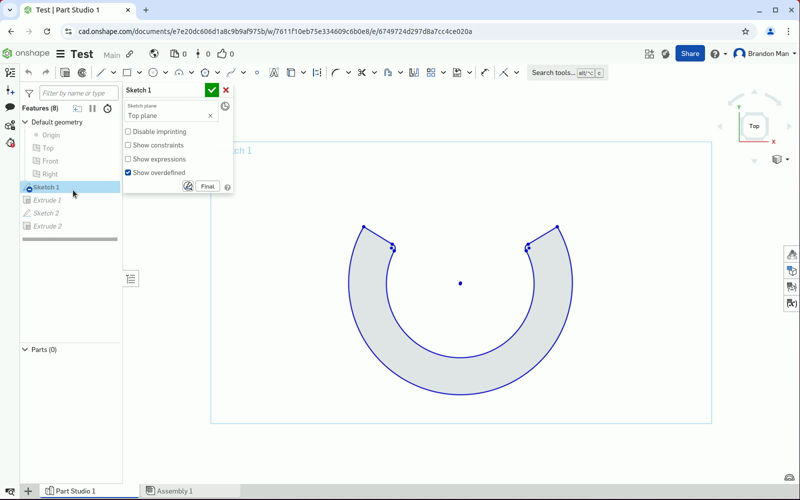
mouse_move(229, 92)
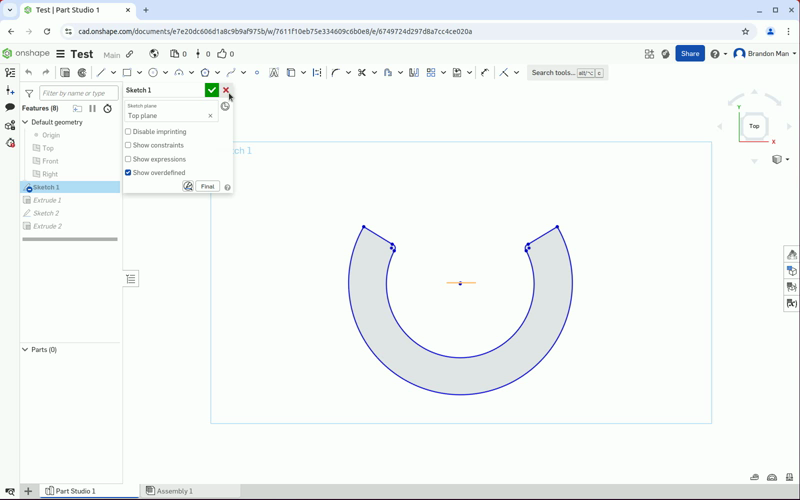
click(229, 92)
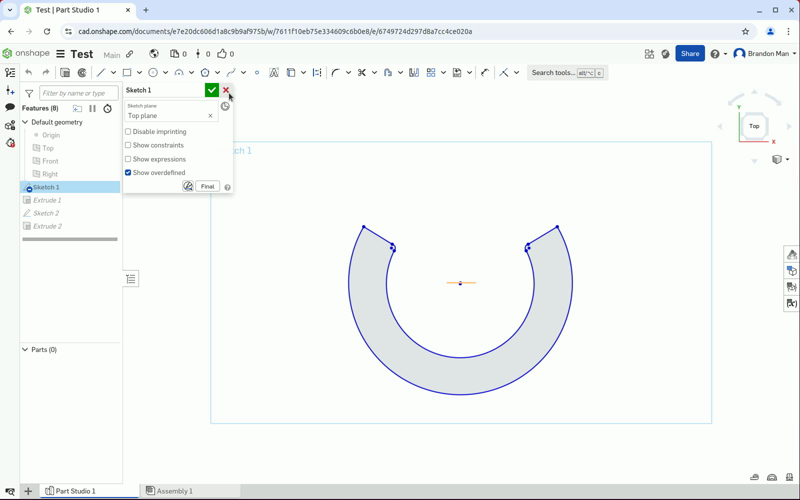
key(shift+s)
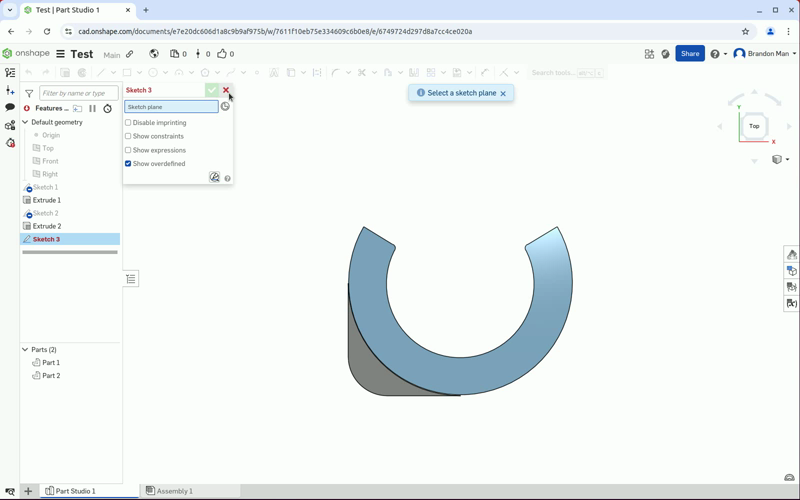
mouse_move(73, 150)
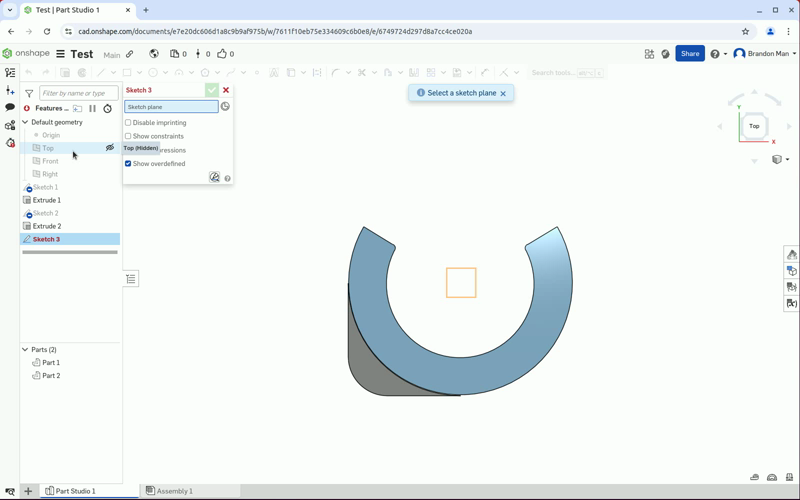
click(73, 150)
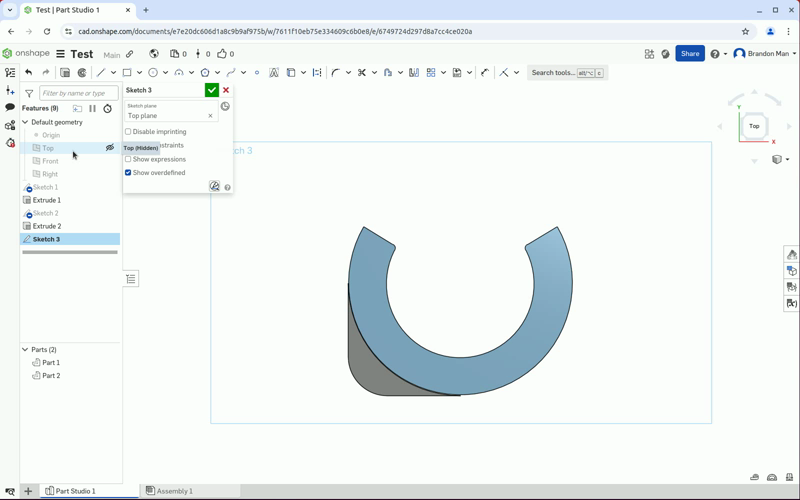
mouse_move(73, 352)
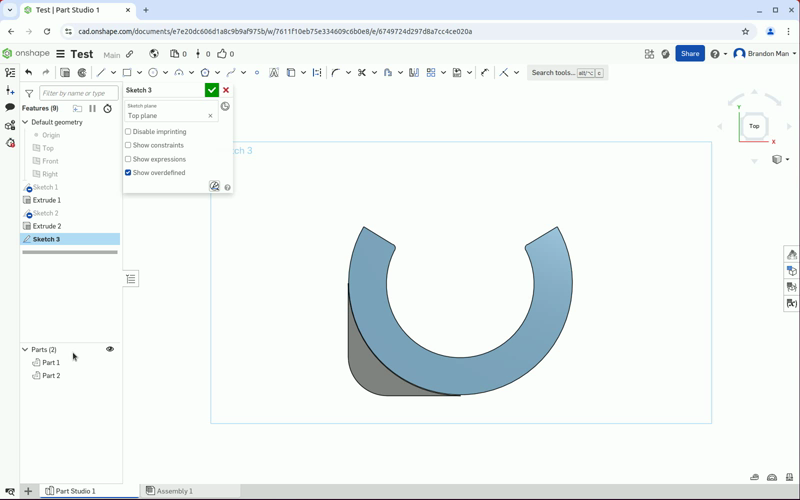
key(y)
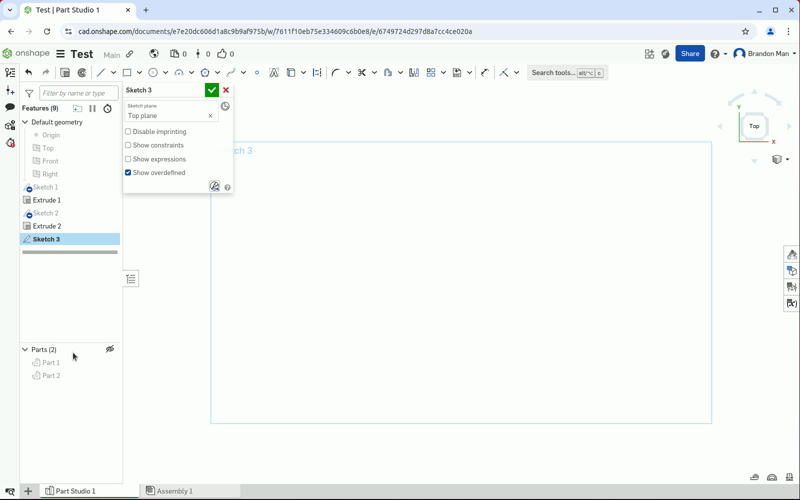
key(l)
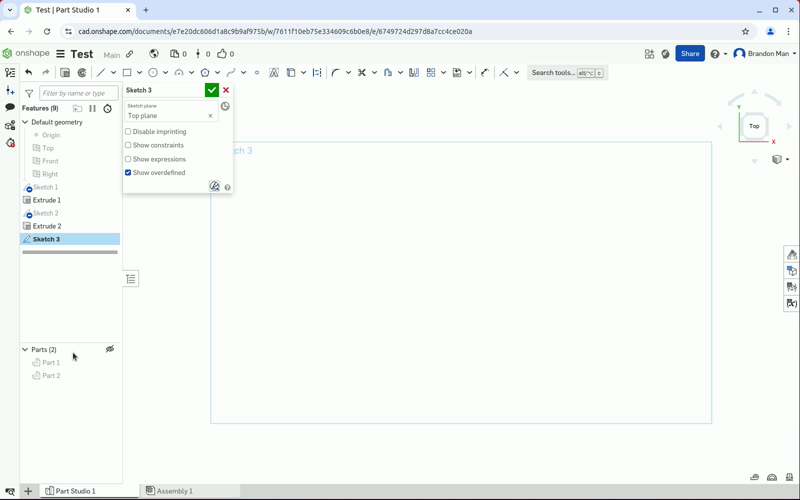
key_down(shift)
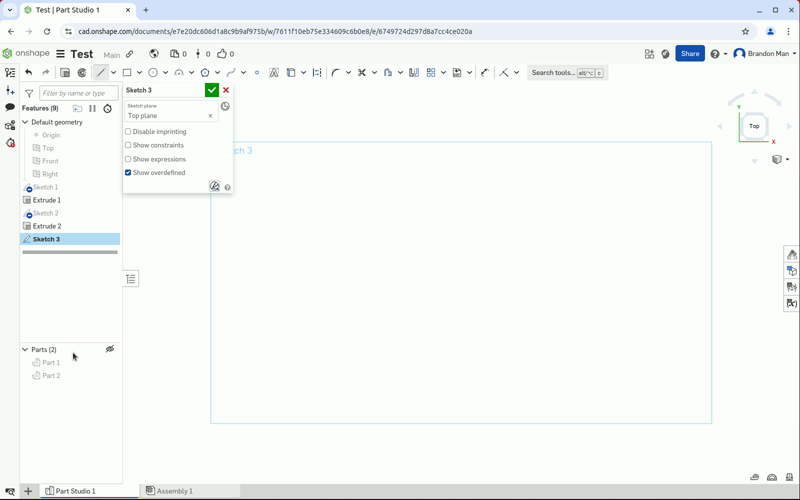
mouse_move(460, 395)
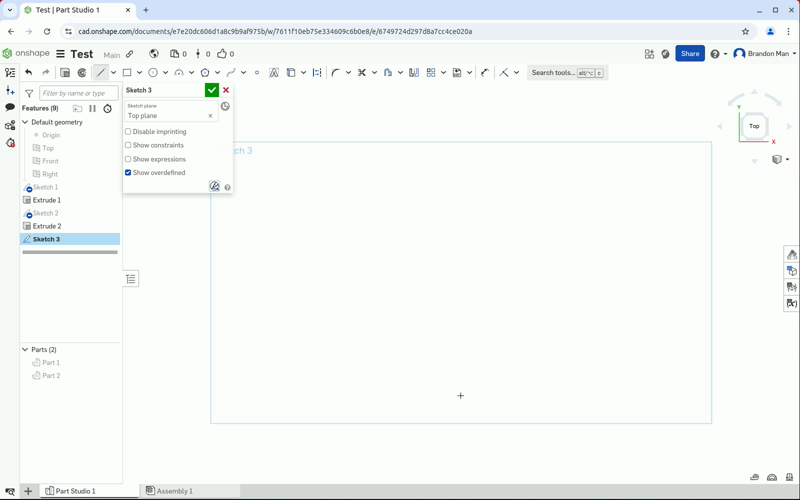
click(460, 395)
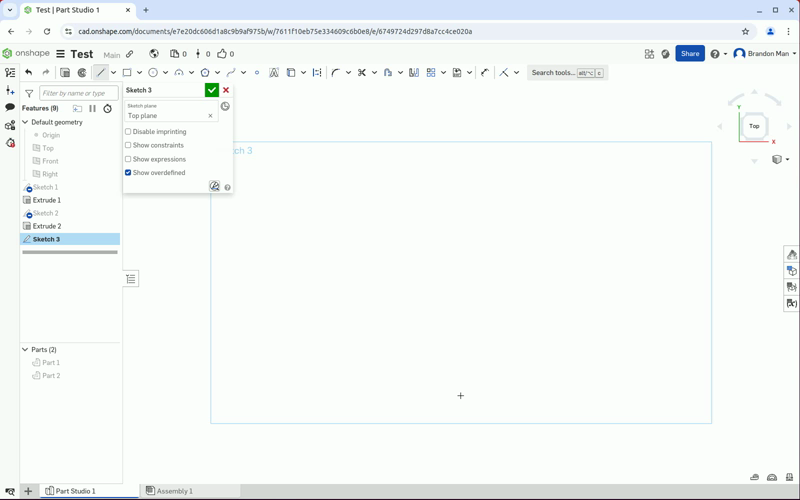
key_up(shift)
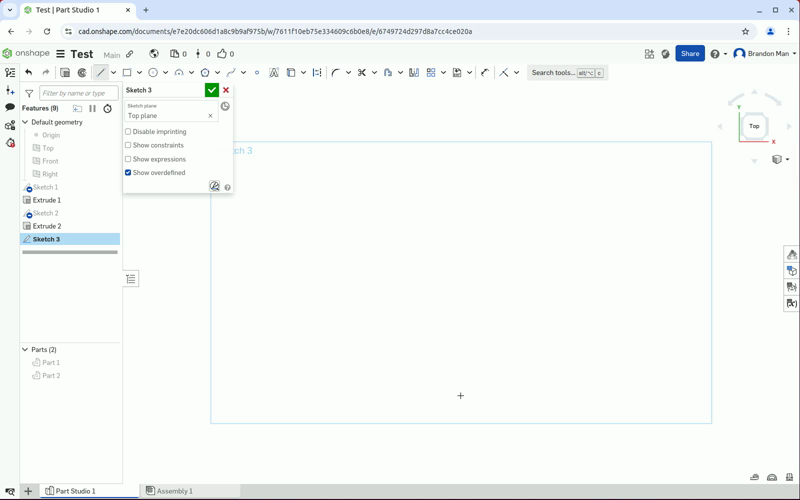
key_down(shift)
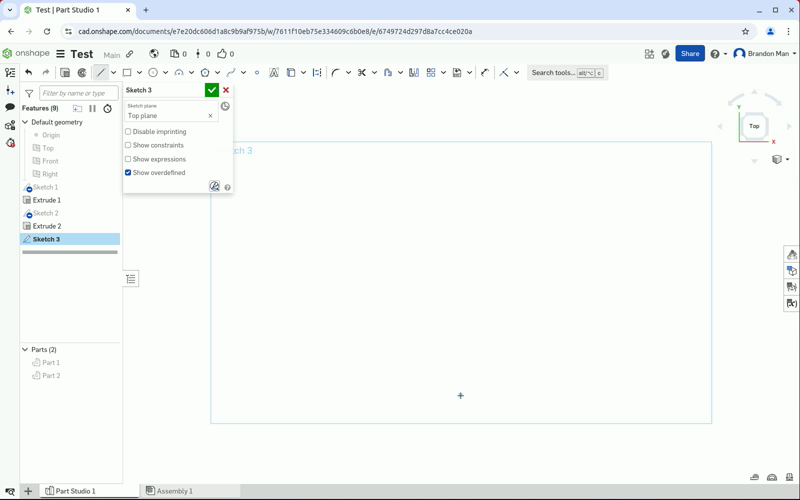
mouse_move(534, 395)
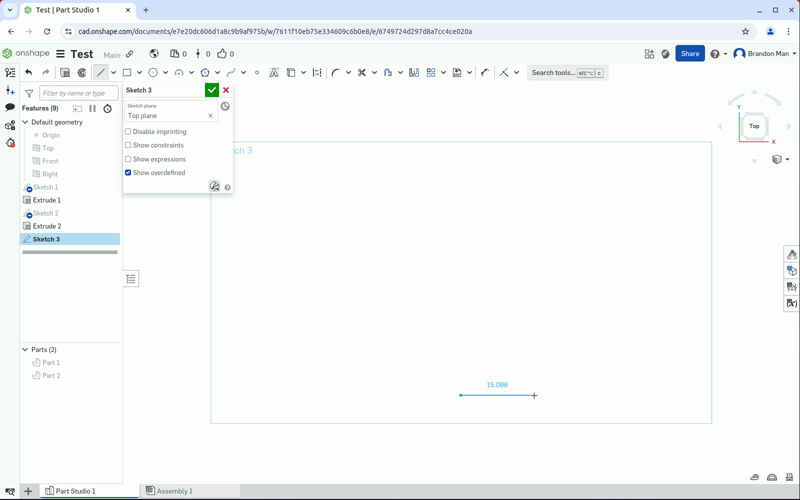
click(534, 395)
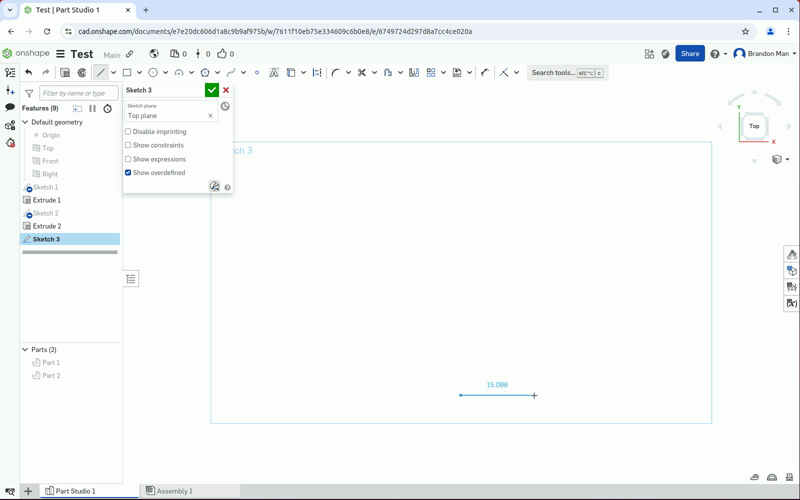
key_up(shift)
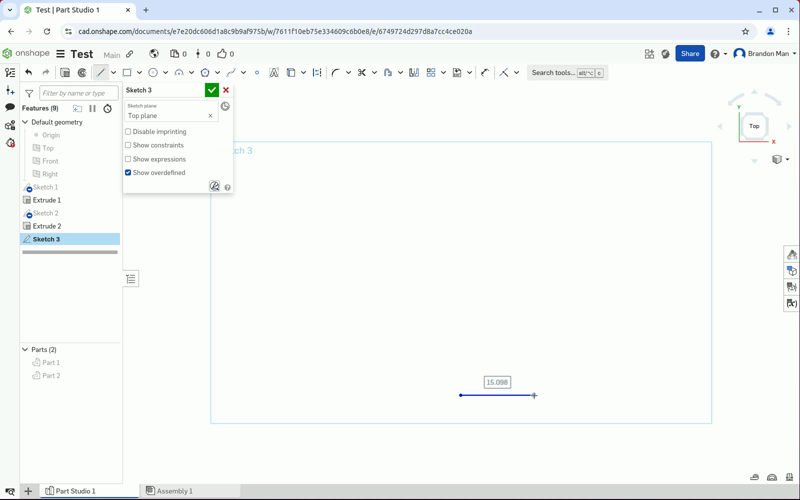
key(esc)
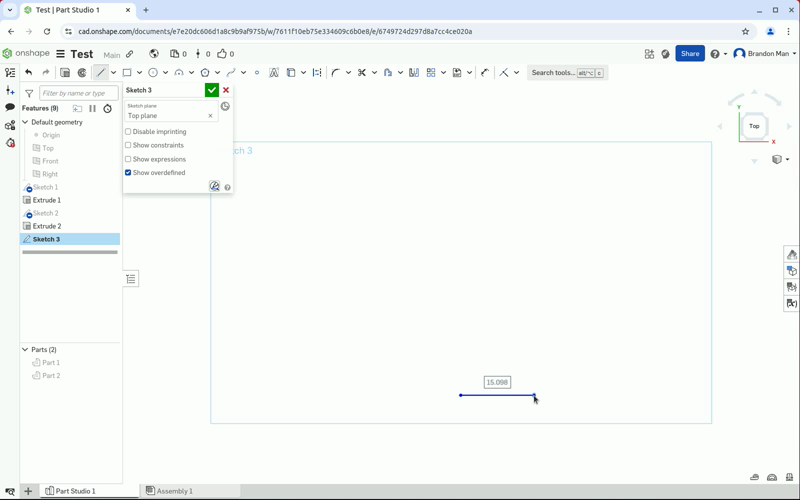
key(a)
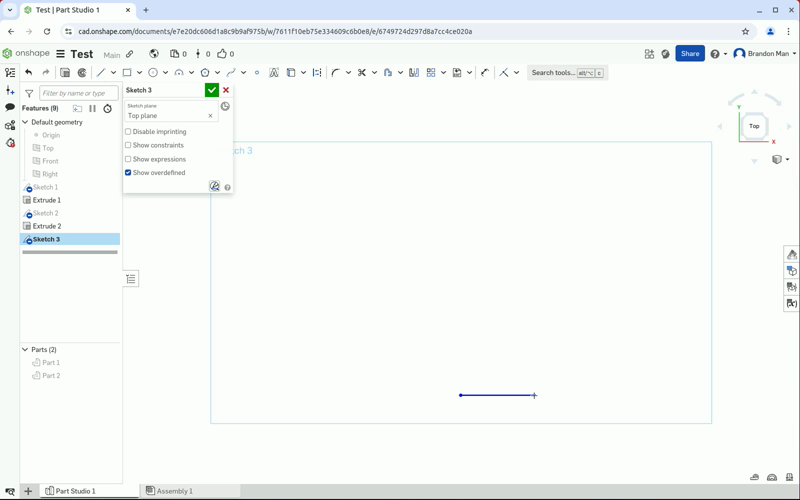
mouse_move(534, 395)
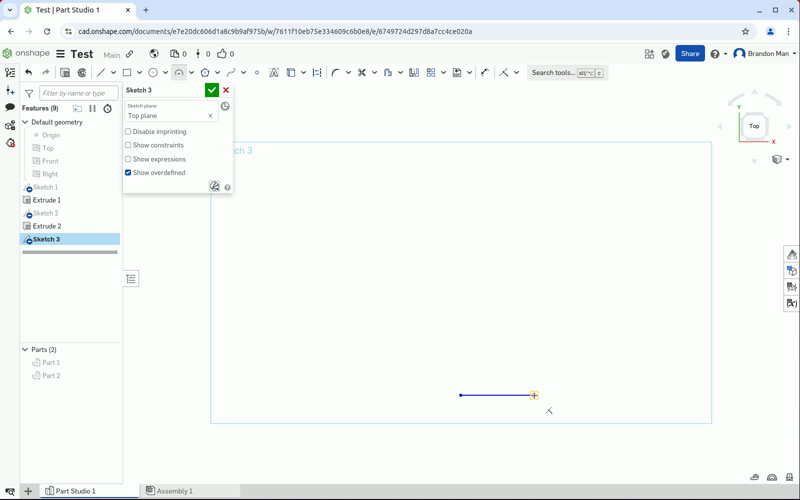
click(534, 395)
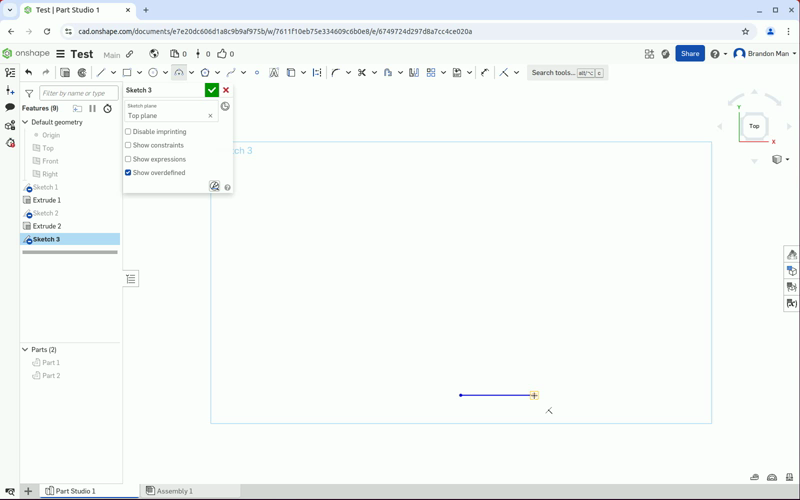
key_down(shift)
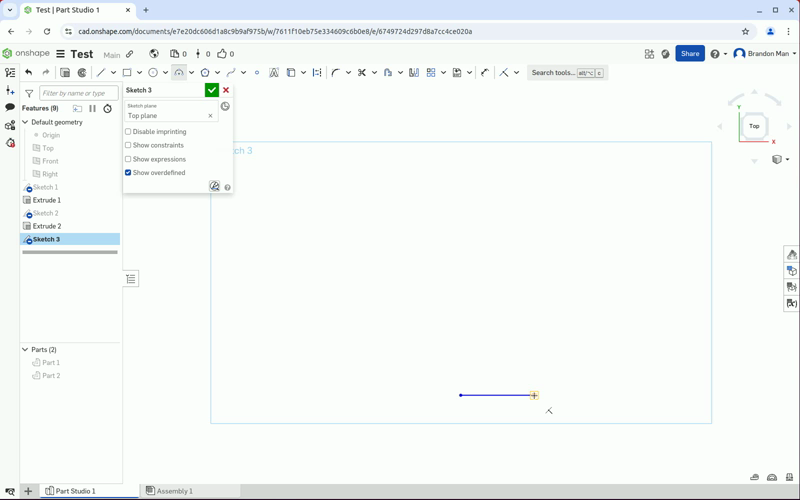
mouse_move(573, 356)
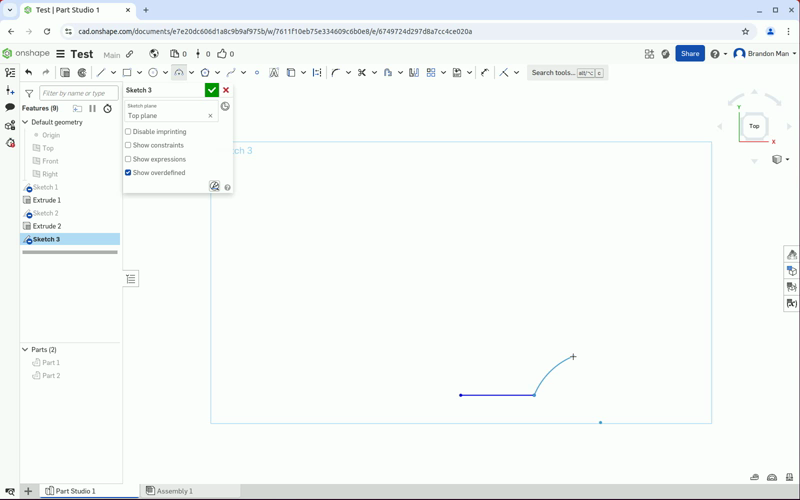
click(573, 356)
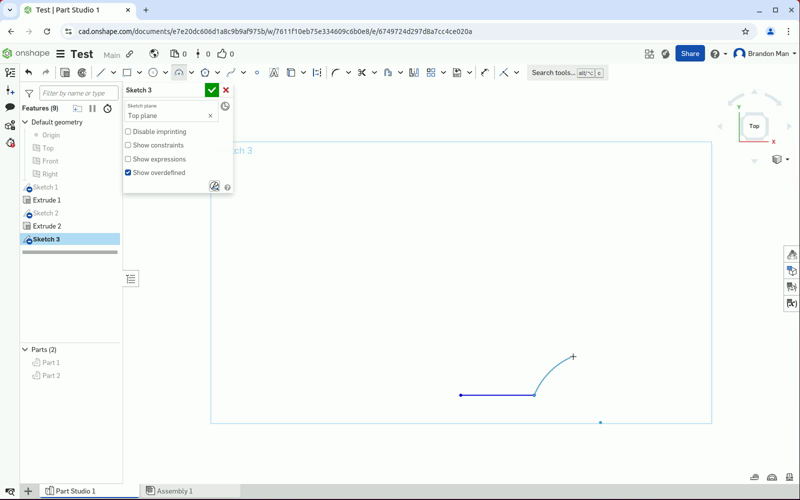
mouse_move(561, 384)
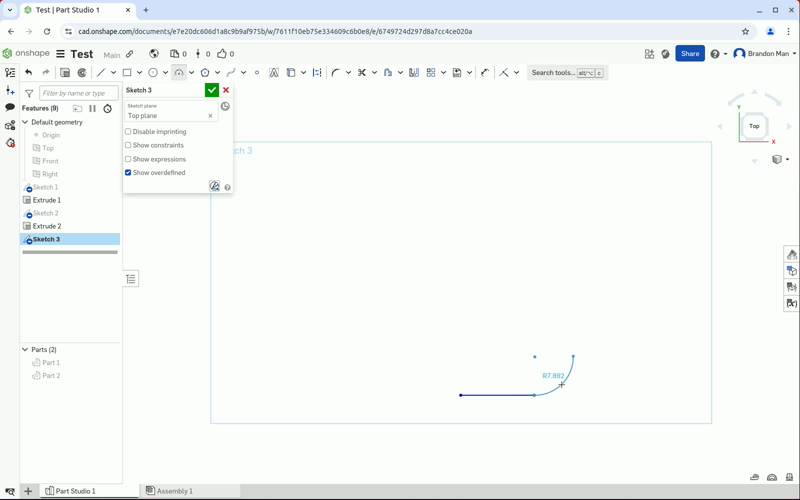
click(561, 384)
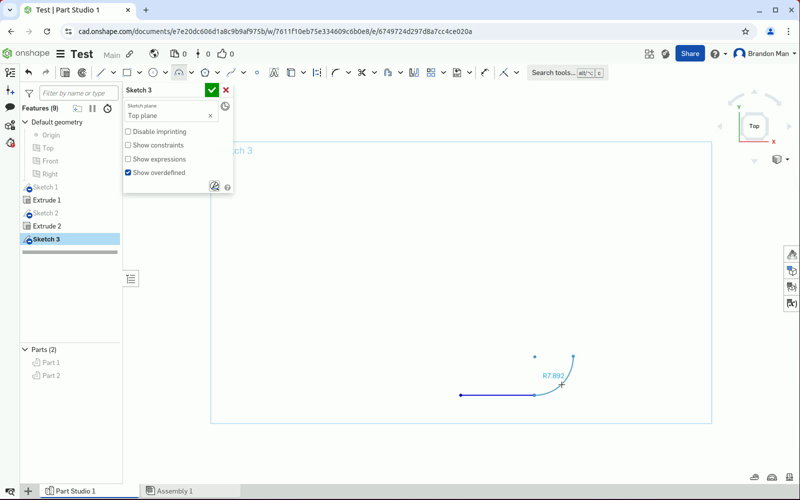
key_up(shift)
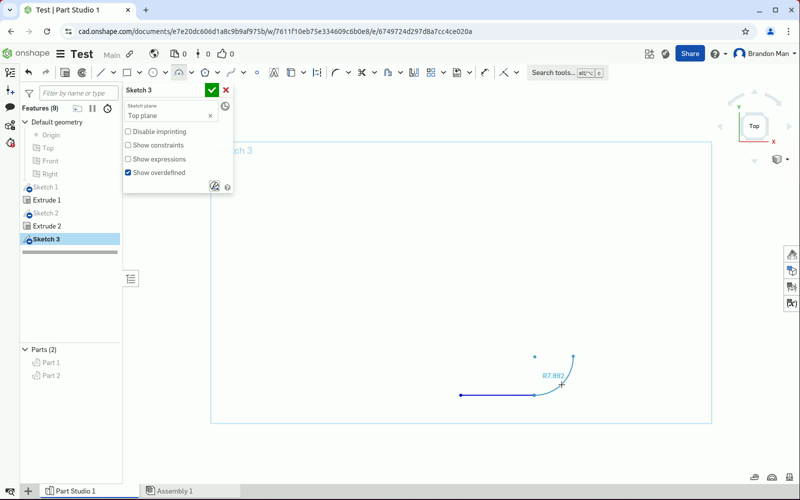
key(esc)
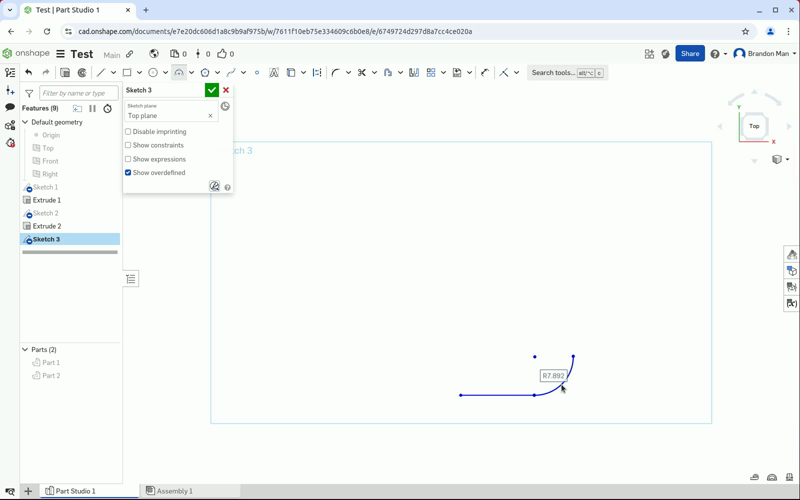
key(l)
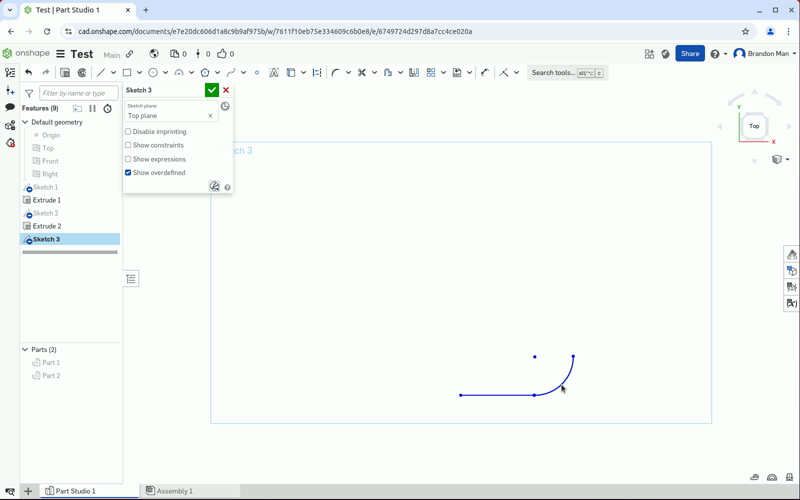
mouse_move(573, 356)
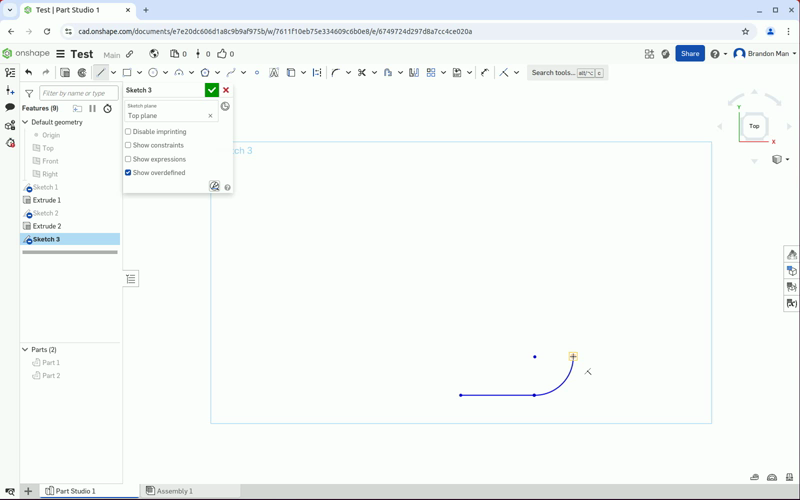
click(573, 356)
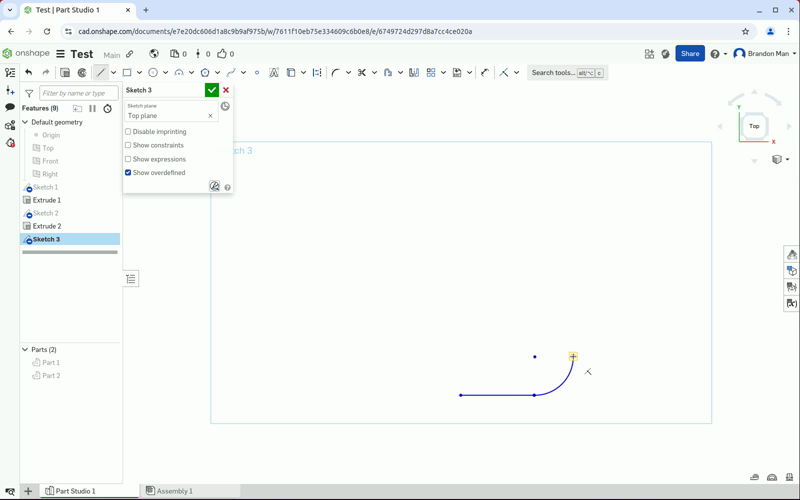
key_down(shift)
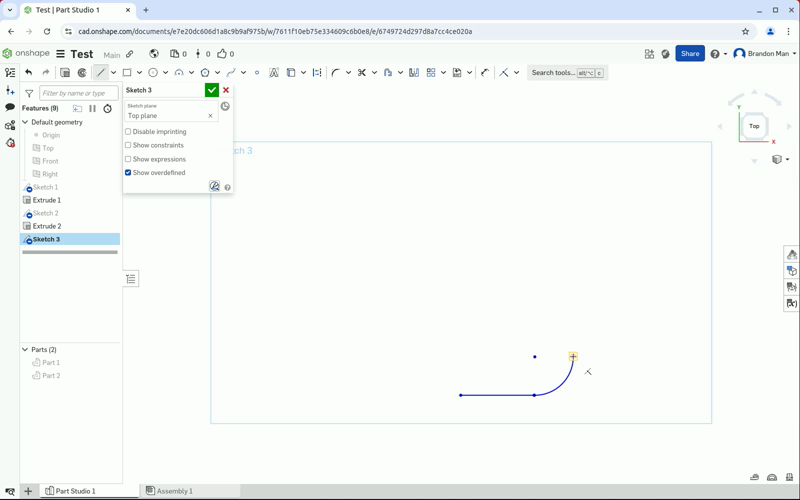
mouse_move(573, 282)
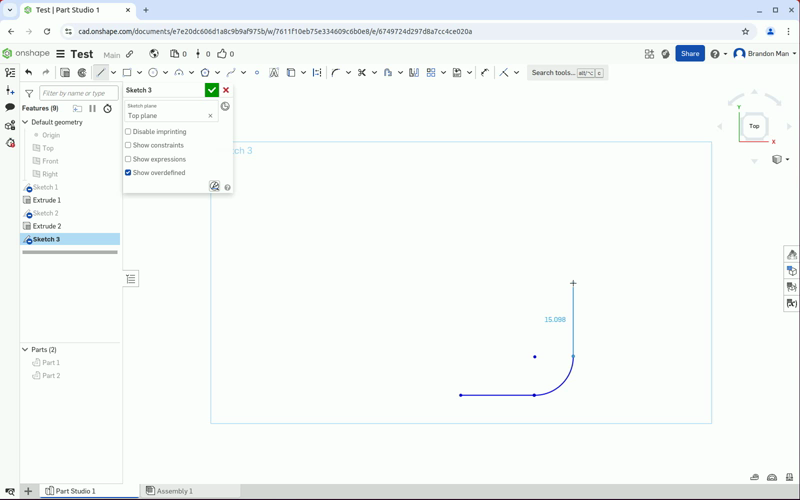
click(573, 282)
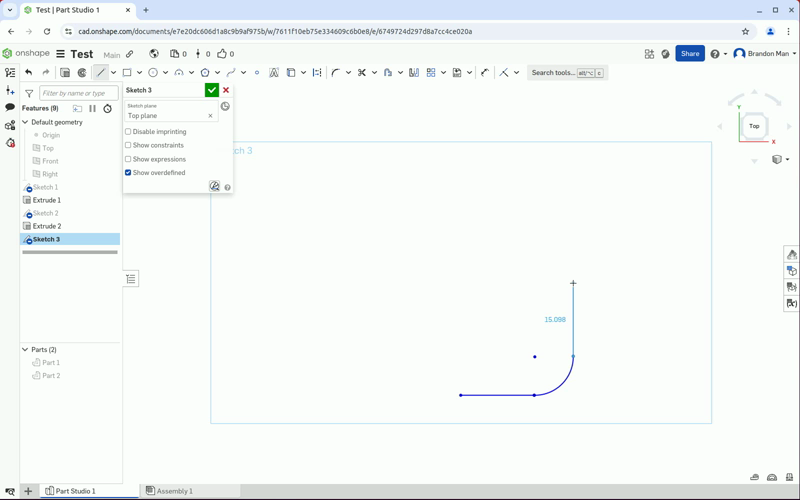
key_up(shift)
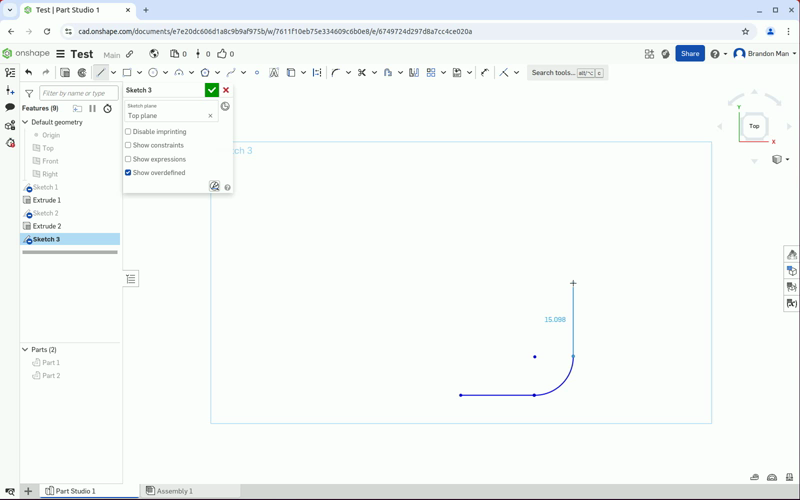
key(esc)
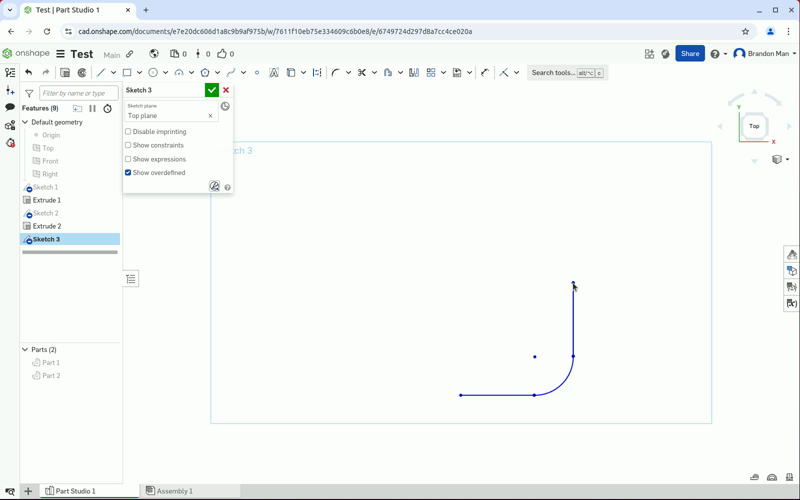
key(a)
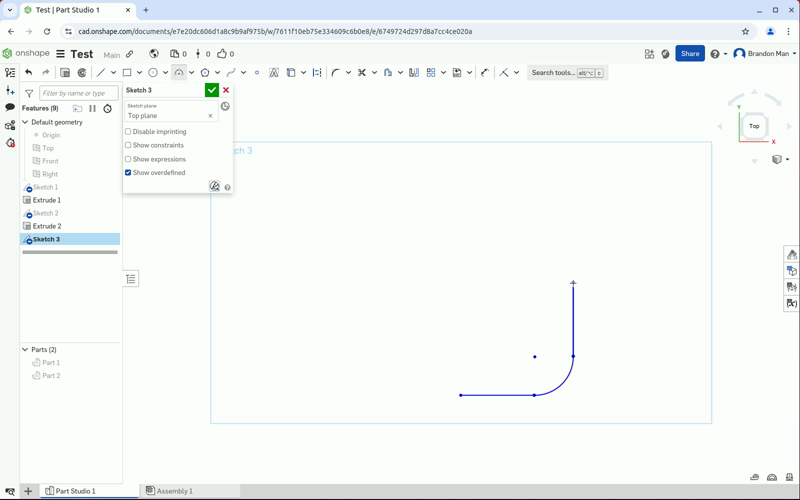
mouse_move(573, 282)
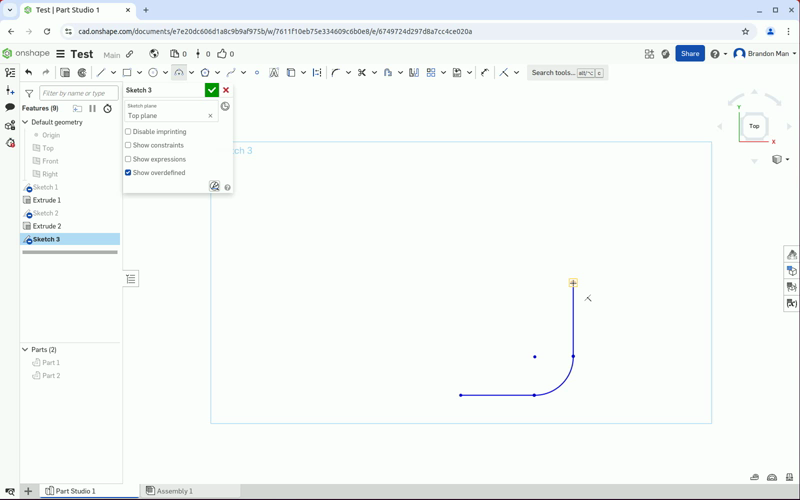
click(573, 282)
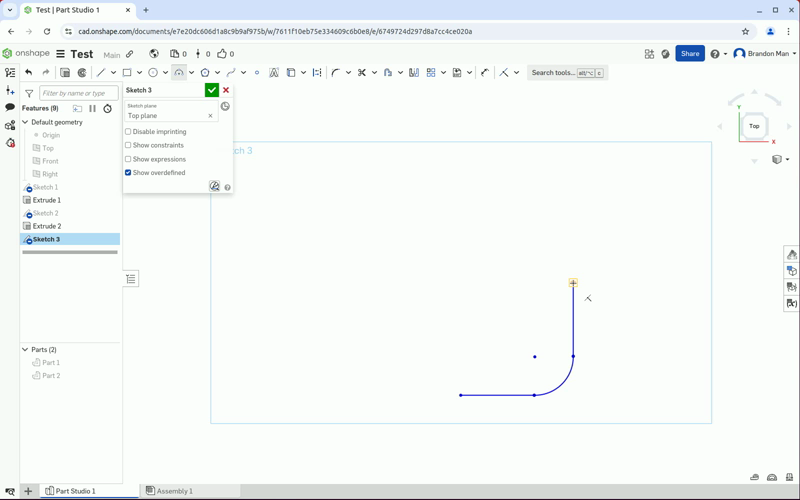
mouse_move(460, 395)
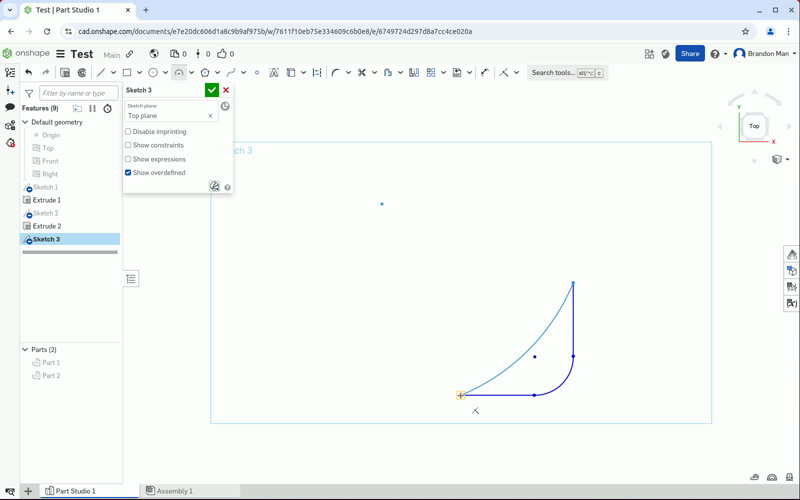
click(460, 395)
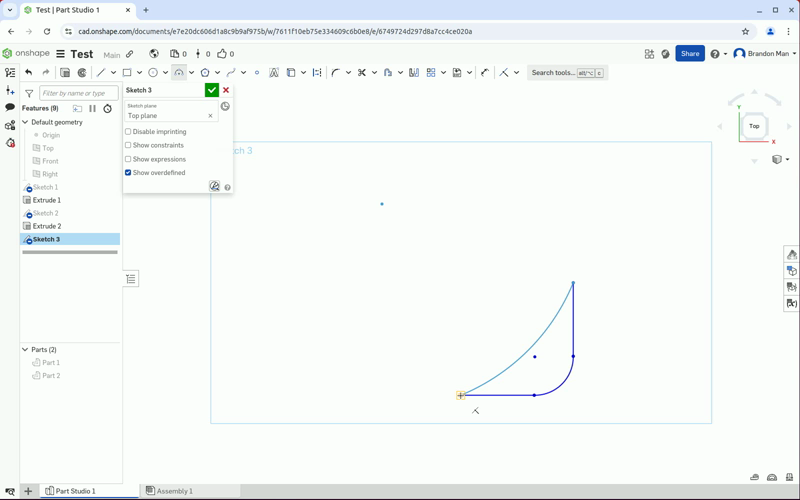
key_down(shift)
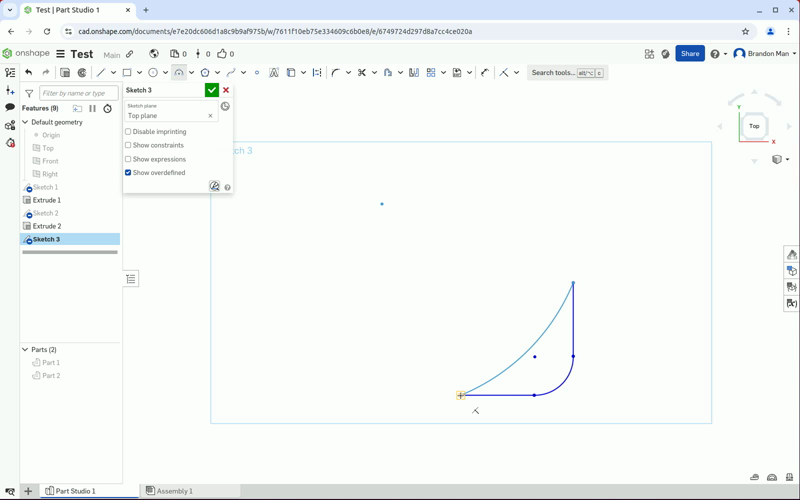
mouse_move(540, 362)
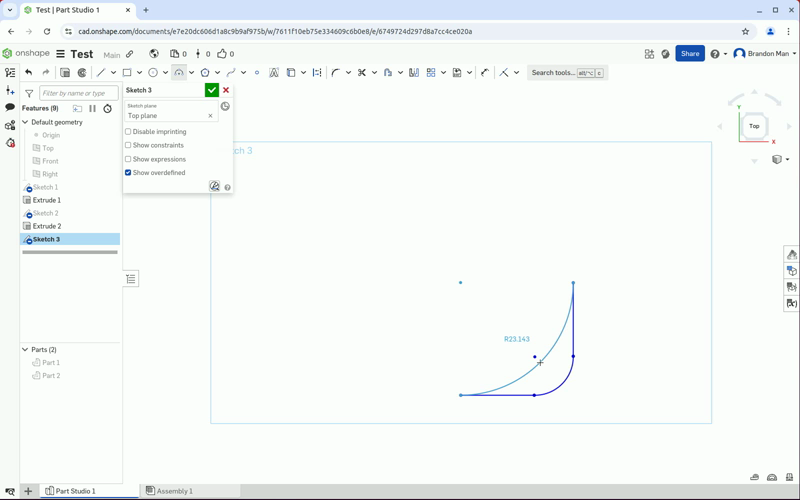
click(540, 362)
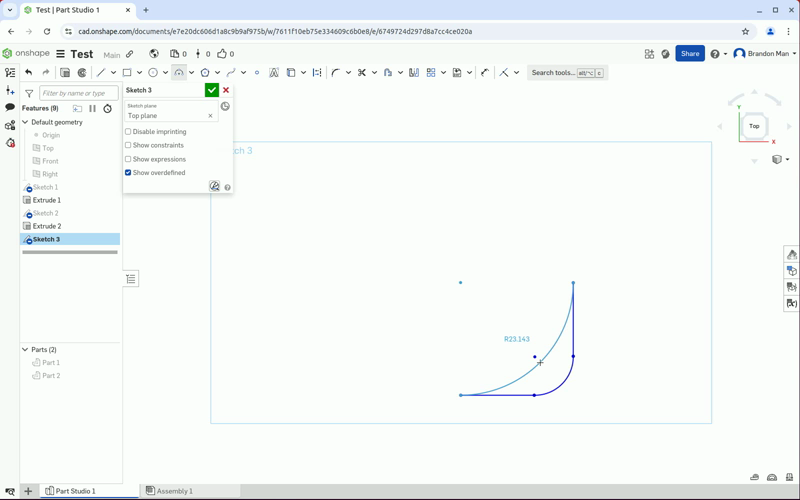
key_up(shift)
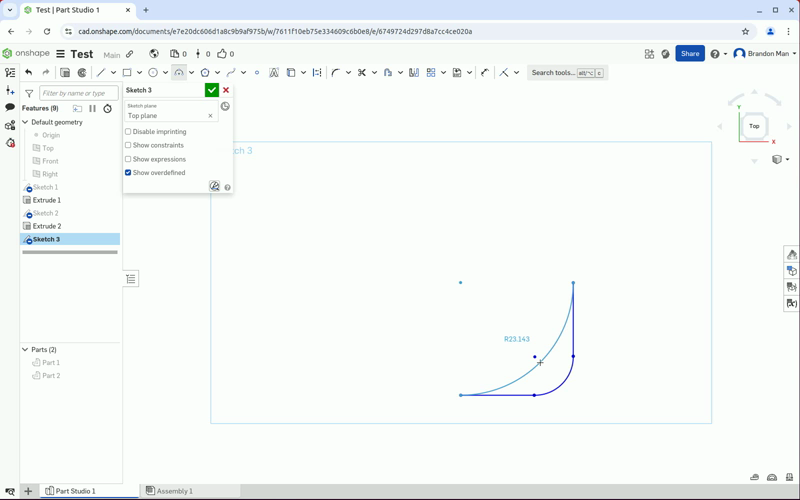
key(esc)
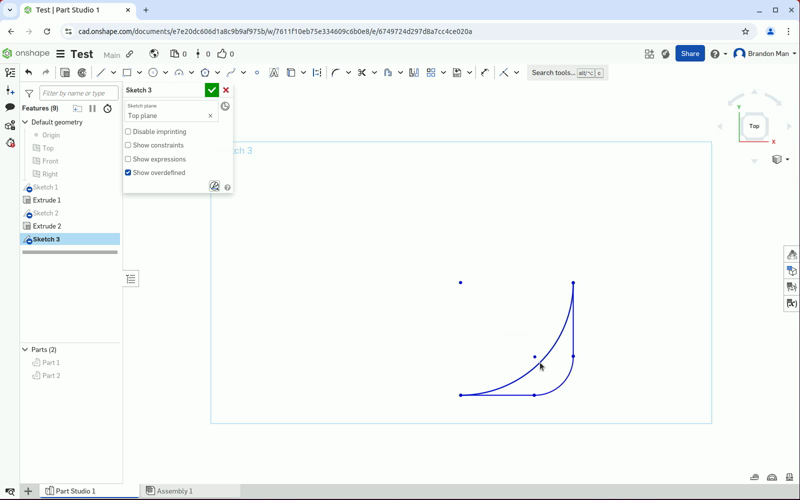
mouse_move(553, 358)
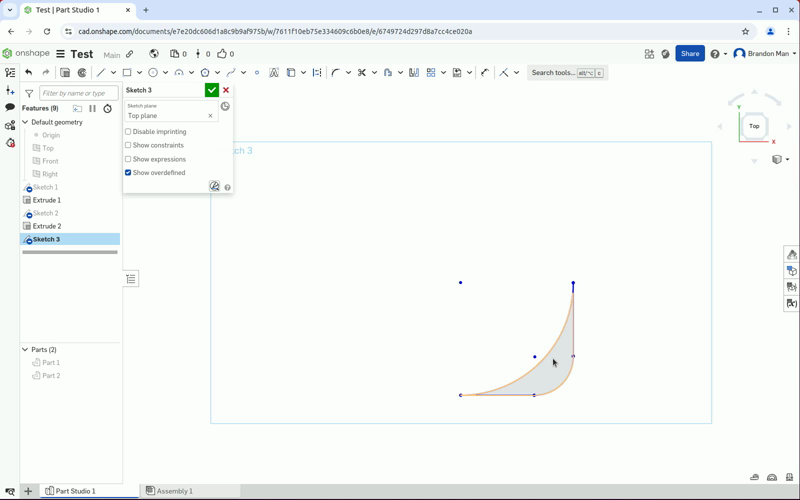
click(553, 358)
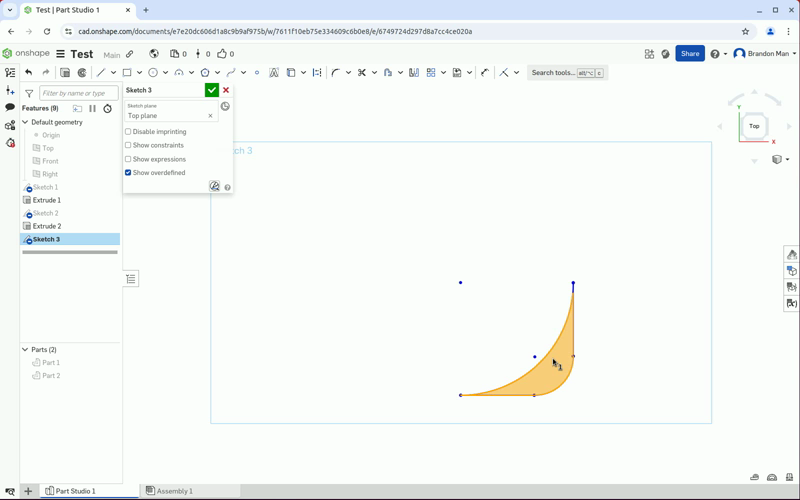
mouse_move(73, 352)
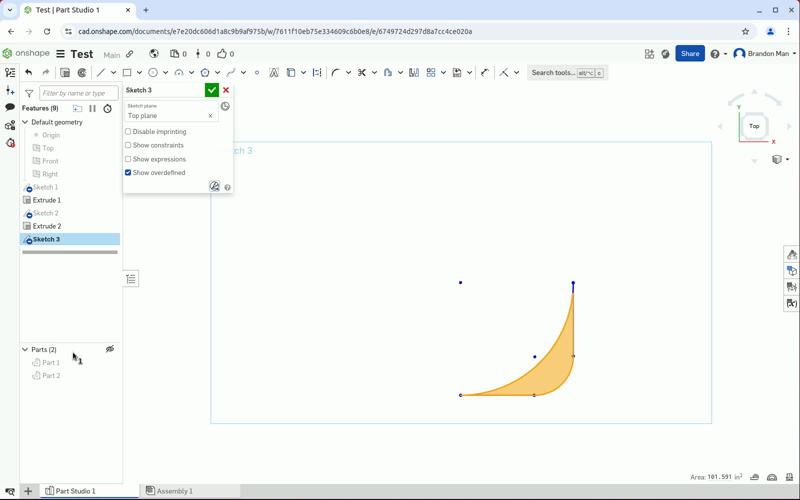
key(shift+y)
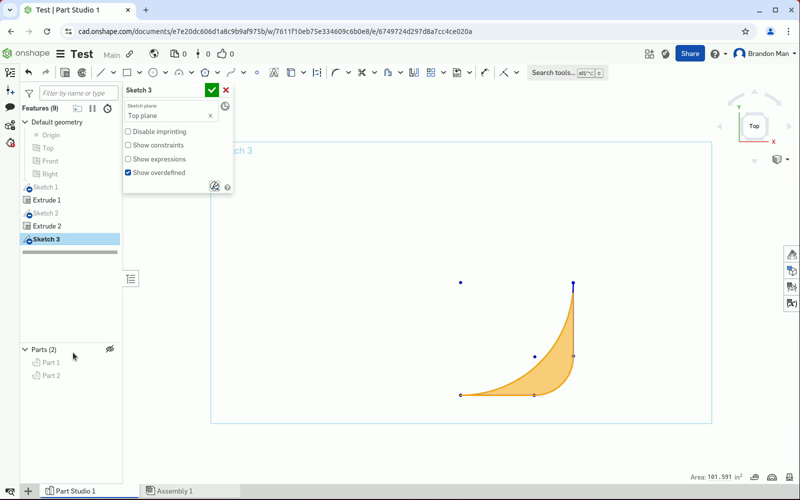
key(shift+e)
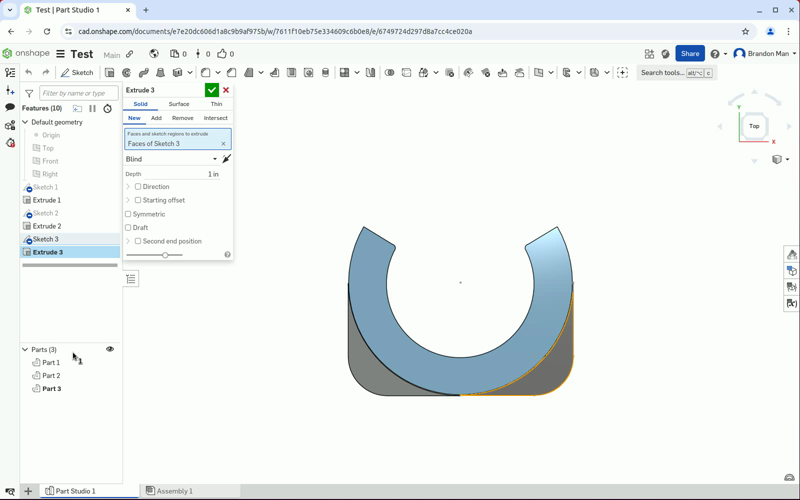
mouse_move(143, 106)
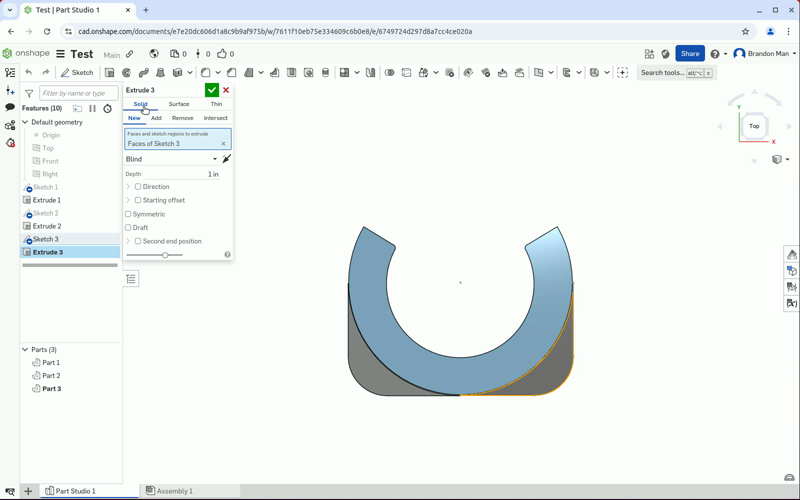
click(143, 106)
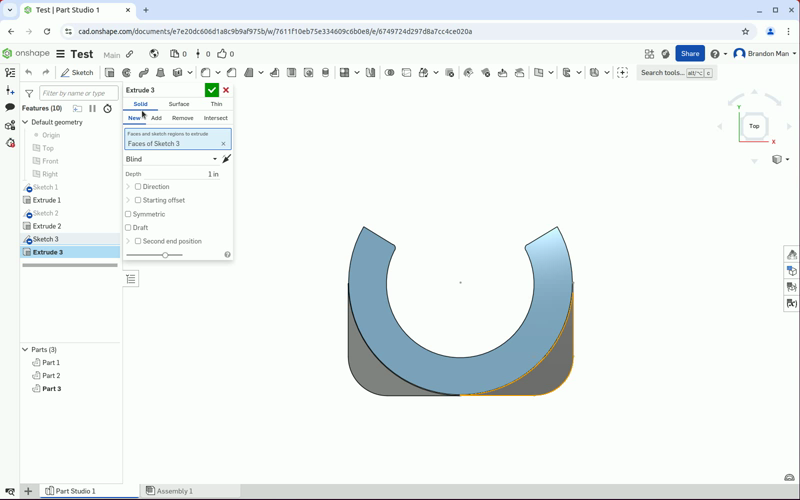
mouse_move(137, 120)
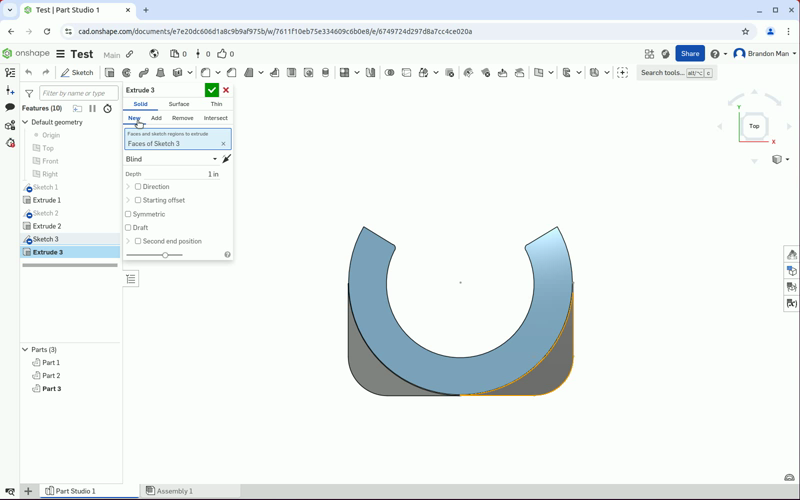
click(137, 120)
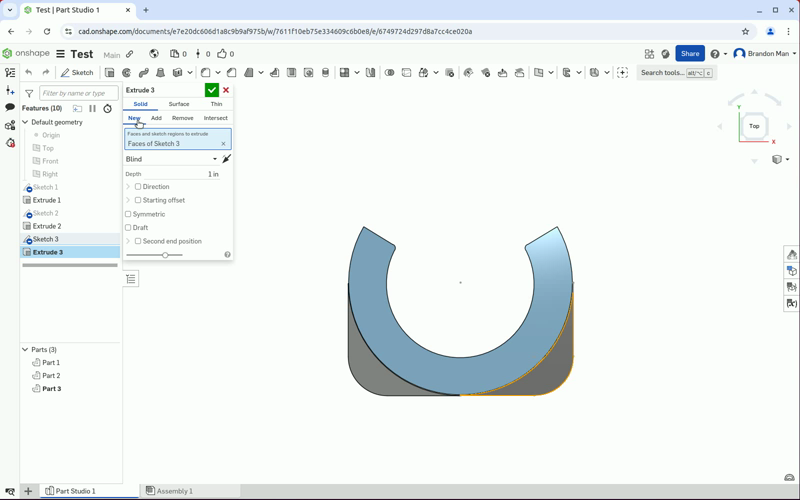
key(tab, 4)
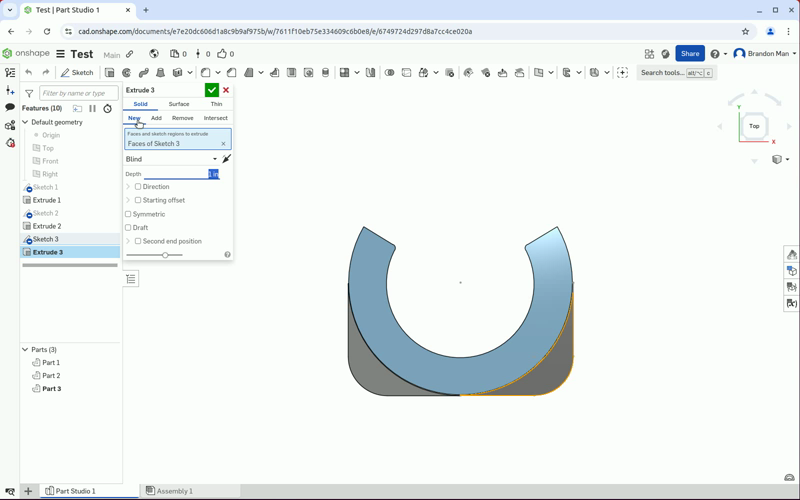
text(19.738)
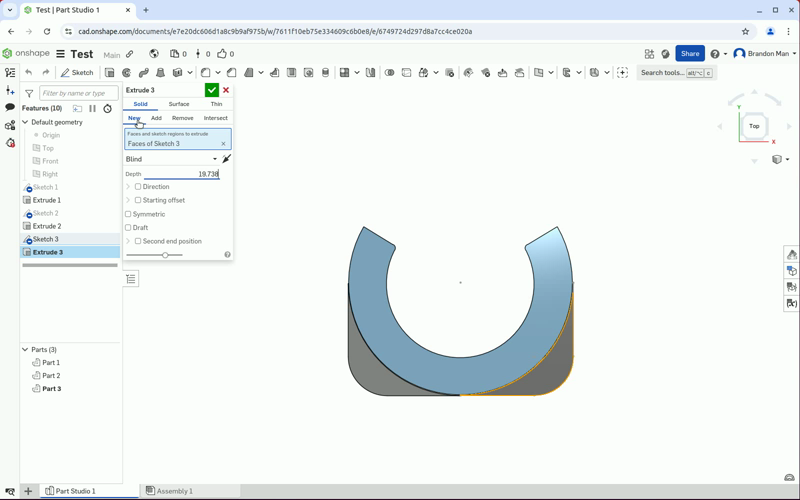
key(enter)
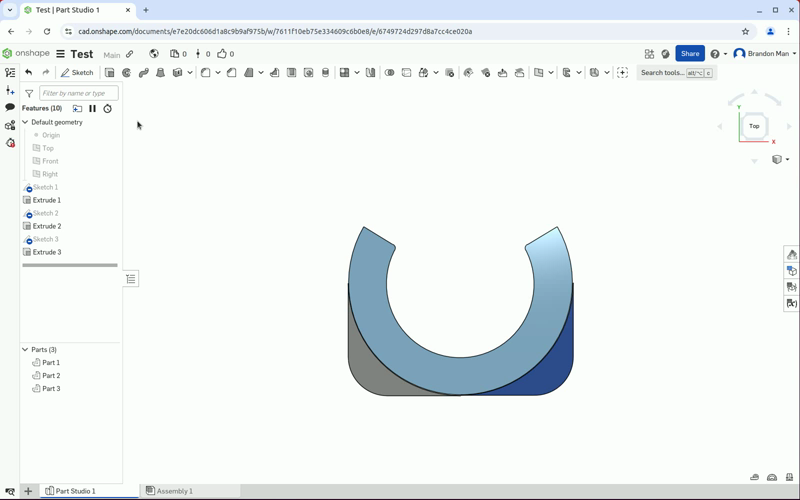
key(shift+h)
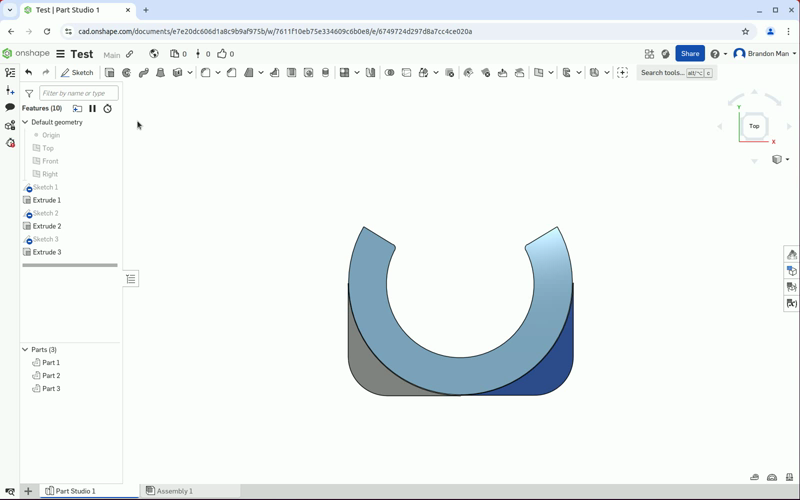
key(shift+h)
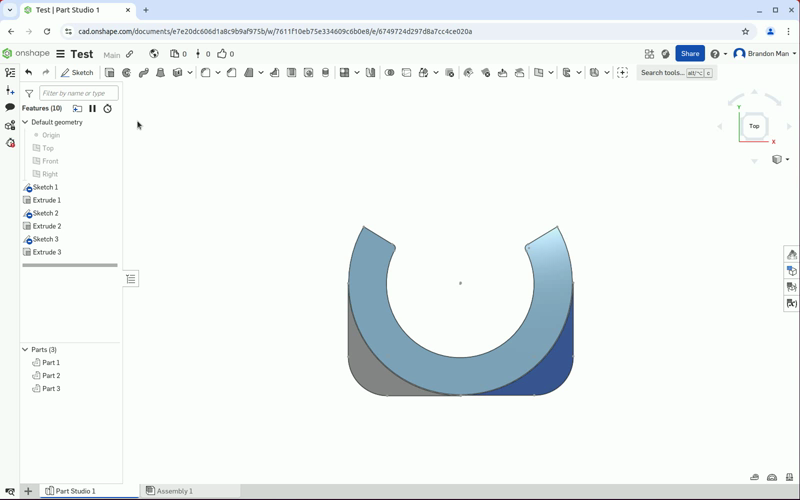
key(shift+7)
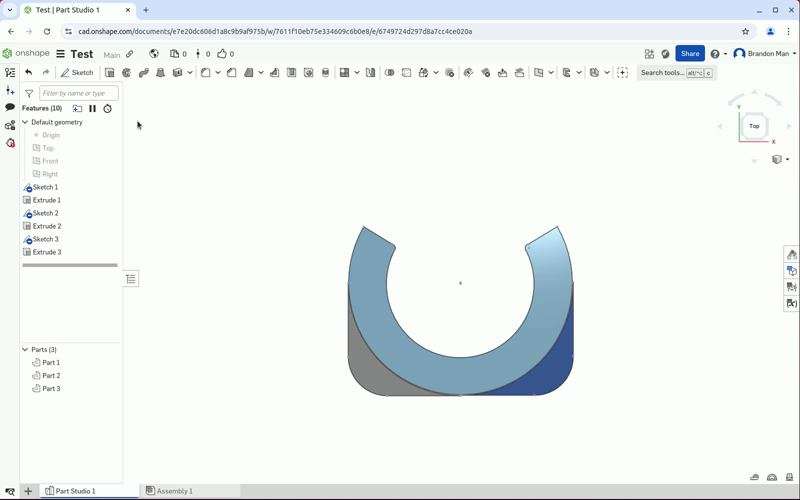
key(up, 3)
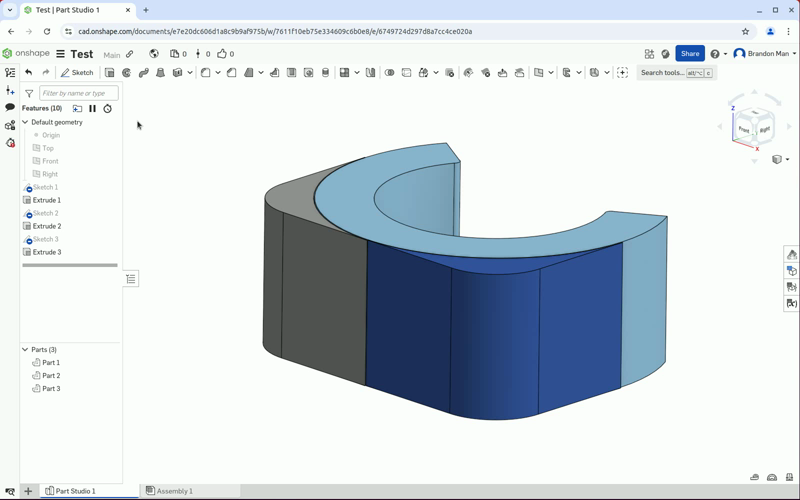
key(left, 3)
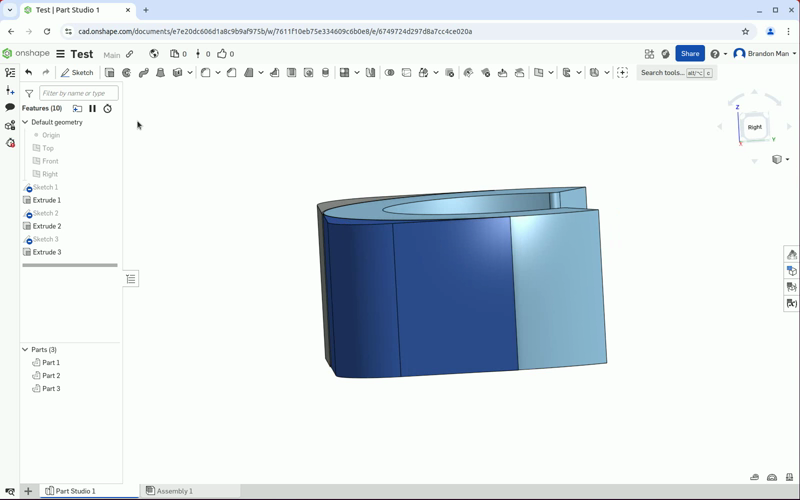
key(right, 3)
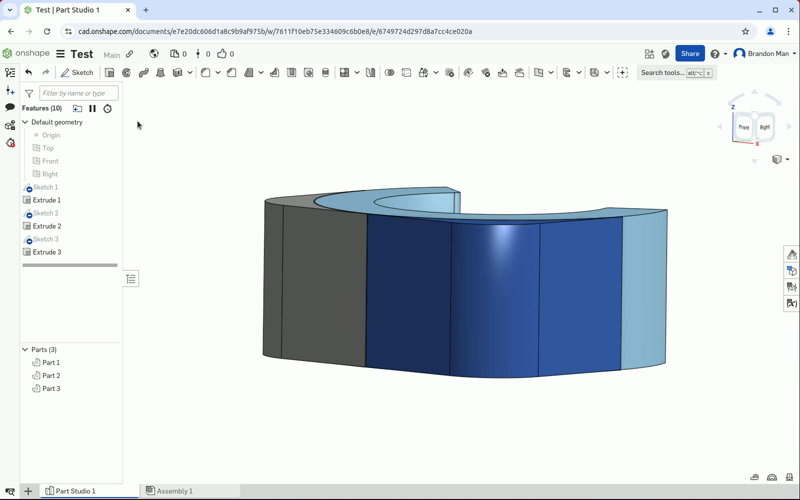
key(down, 3)
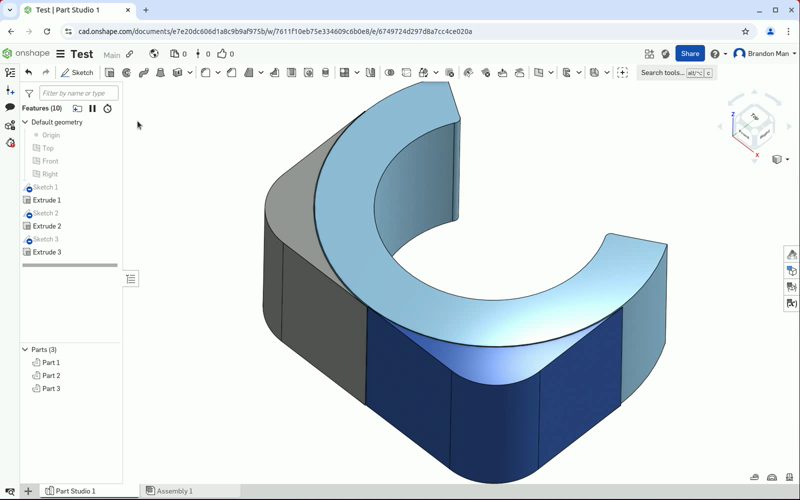
mouse_move(73, 189)
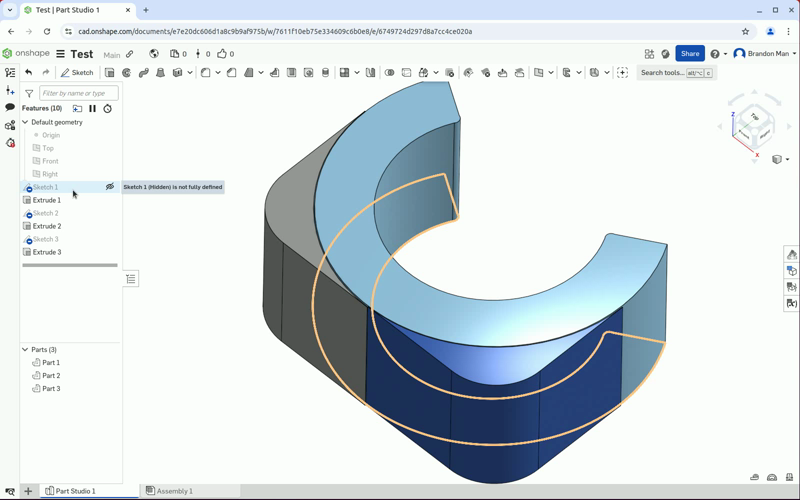
click(73, 189)